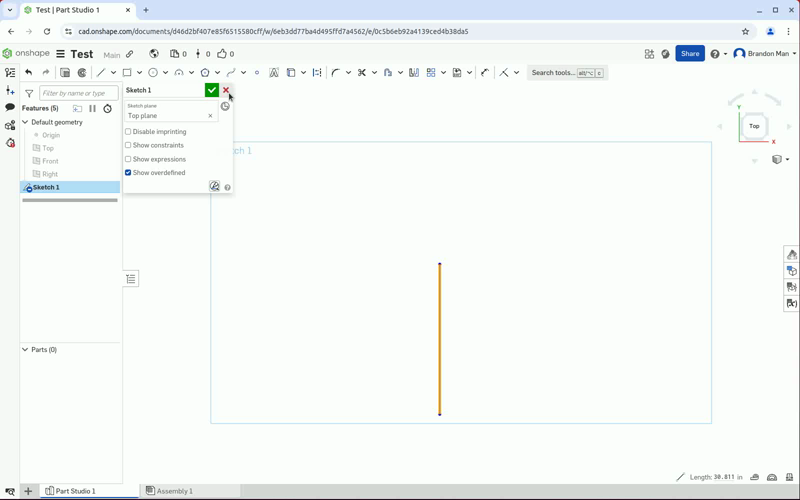
key(shift+h)
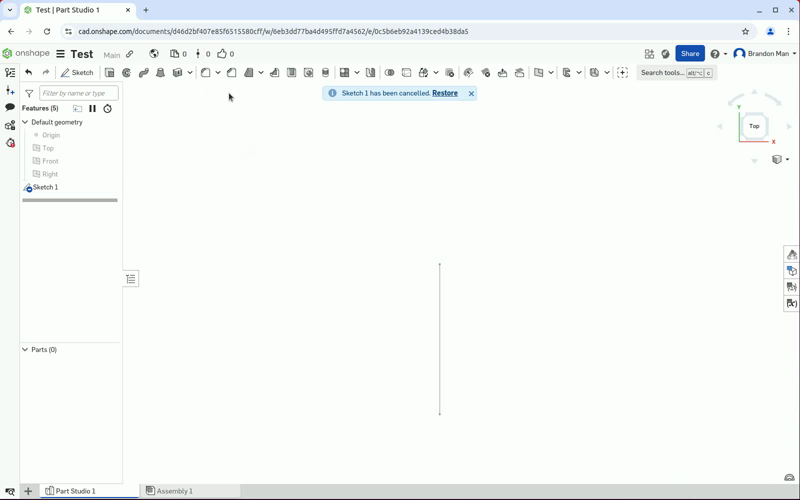
key(shift+s)
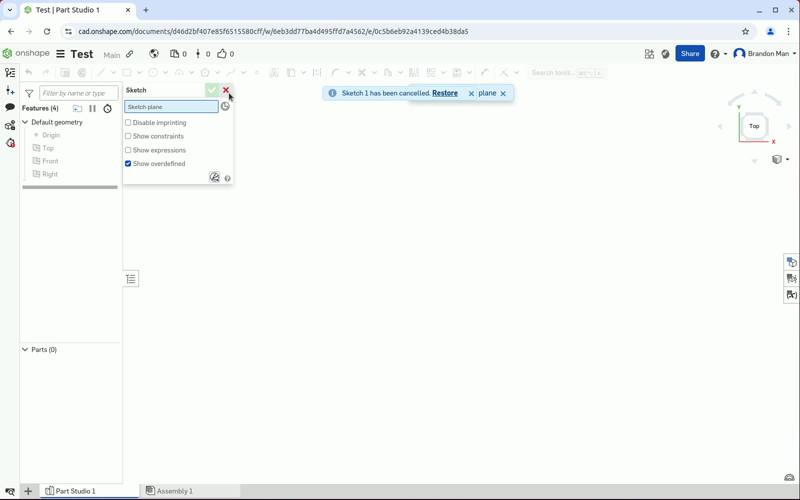
mouse_move(73, 150)
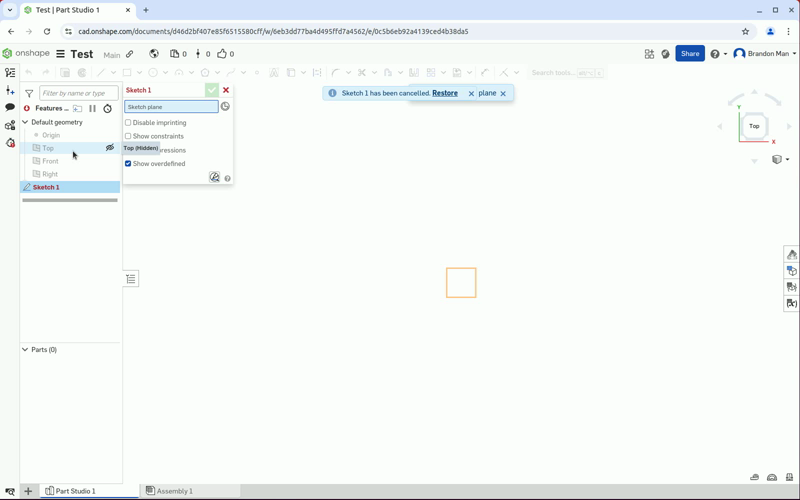
click(73, 150)
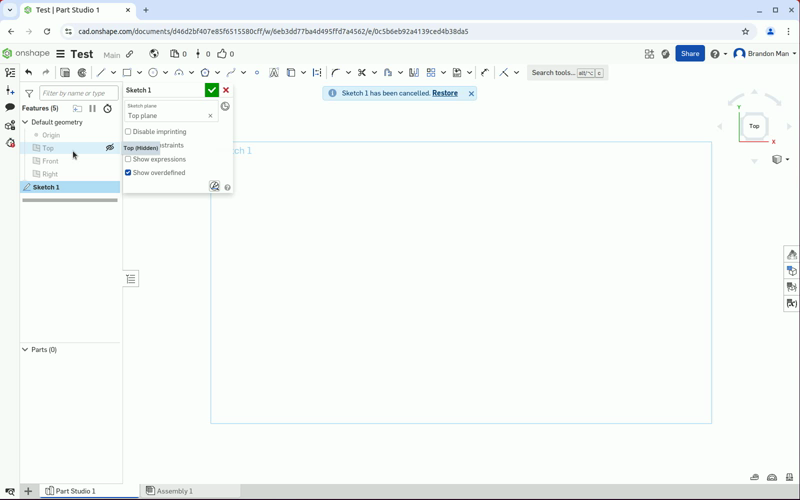
mouse_move(73, 352)
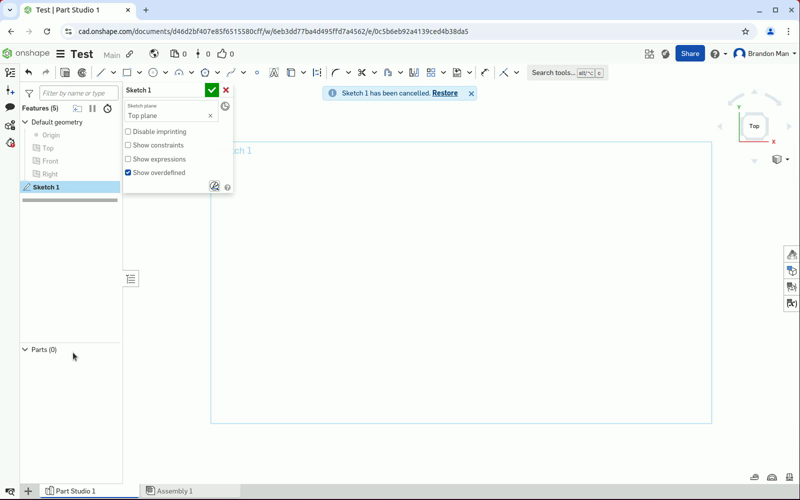
key(y)
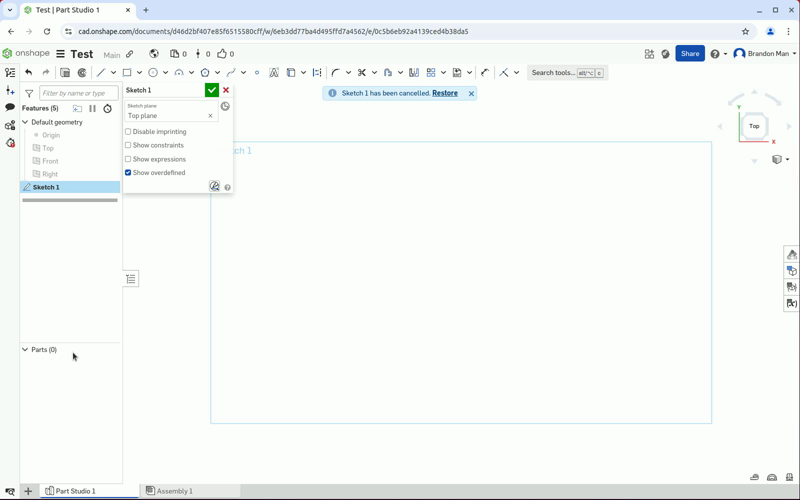
key(l)
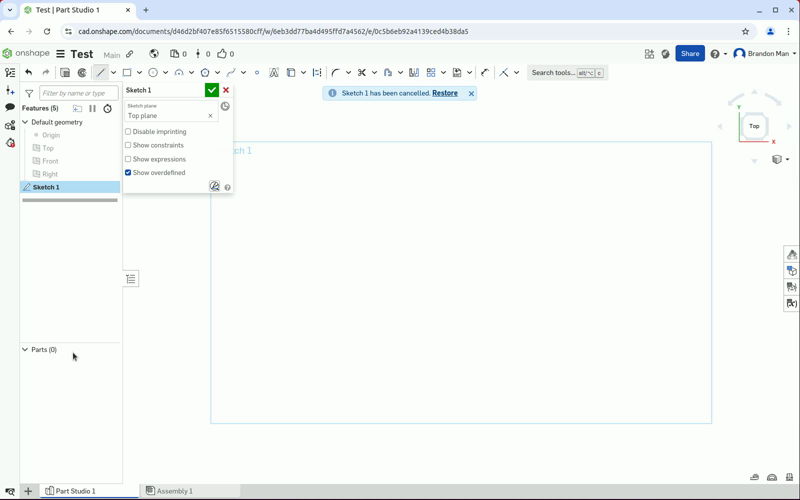
key_down(shift)
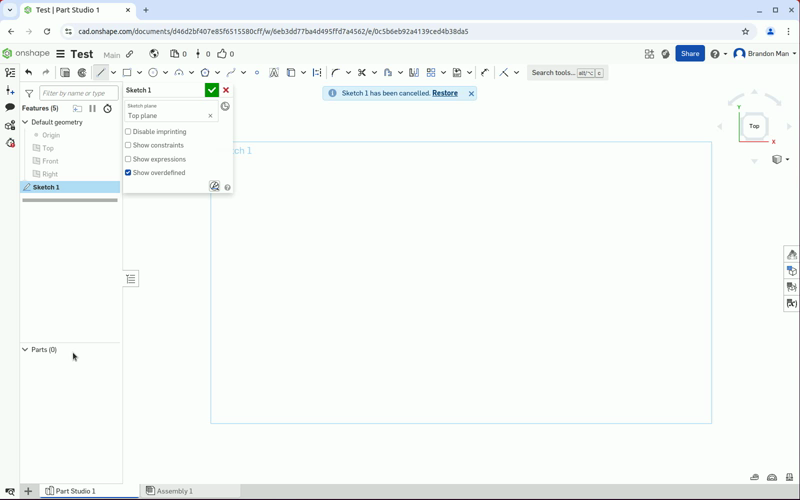
mouse_move(460, 282)
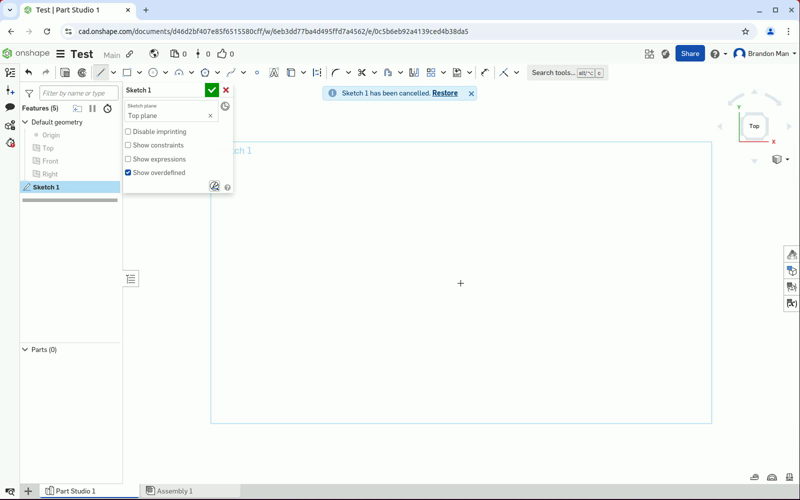
click(460, 282)
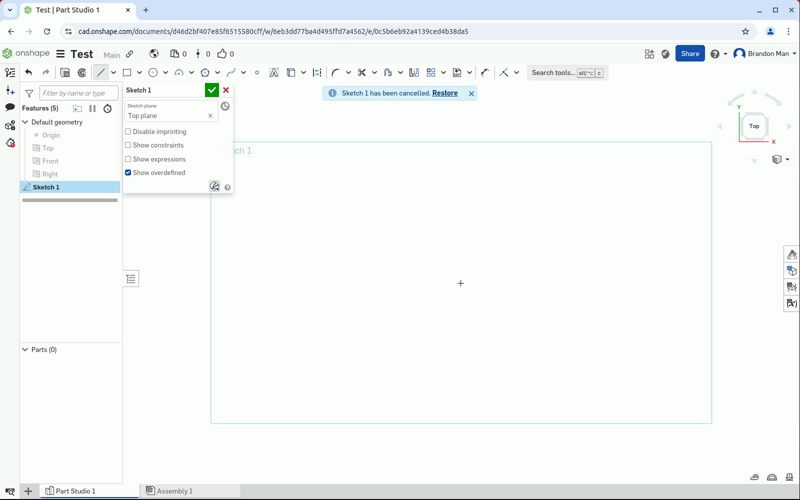
key_up(shift)
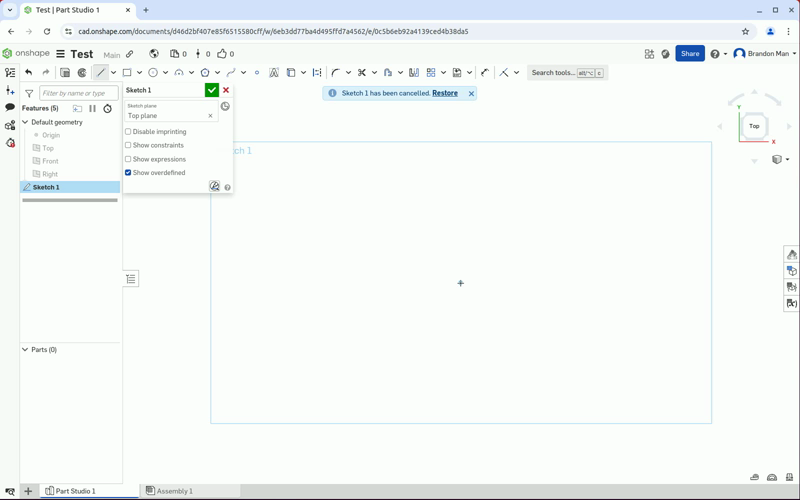
key_down(shift)
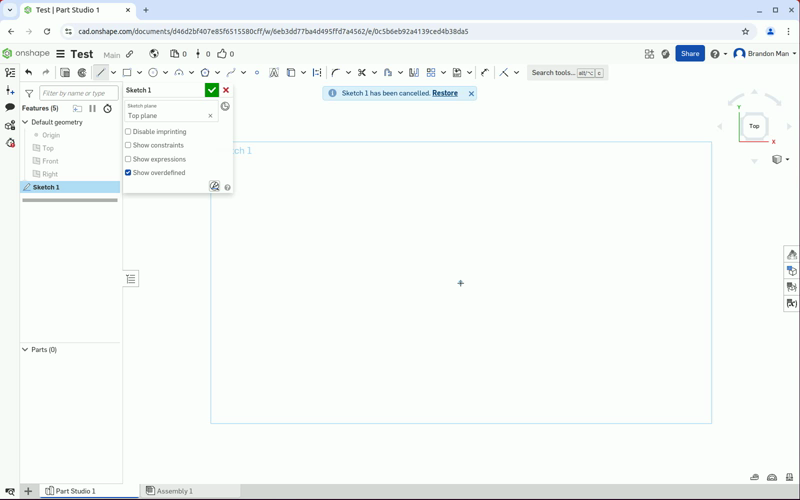
mouse_move(530, 282)
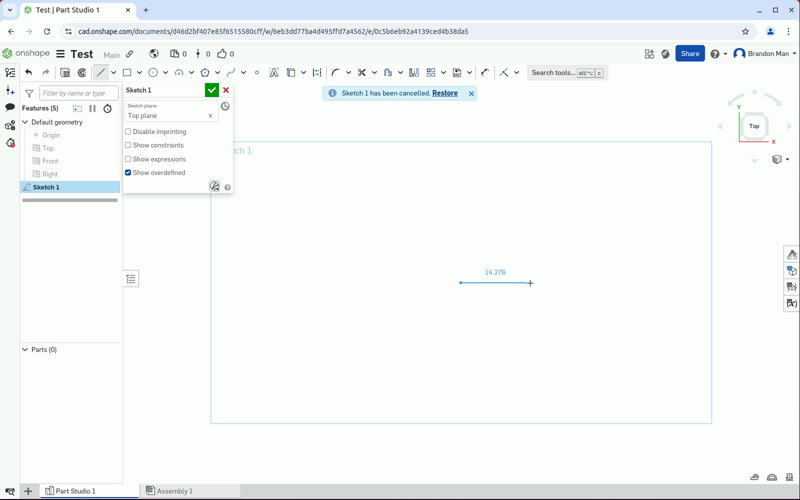
click(530, 282)
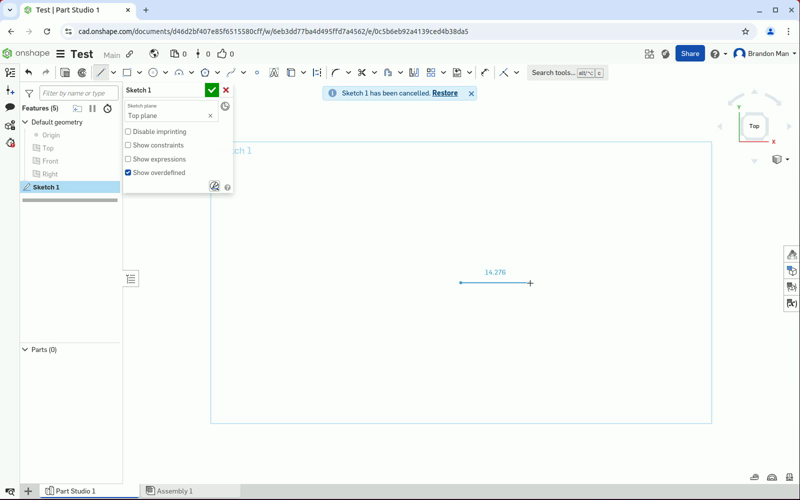
key_up(shift)
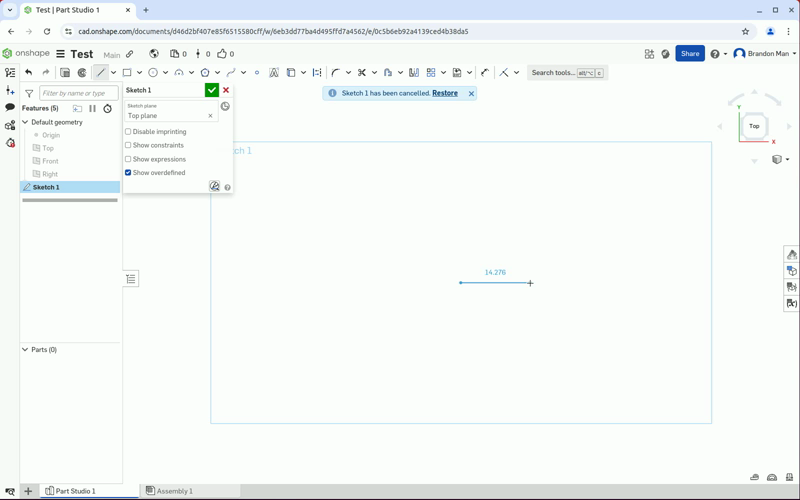
key_down(shift)
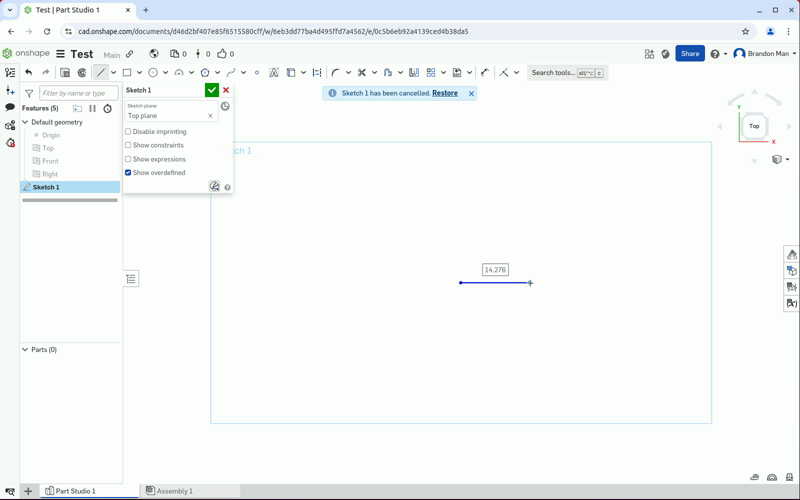
mouse_move(560, 282)
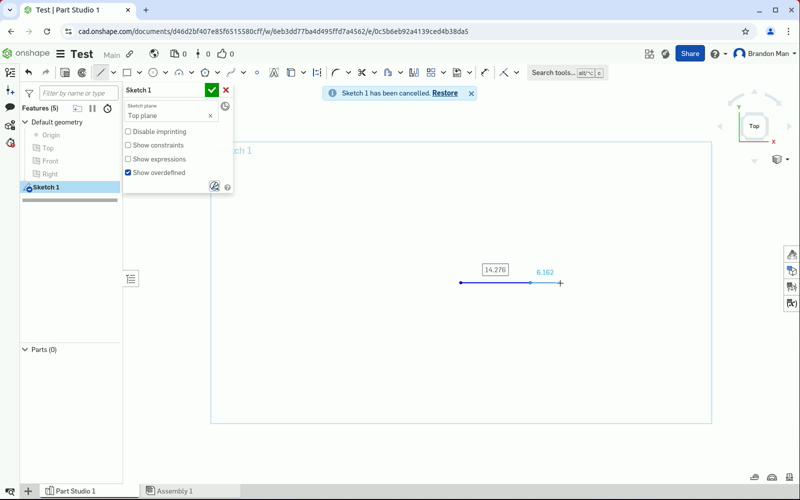
mouse_move(521, 249)
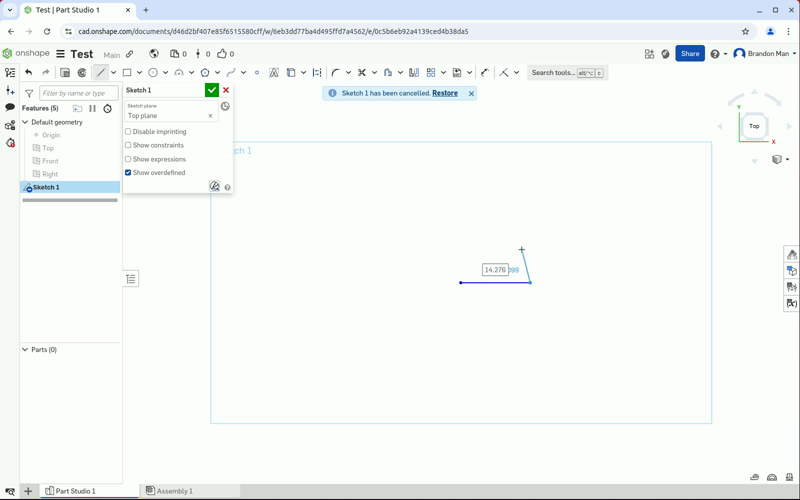
click(521, 249)
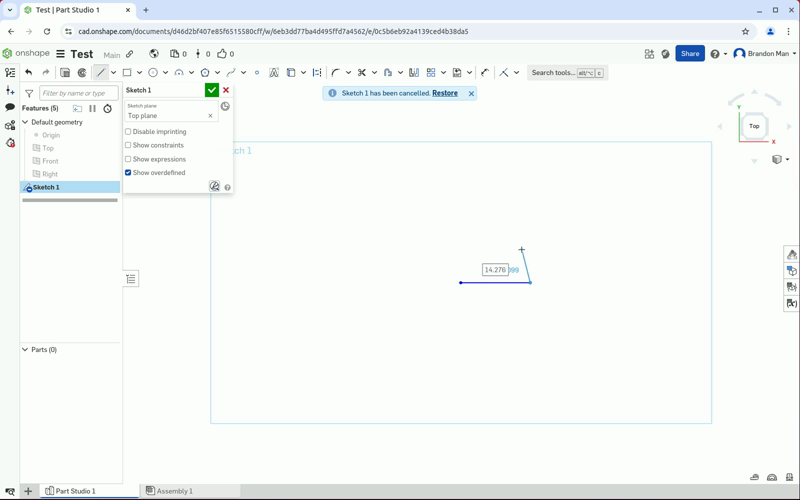
key_up(shift)
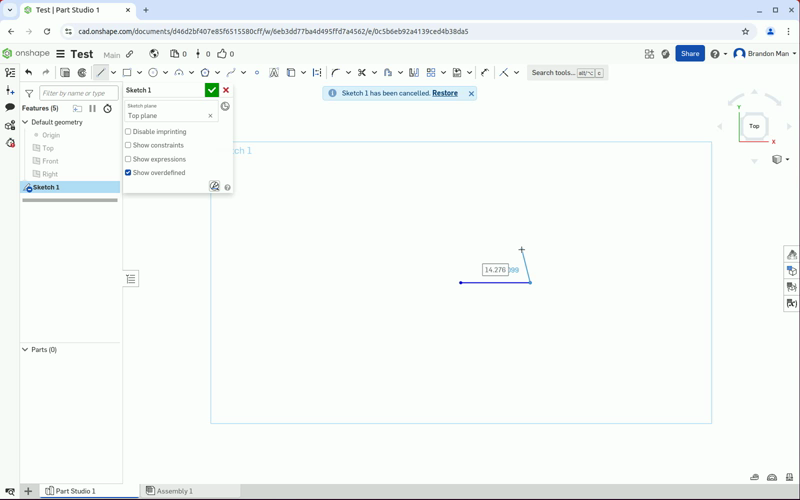
key_down(shift)
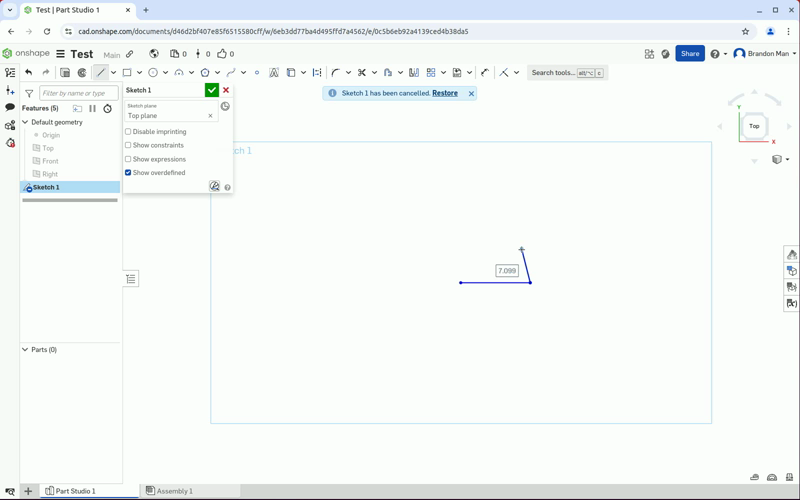
mouse_move(460, 249)
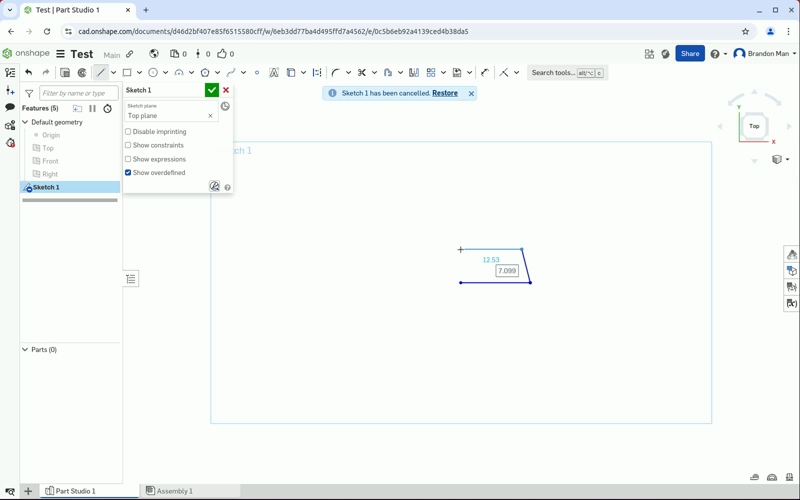
click(460, 249)
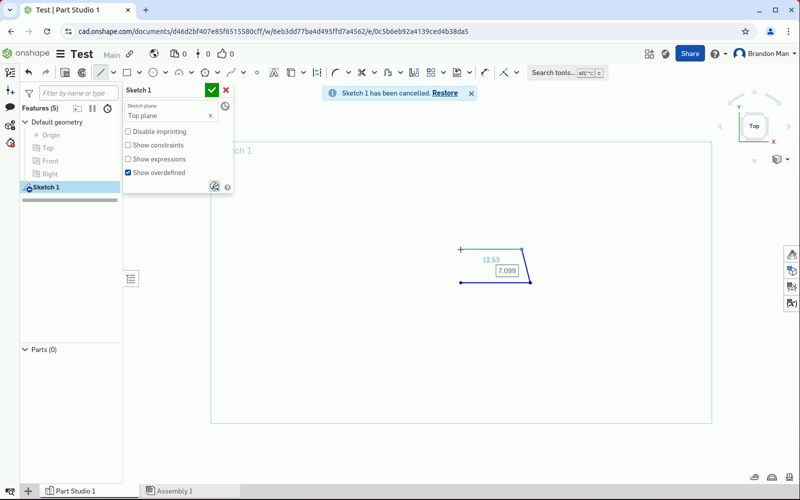
key_up(shift)
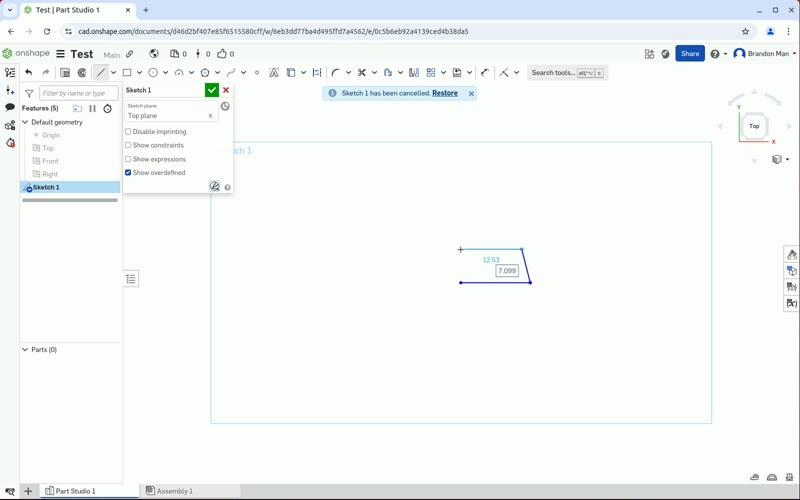
mouse_move(490, 249)
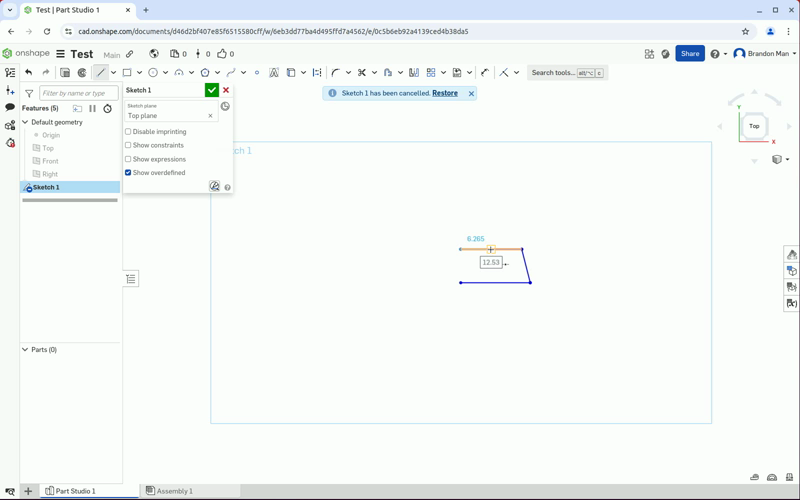
key_down(shift)
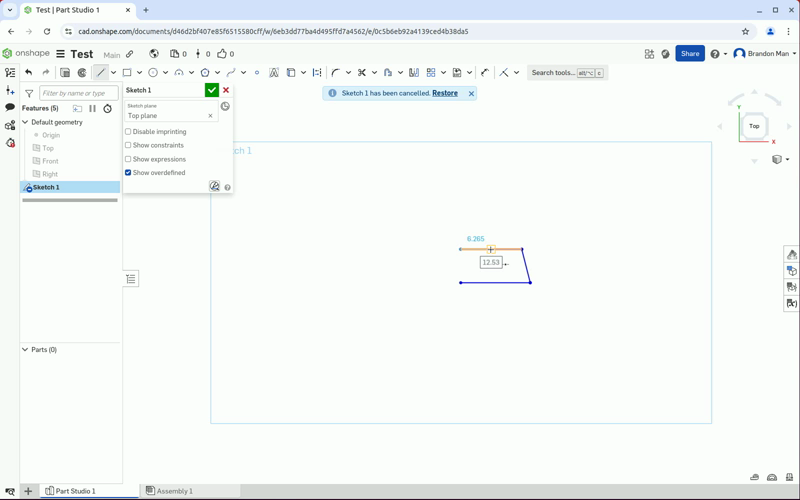
mouse_move(460, 282)
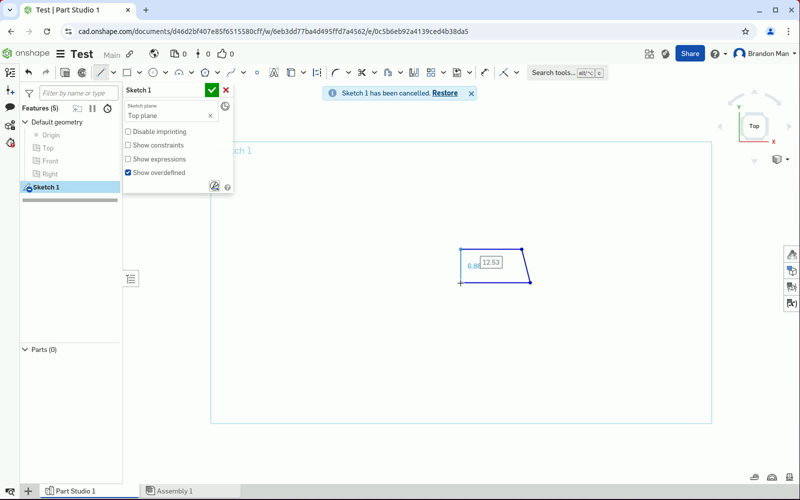
key_up(shift)
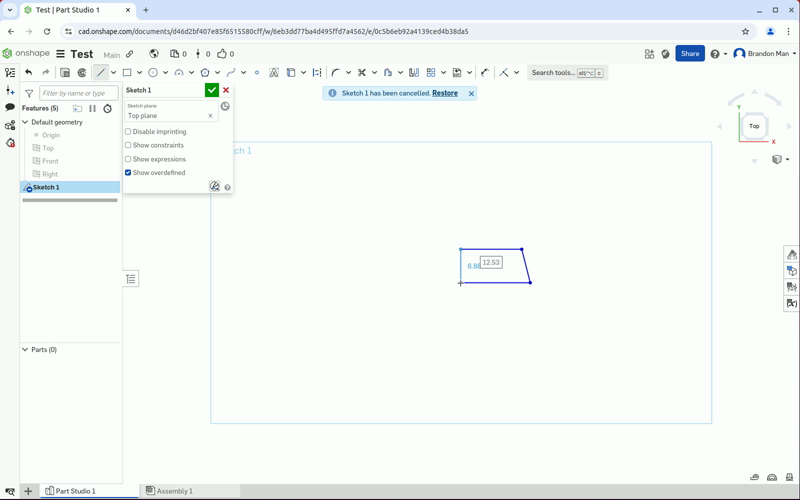
click(460, 282)
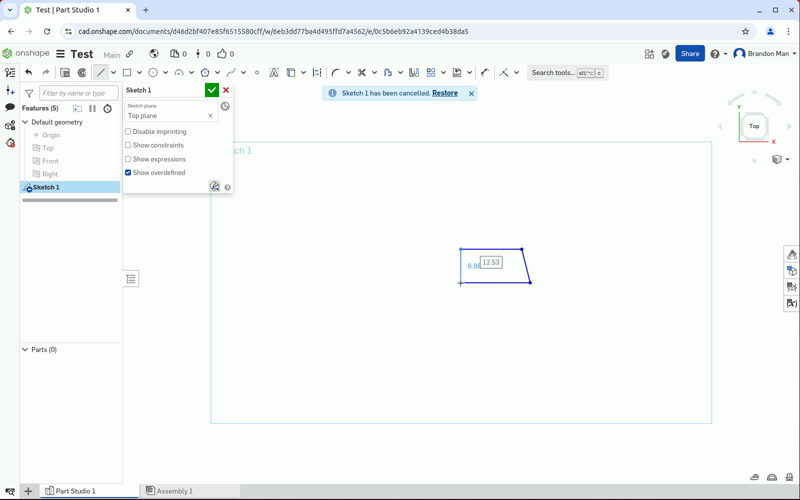
key(esc)
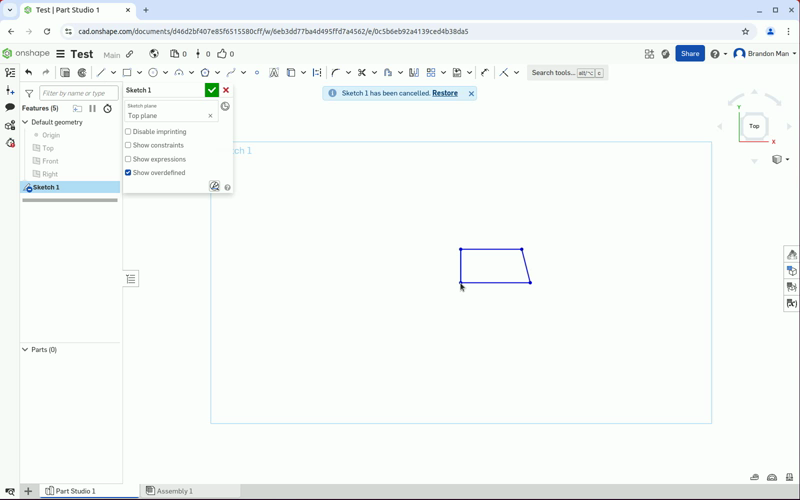
mouse_move(481, 273)
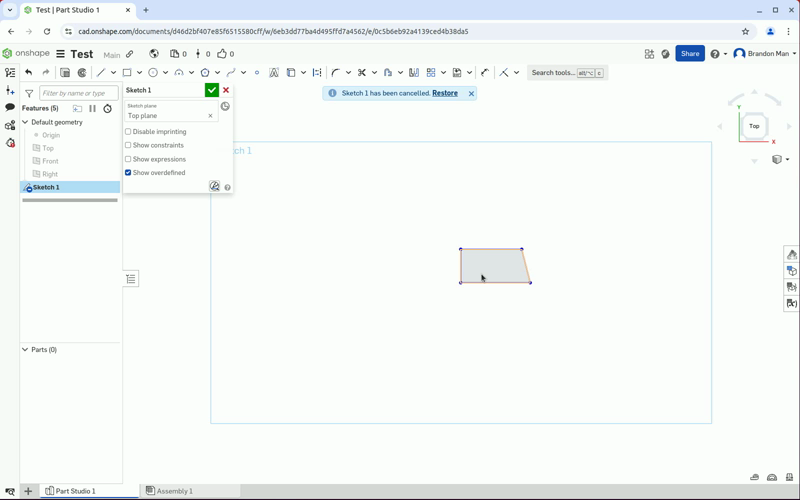
click(481, 273)
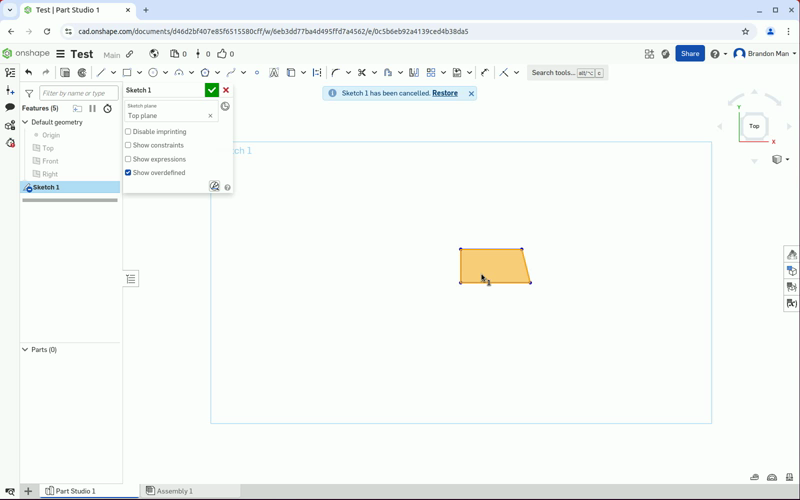
mouse_move(73, 352)
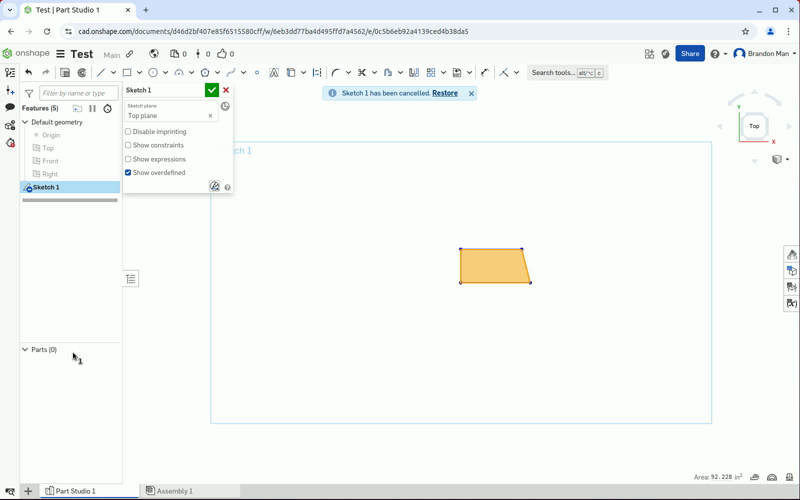
key(shift+y)
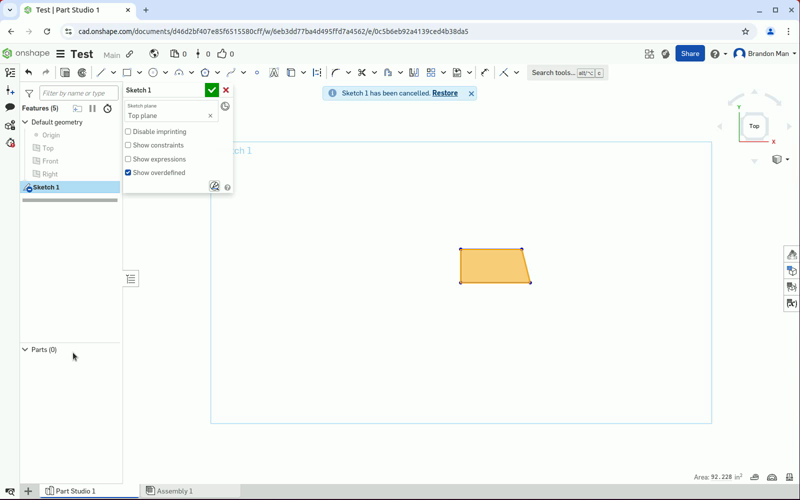
key(shift+e)
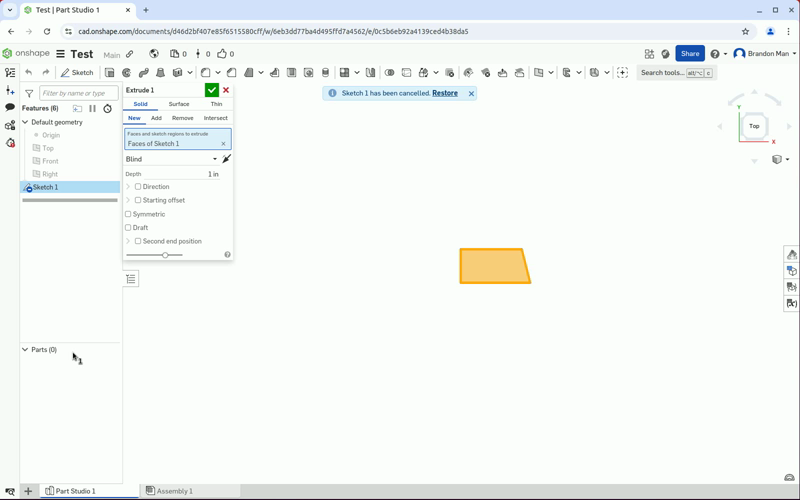
mouse_move(143, 106)
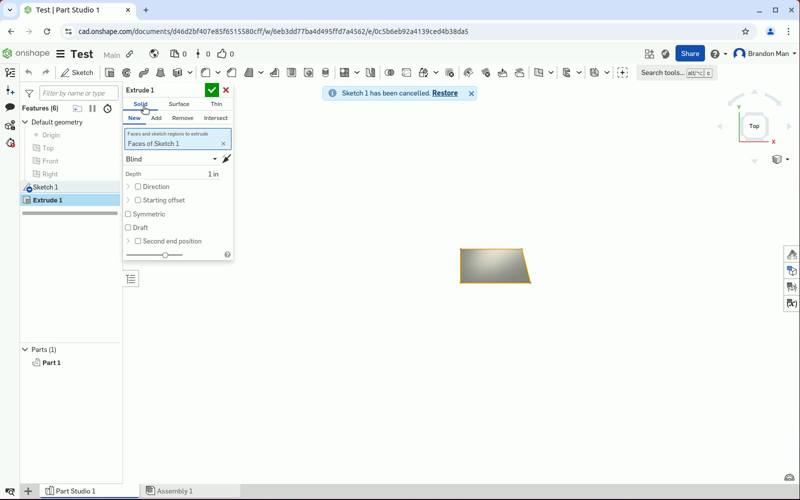
click(143, 106)
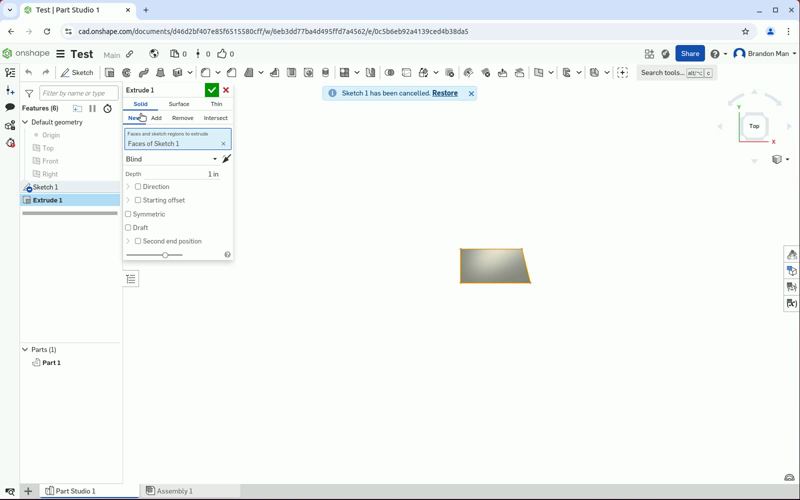
mouse_move(137, 120)
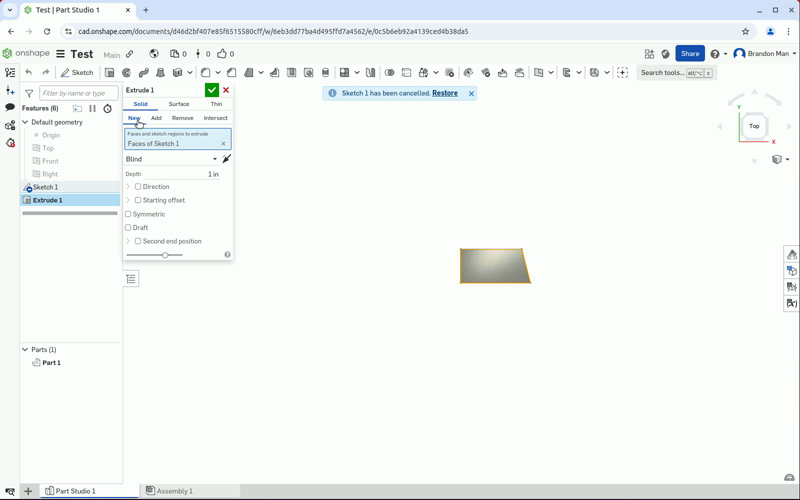
click(137, 120)
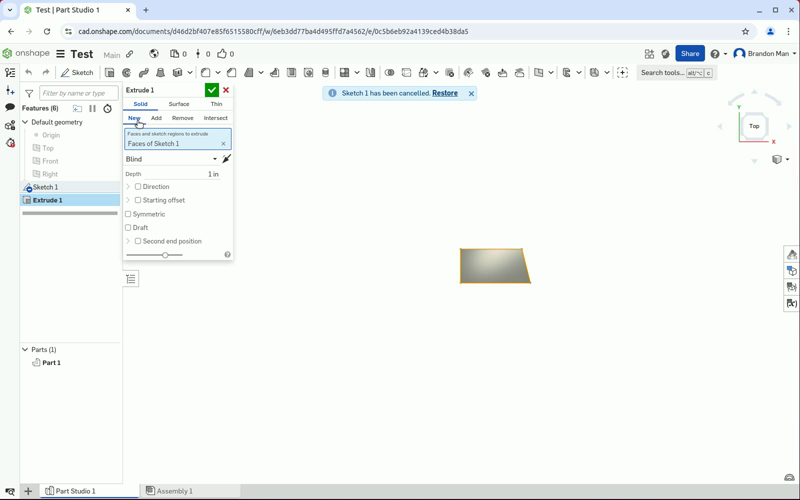
key(tab, 4)
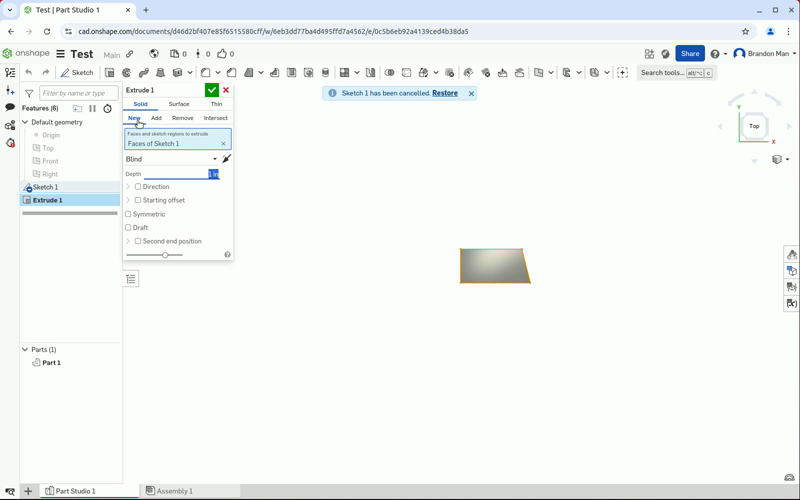
text(0.481)
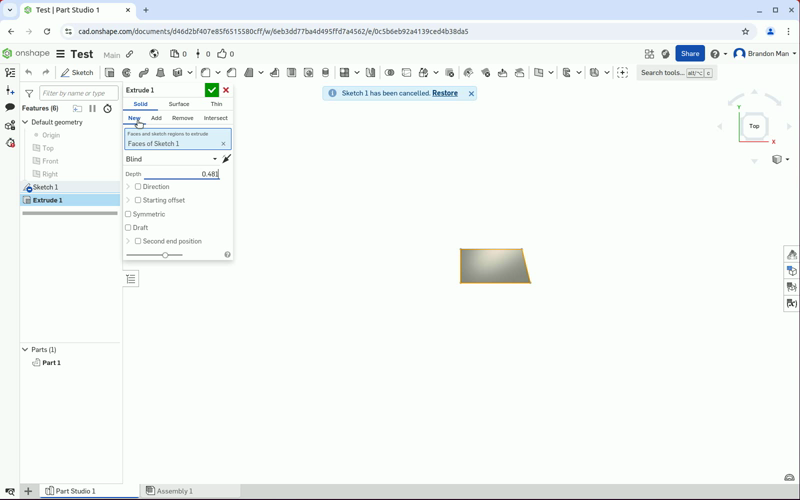
key(enter)
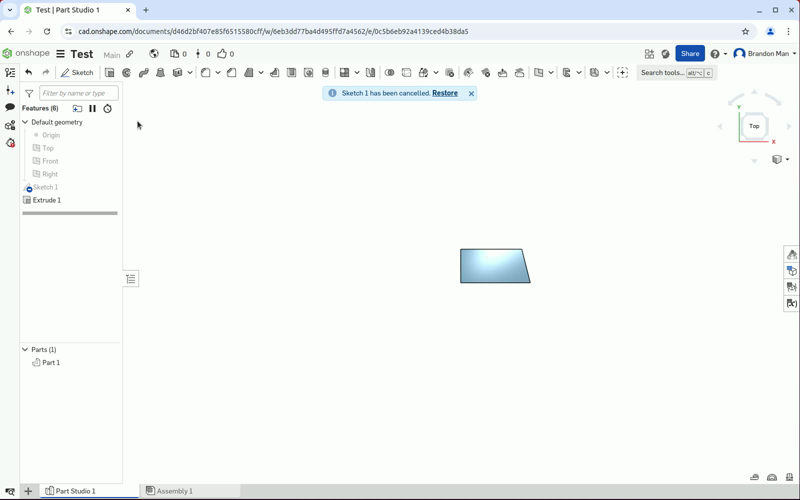
key(shift+h)
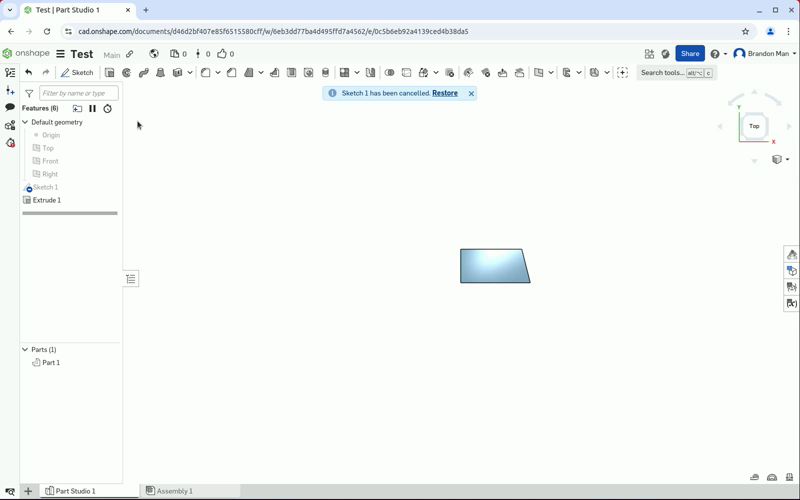
key(shift+h)
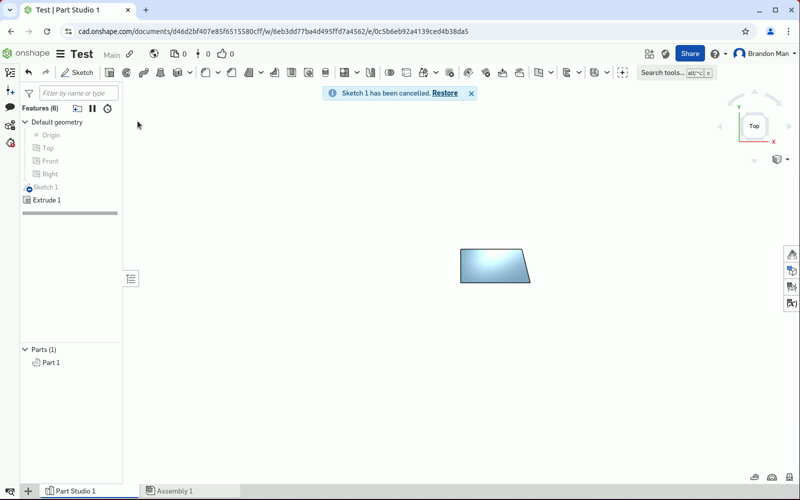
mouse_move(73, 189)
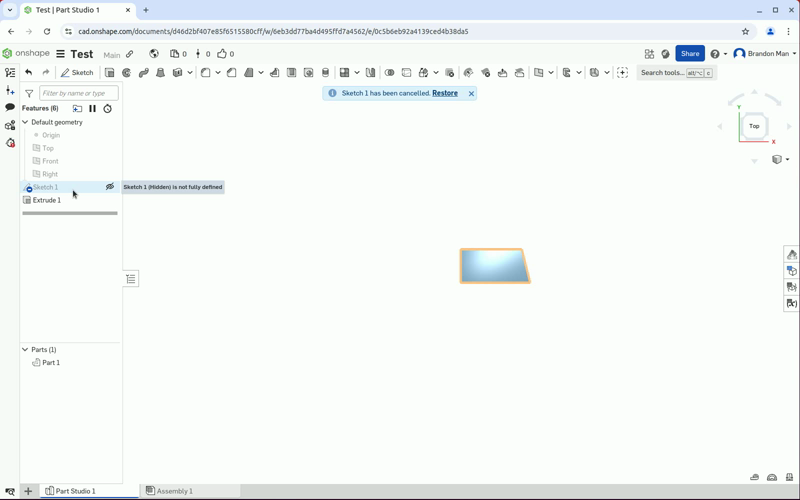
click(73, 189)
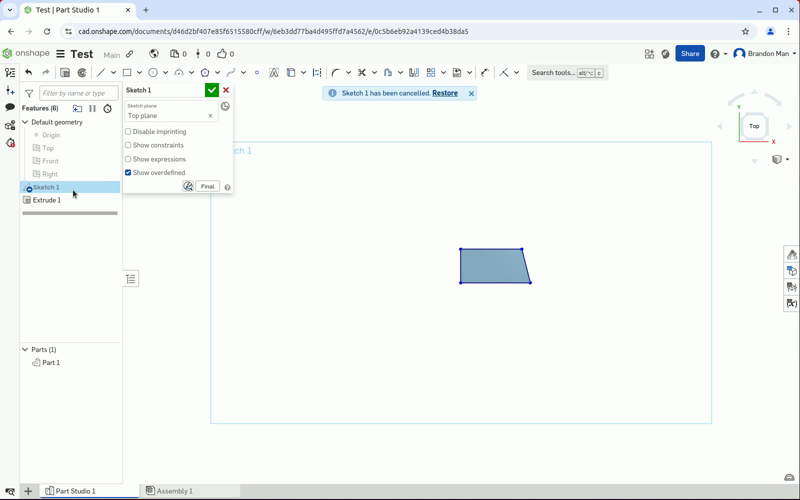
mouse_move(229, 92)
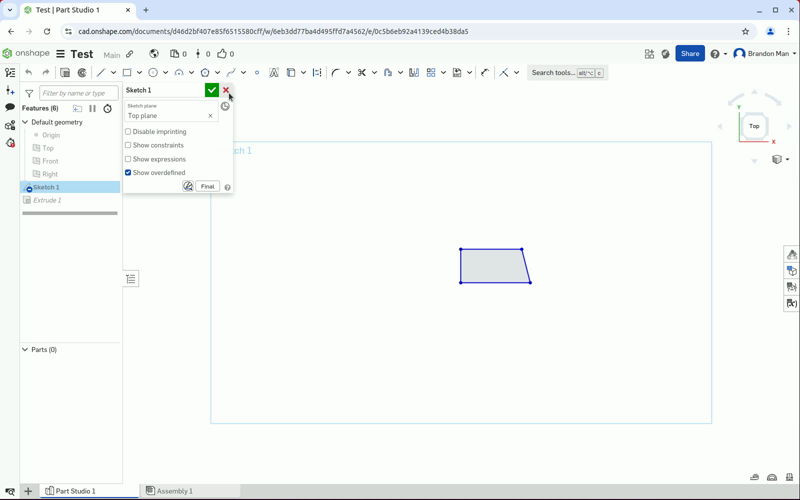
click(229, 92)
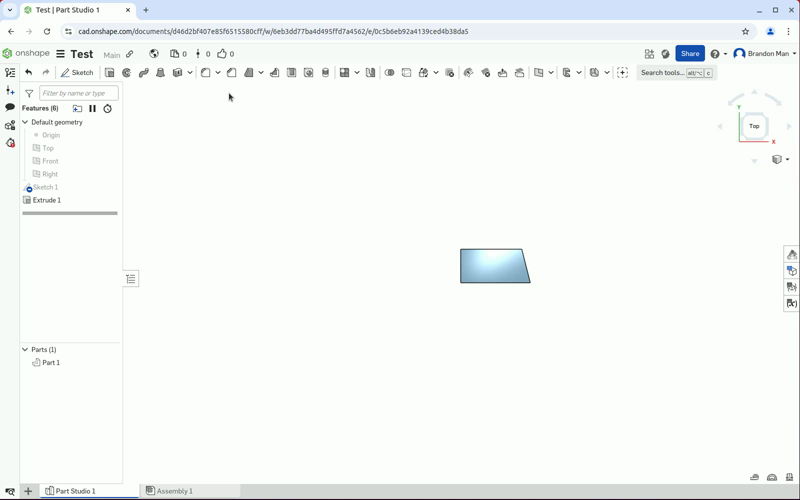
mouse_move(541, 75)
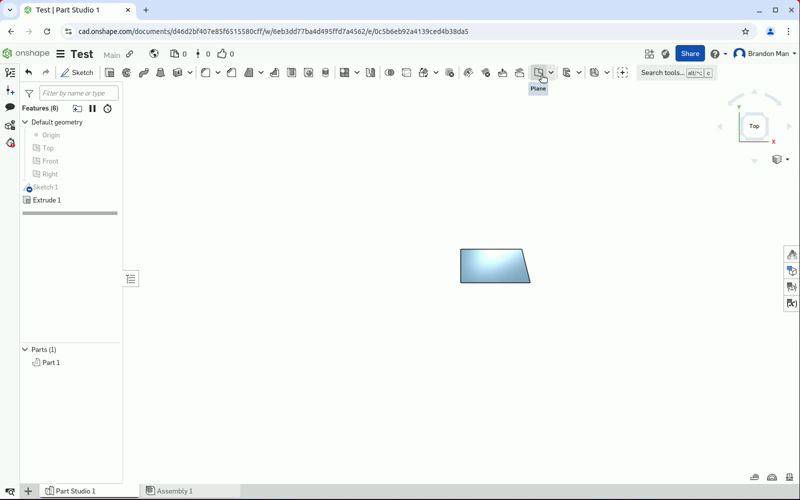
click(541, 75)
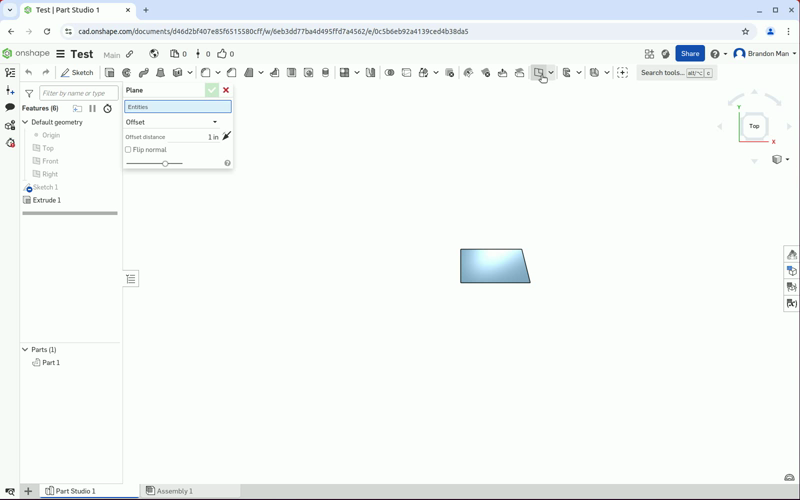
mouse_move(73, 150)
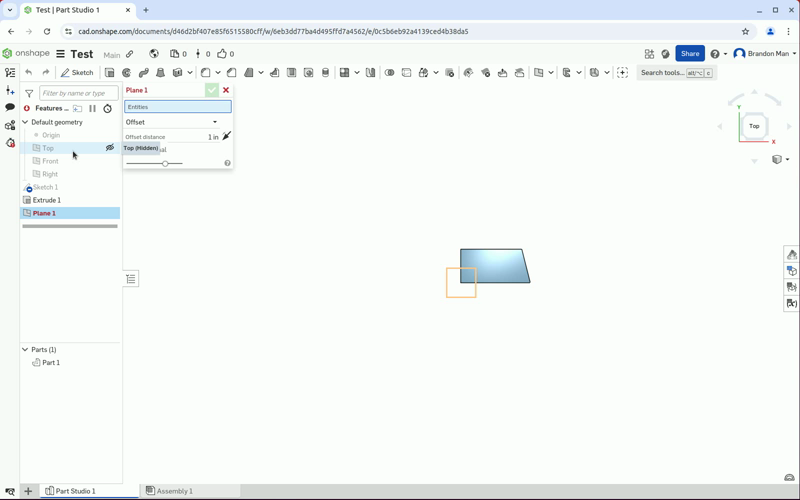
click(73, 150)
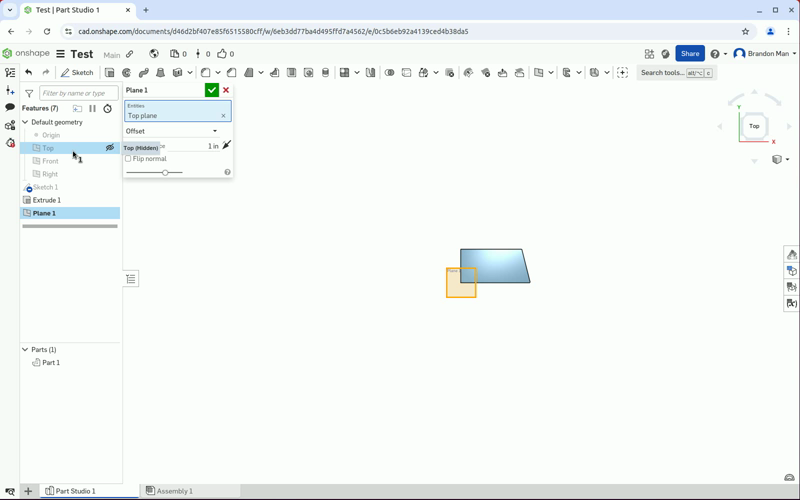
key(tab, 2)
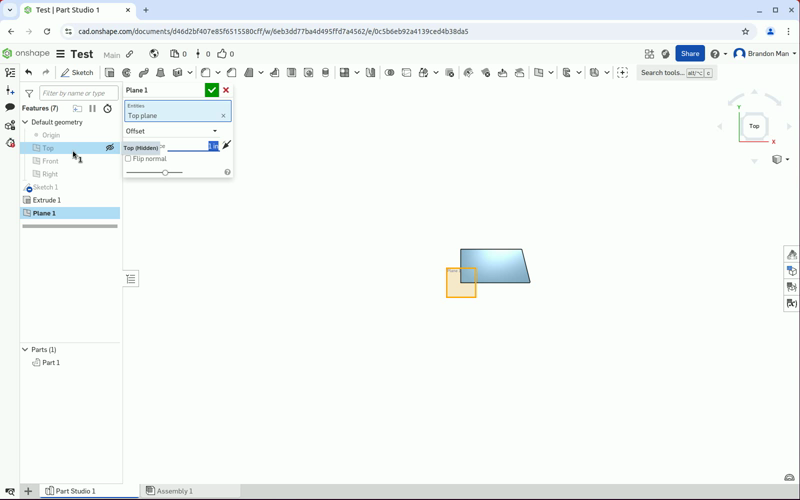
text(0.493)
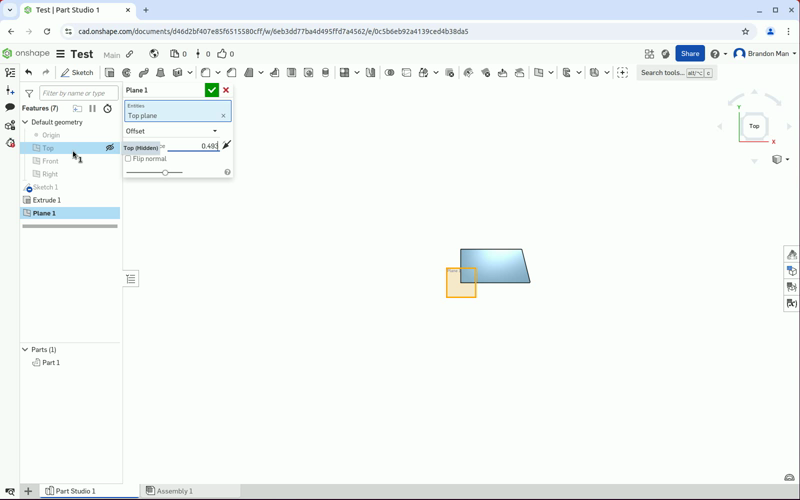
key(enter, 2)
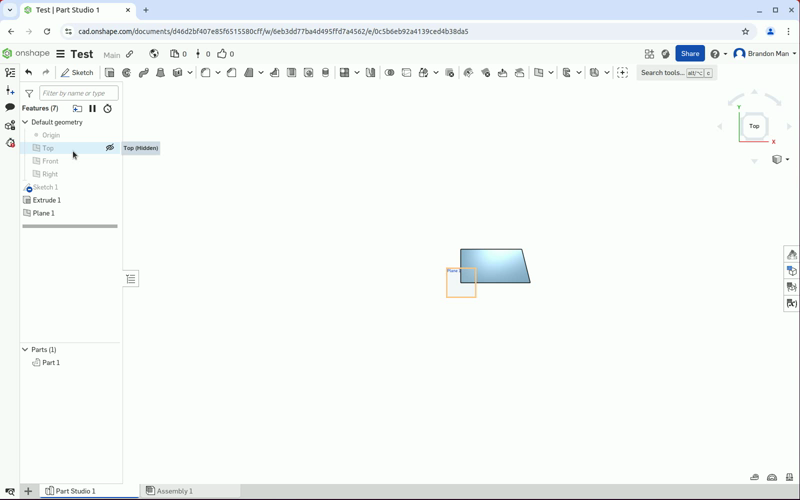
key(shift+s)
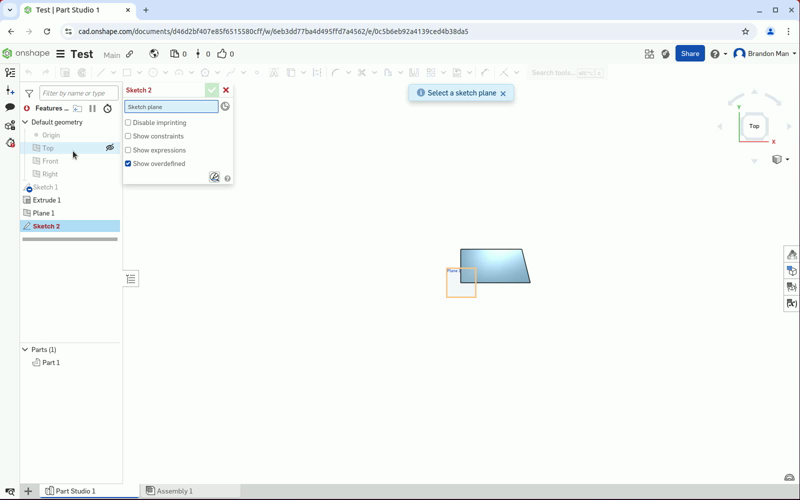
mouse_move(73, 215)
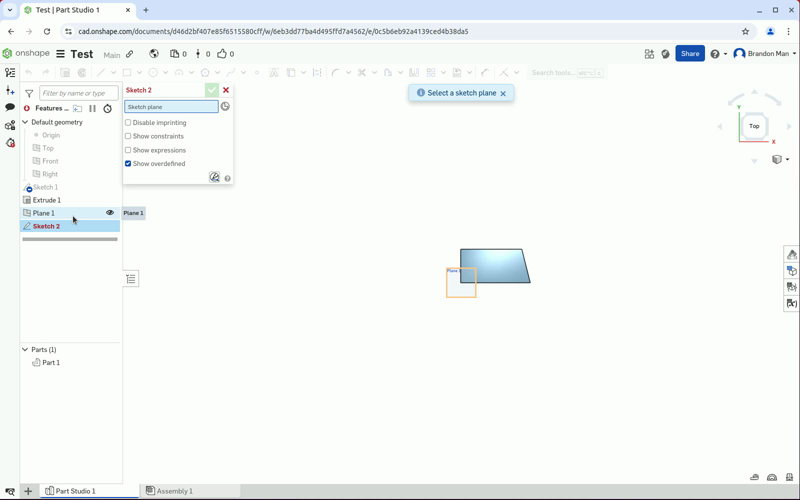
click(73, 215)
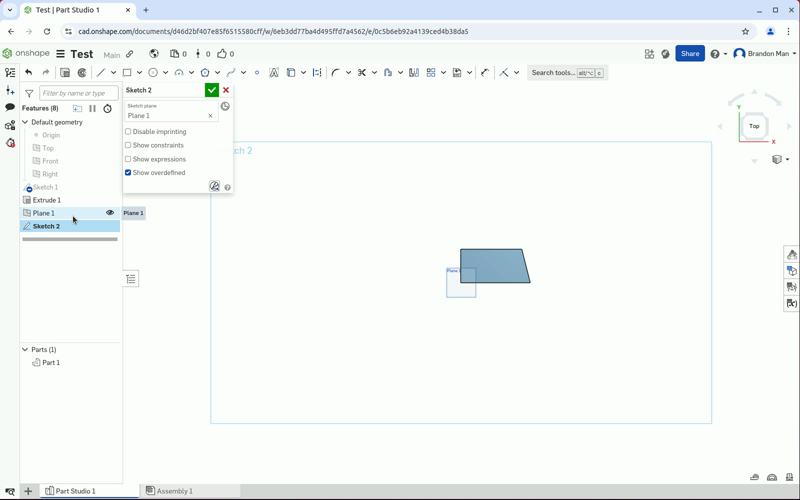
mouse_move(73, 352)
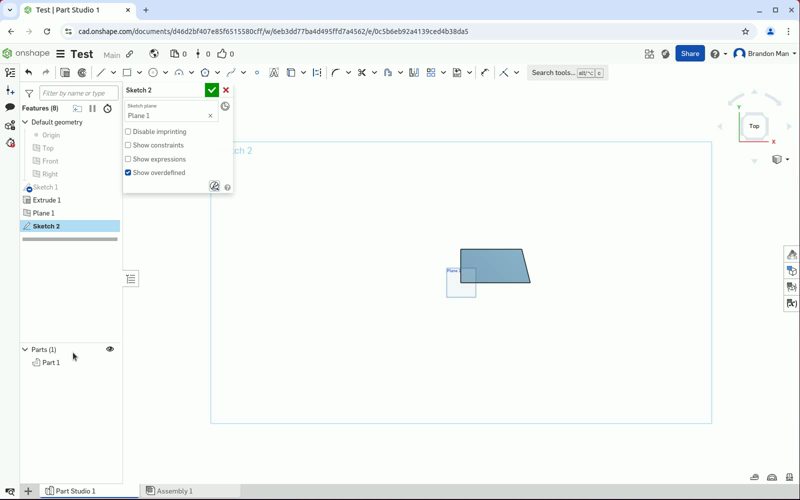
key(y)
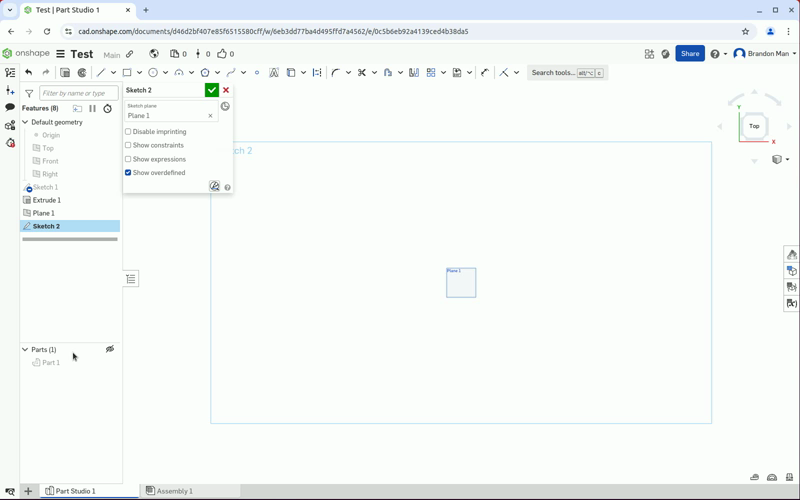
key(l)
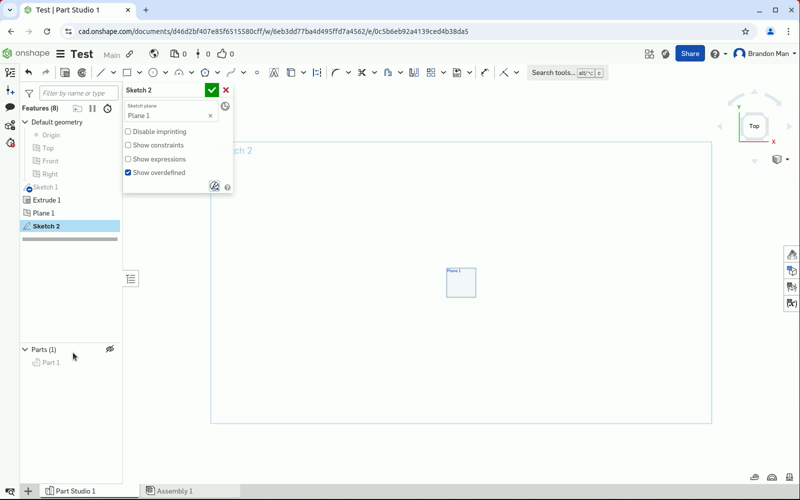
key_down(shift)
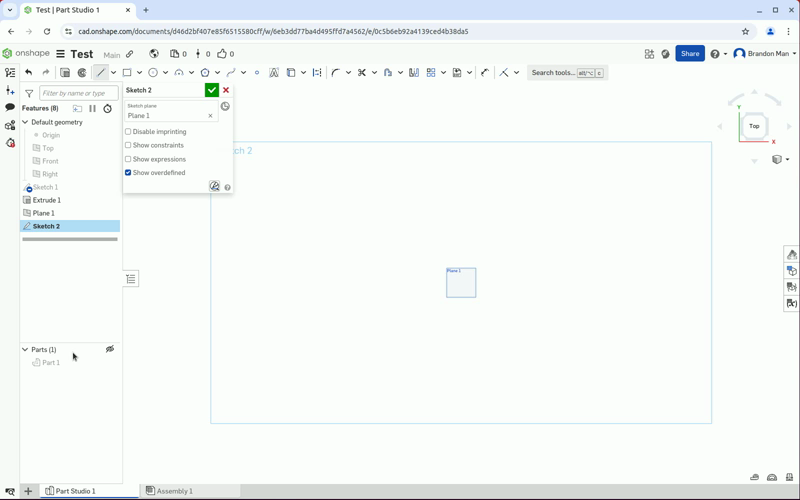
mouse_move(458, 282)
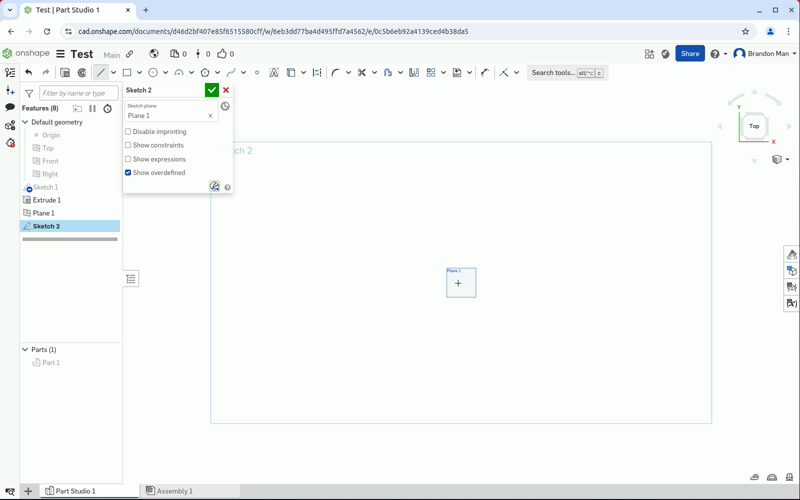
click(458, 282)
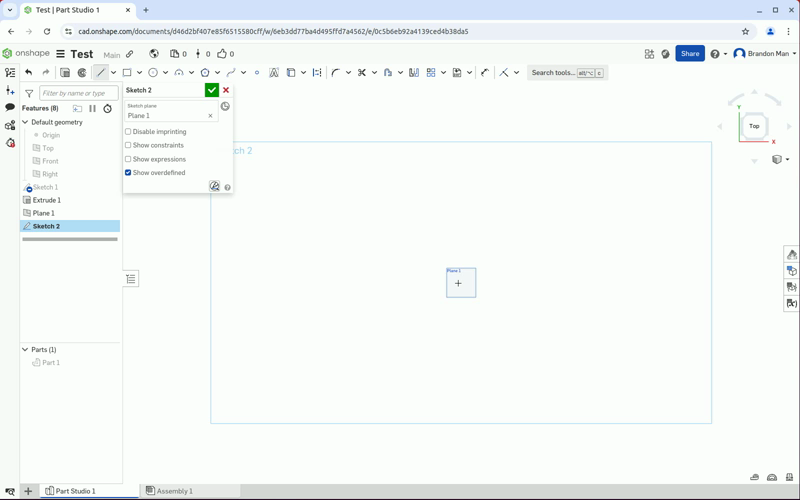
key_up(shift)
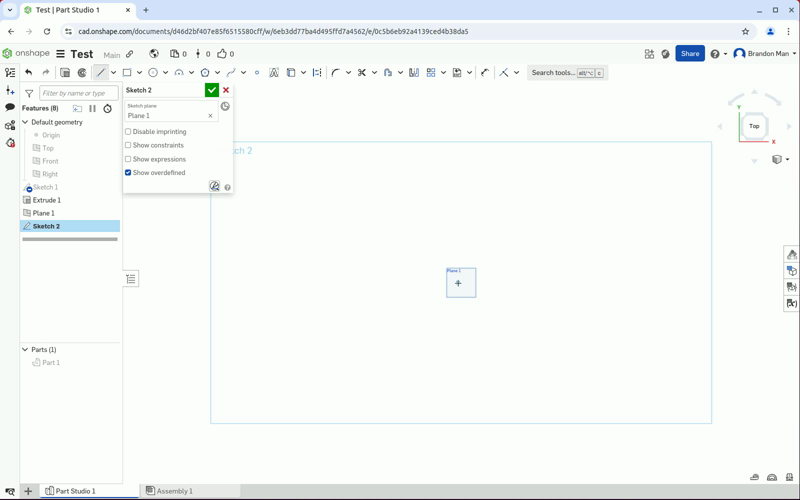
key_down(shift)
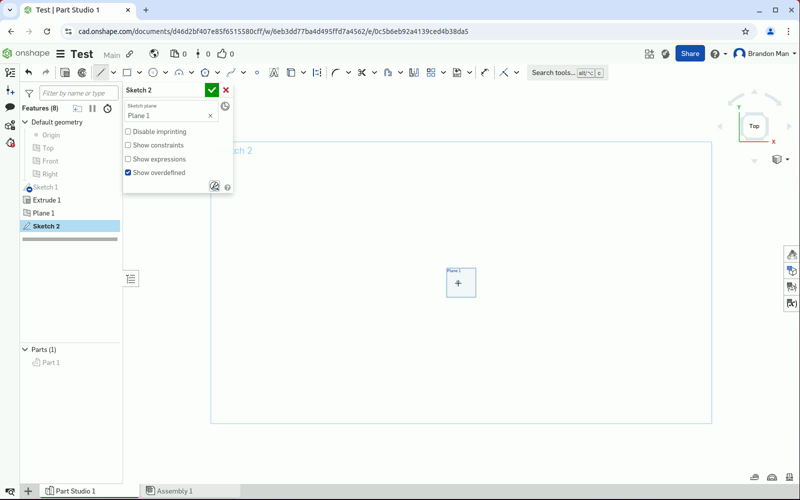
mouse_move(488, 282)
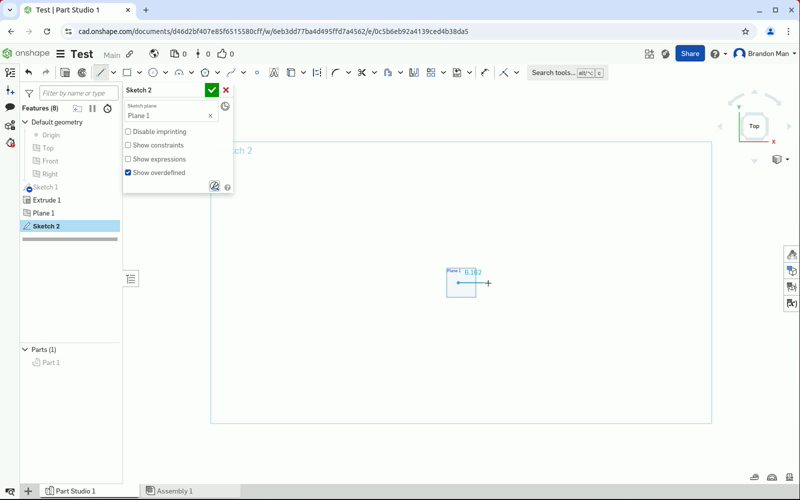
mouse_move(460, 282)
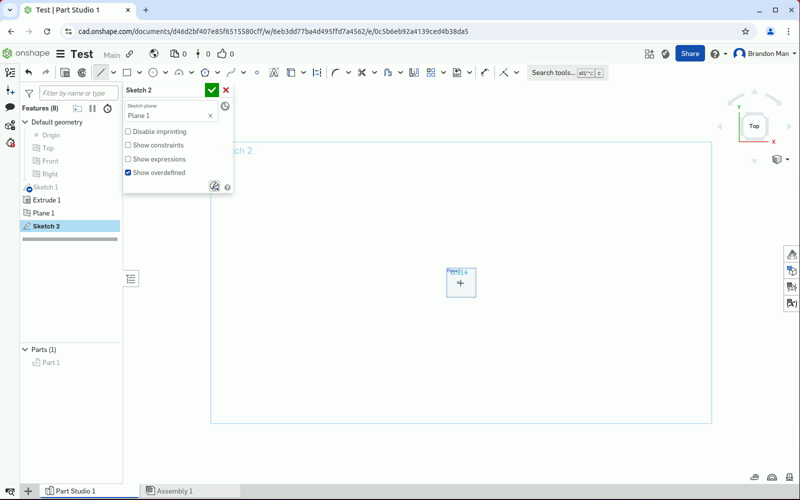
scroll(6)
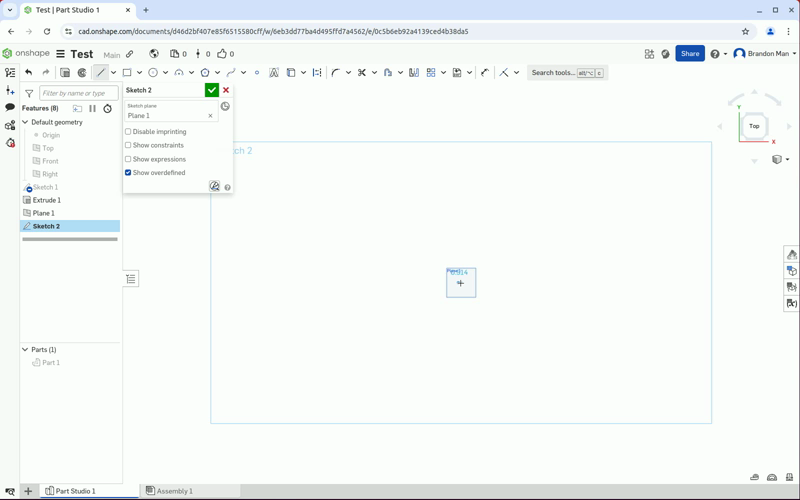
scroll(6)
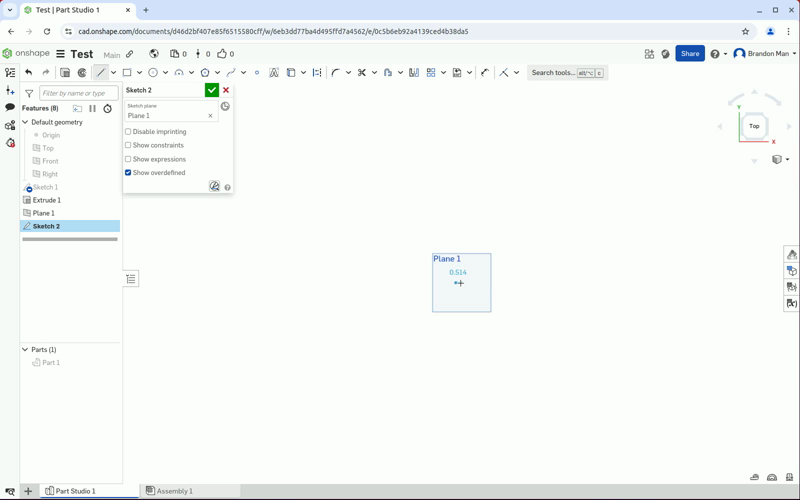
scroll(6)
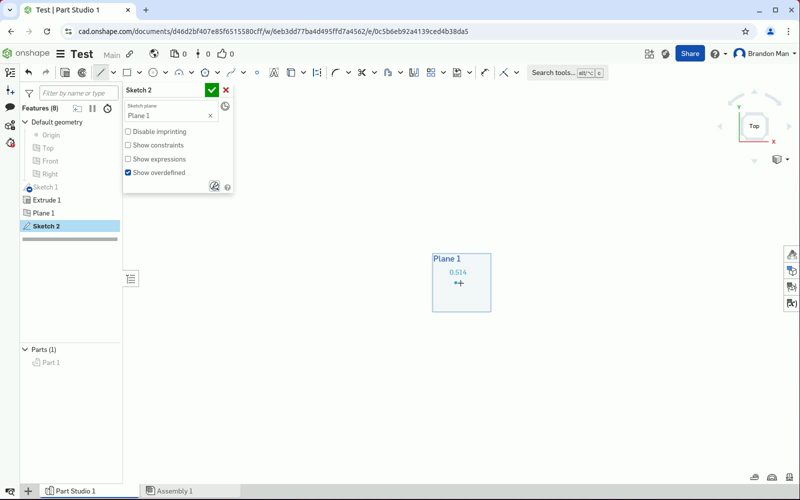
scroll(6)
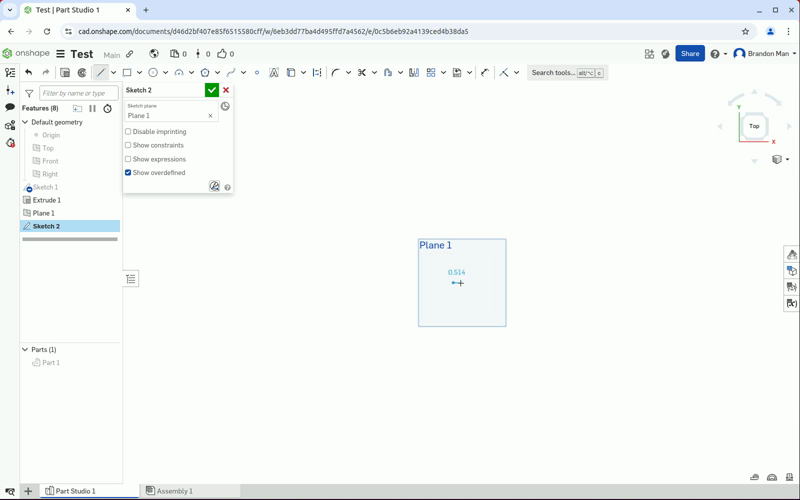
scroll(6)
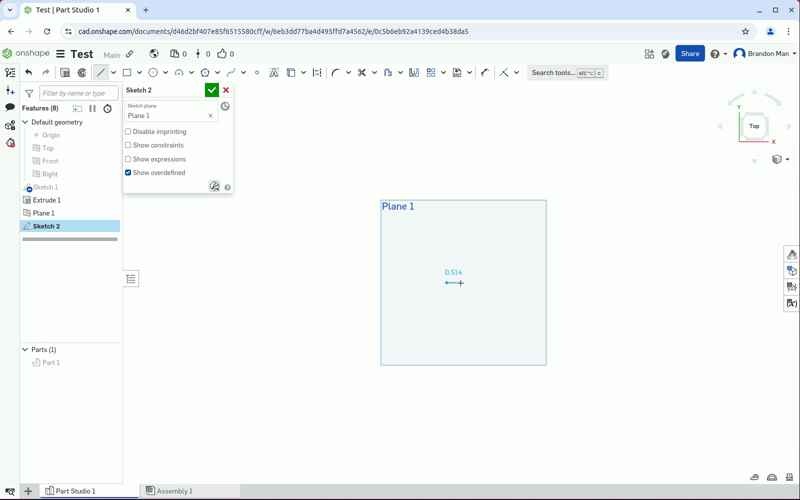
scroll(6)
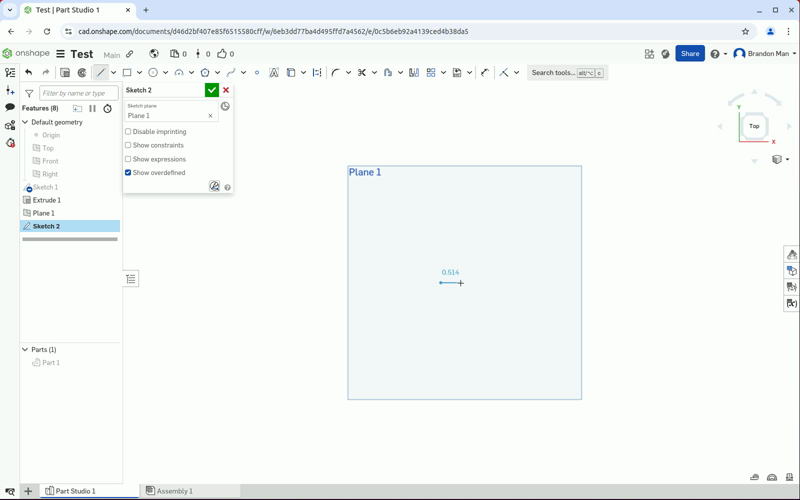
scroll(6)
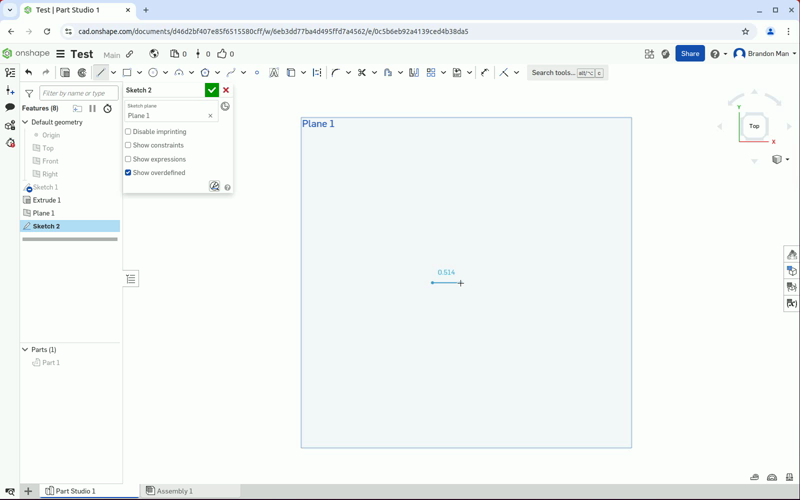
click(460, 282)
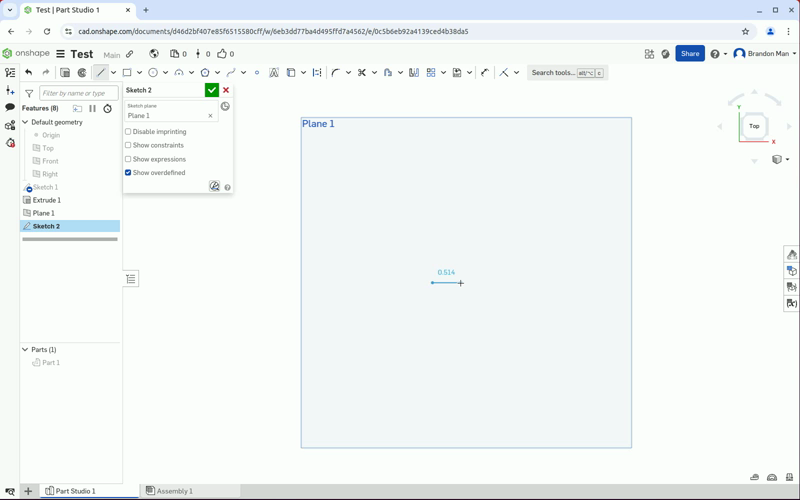
scroll(-6)
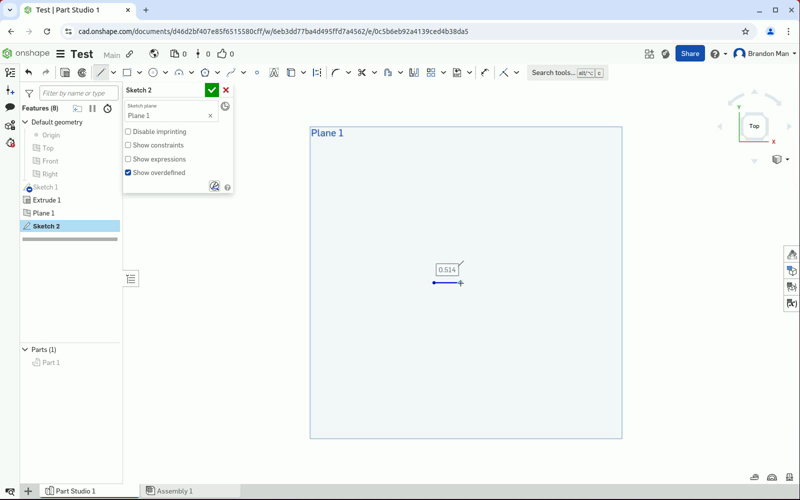
scroll(-6)
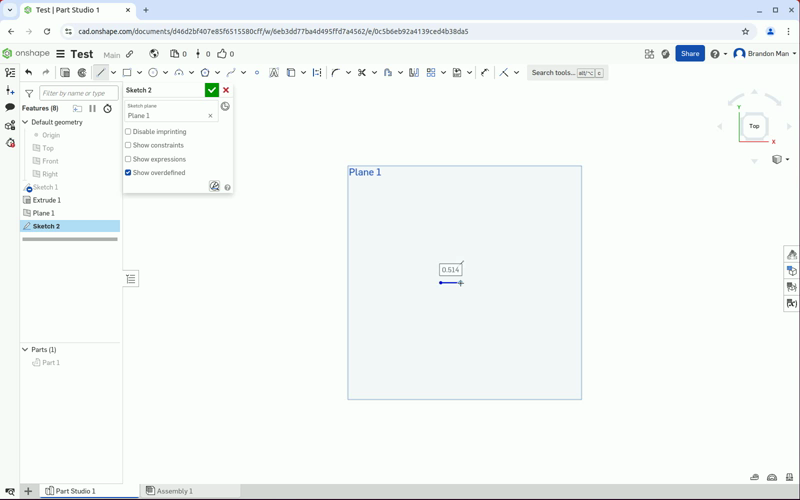
scroll(-6)
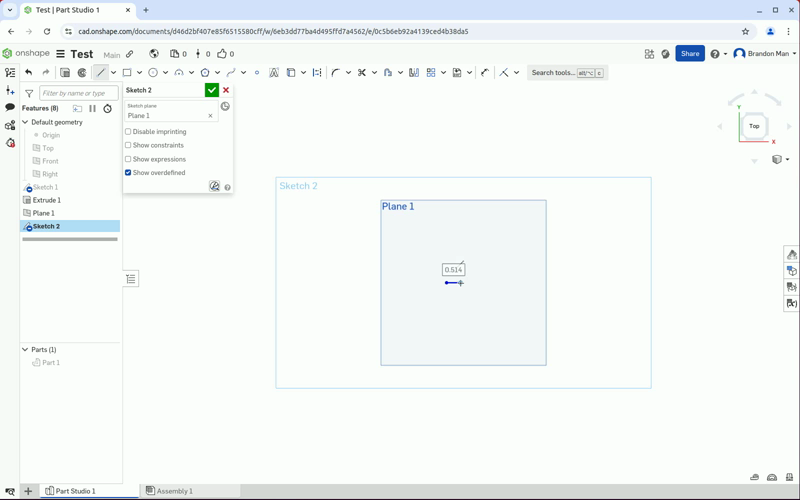
scroll(-6)
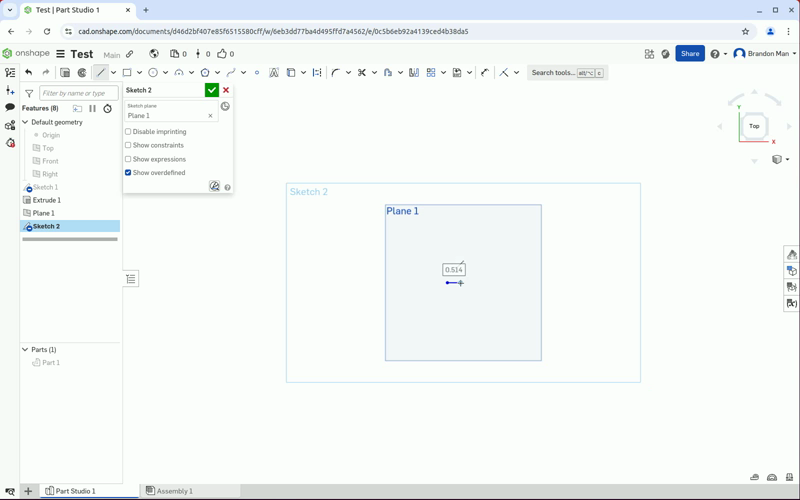
scroll(-6)
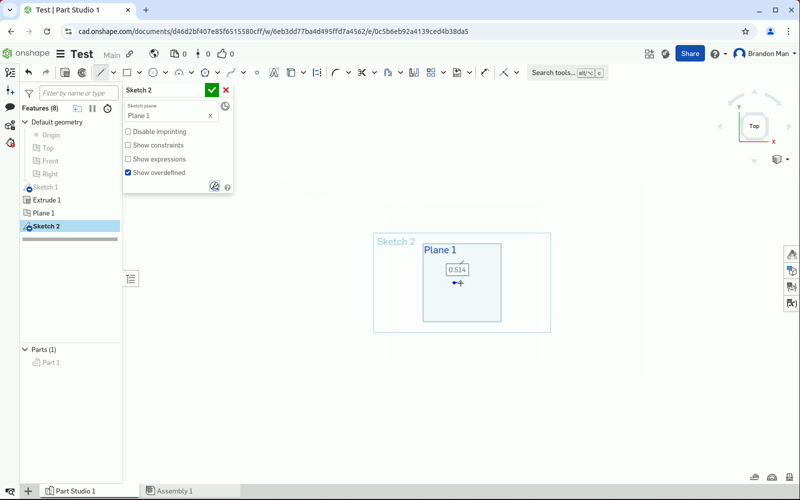
scroll(-6)
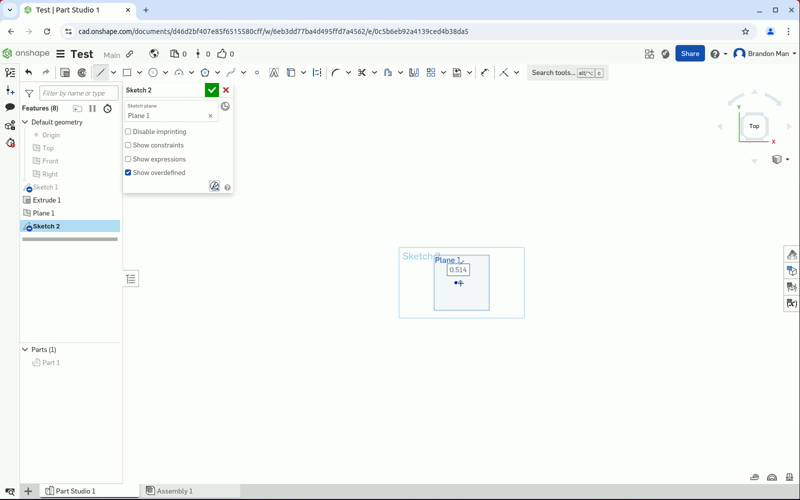
scroll(-6)
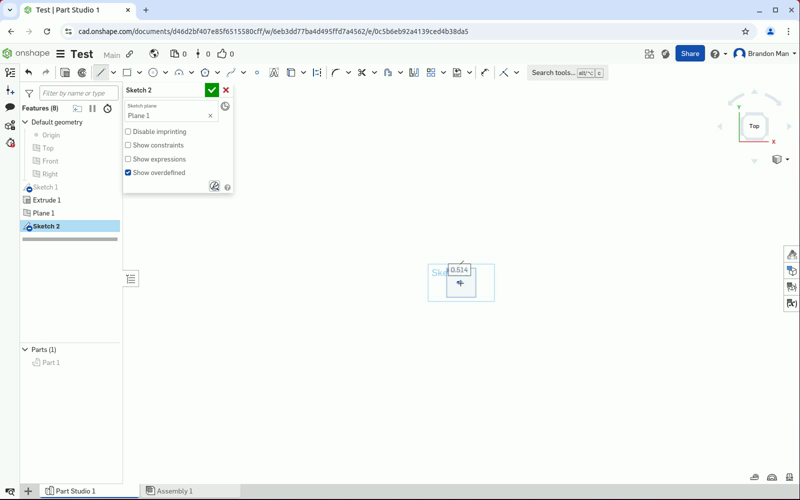
key_up(shift)
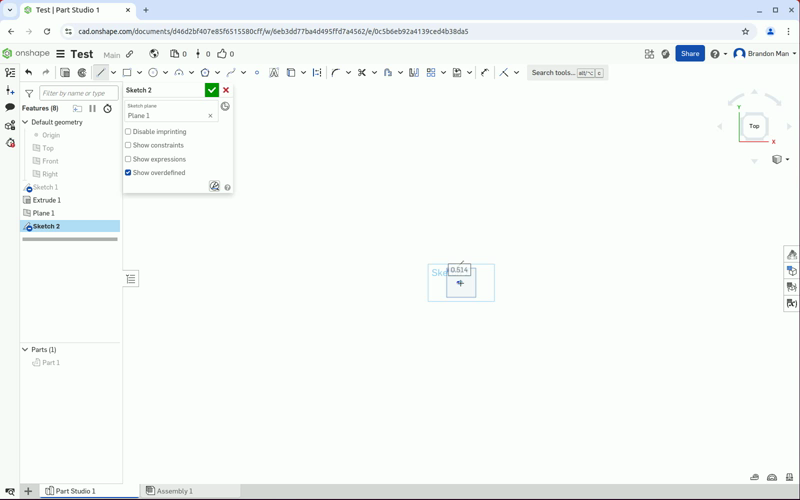
key_down(shift)
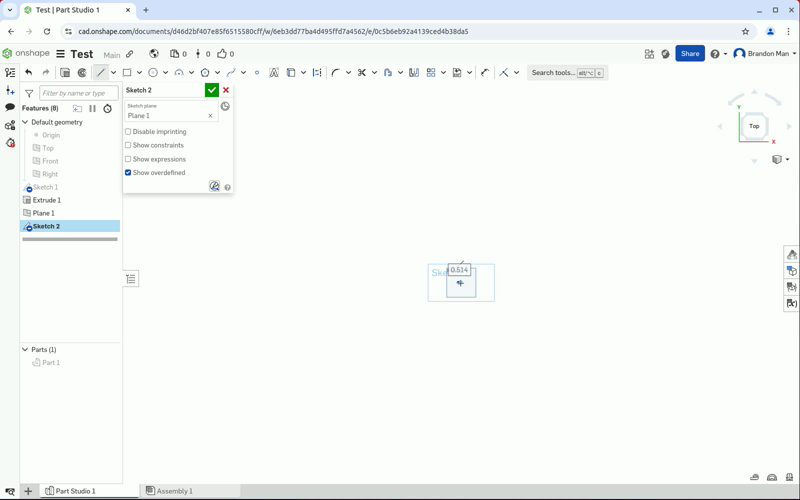
mouse_move(490, 282)
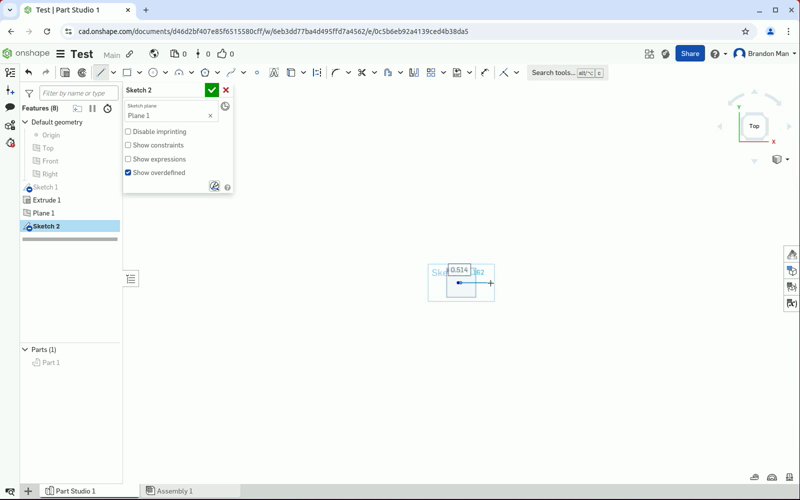
mouse_move(460, 249)
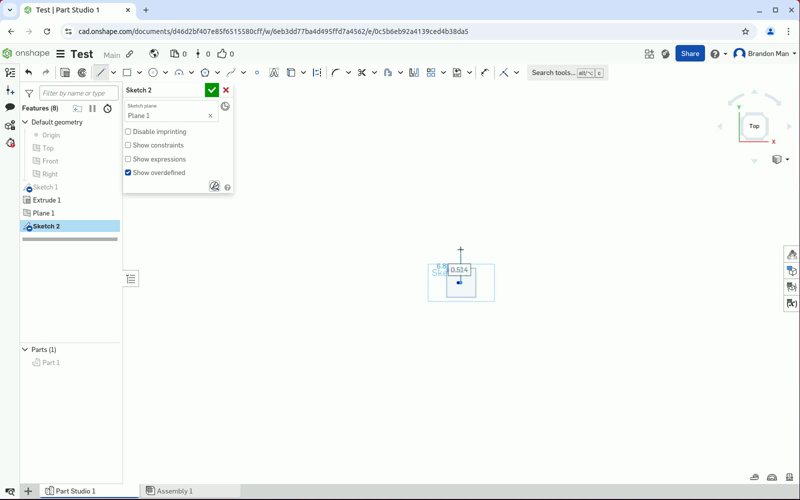
click(460, 249)
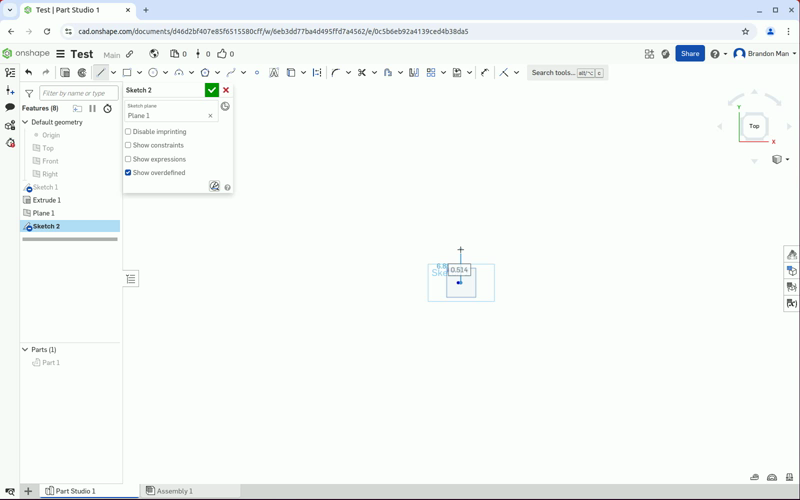
key_up(shift)
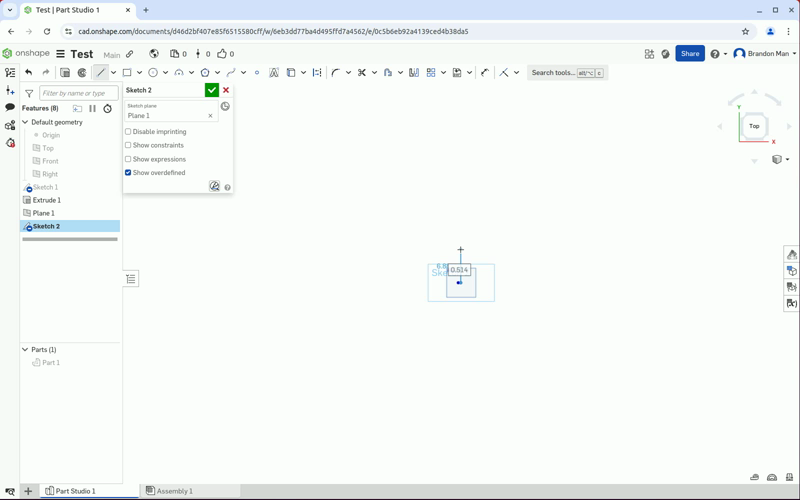
key_down(shift)
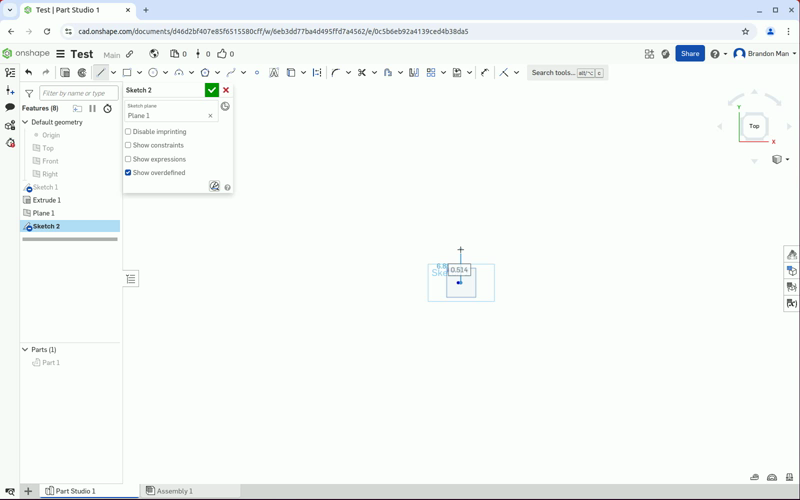
mouse_move(520, 249)
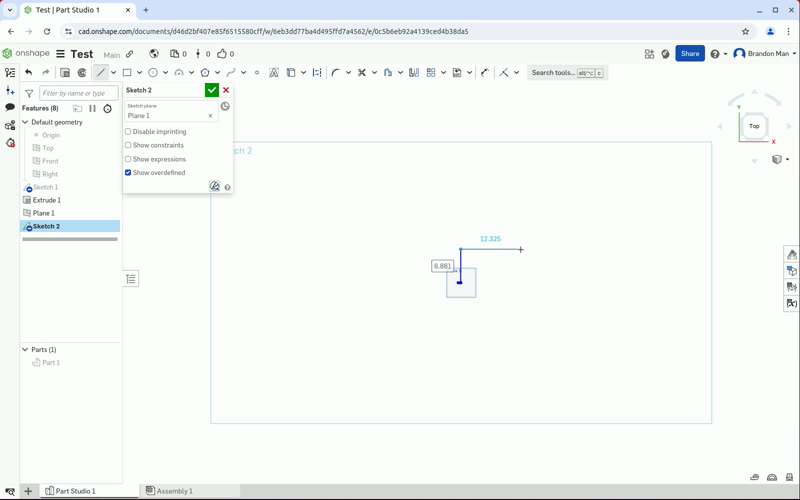
click(520, 249)
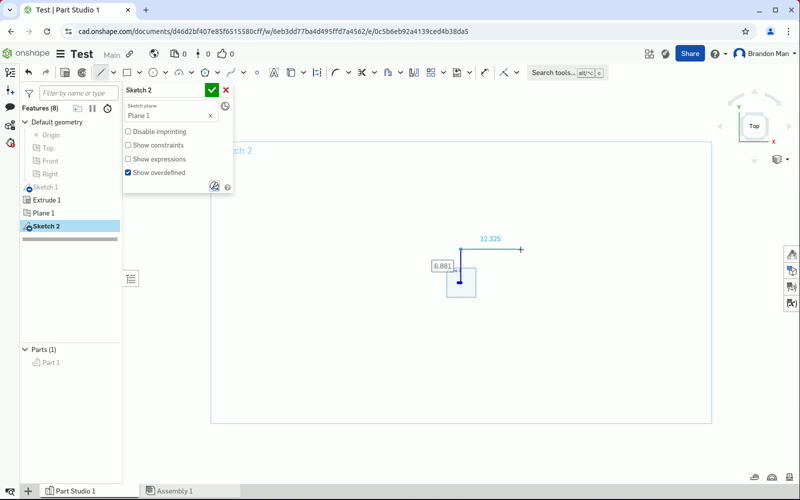
key_up(shift)
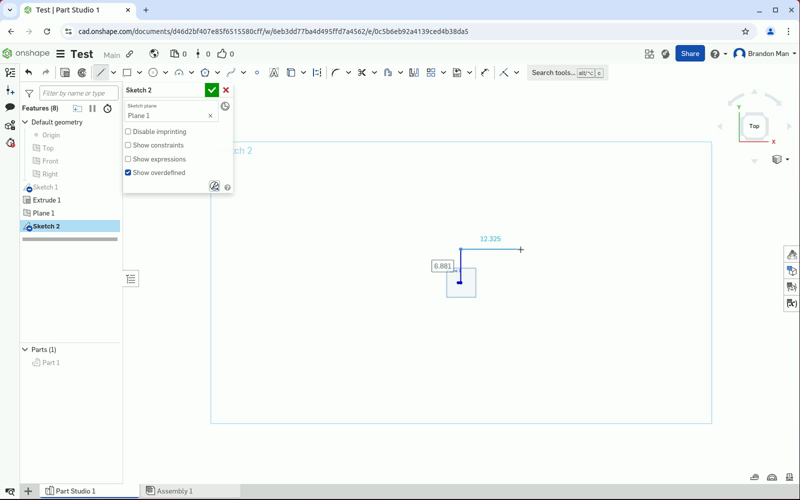
key_down(shift)
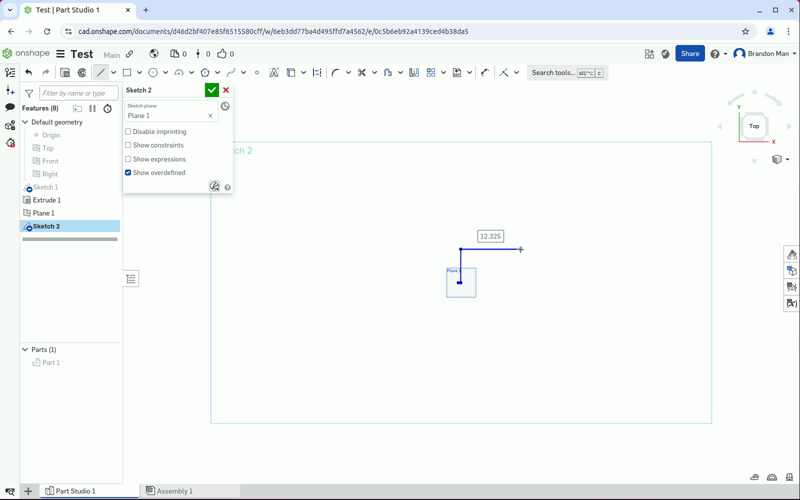
mouse_move(550, 249)
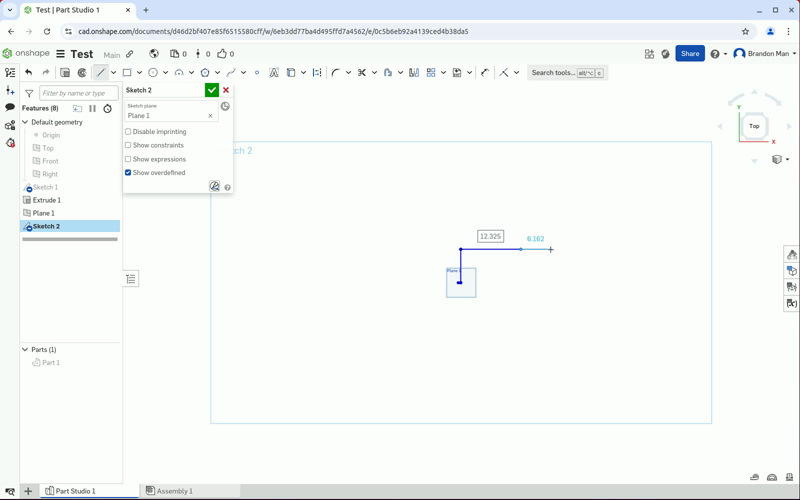
mouse_move(529, 282)
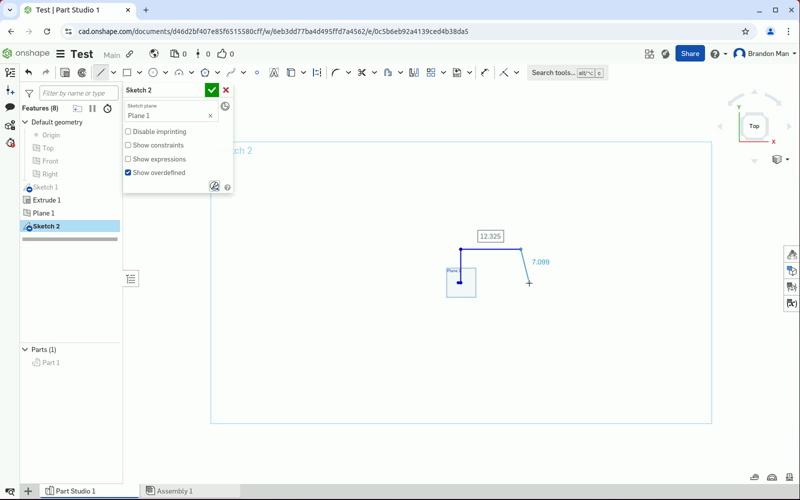
click(529, 282)
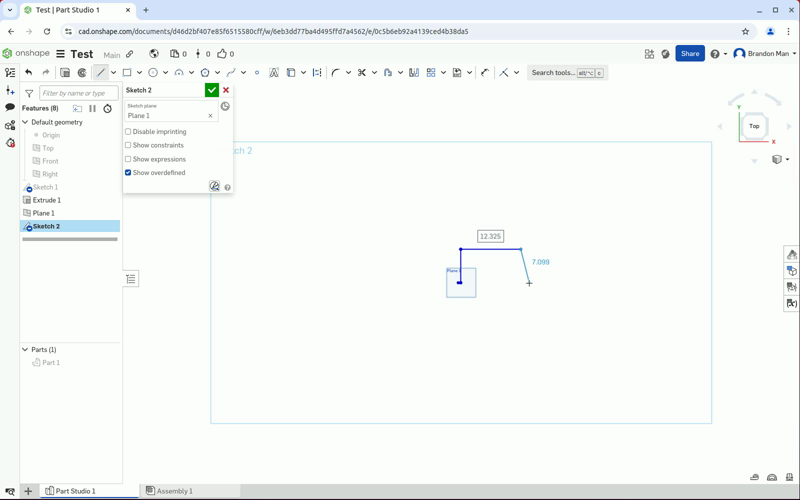
key_up(shift)
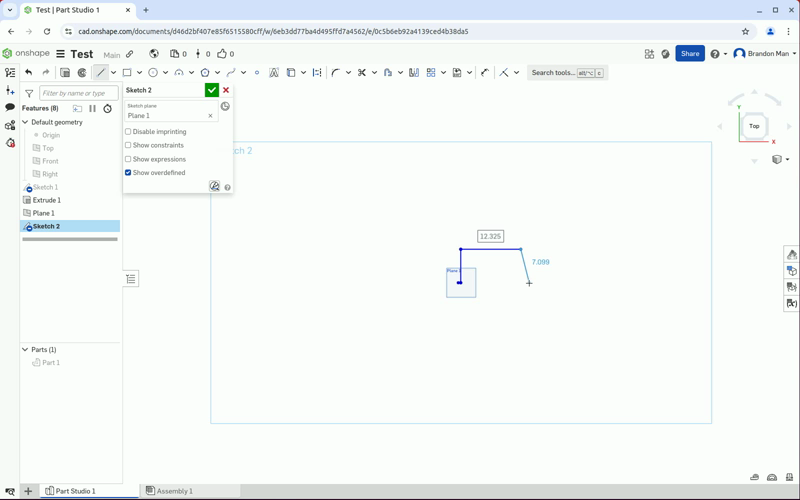
key_down(shift)
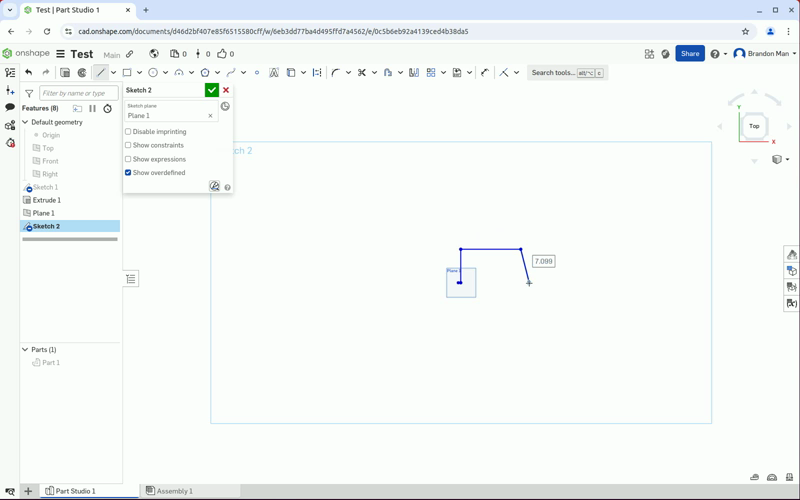
mouse_move(559, 282)
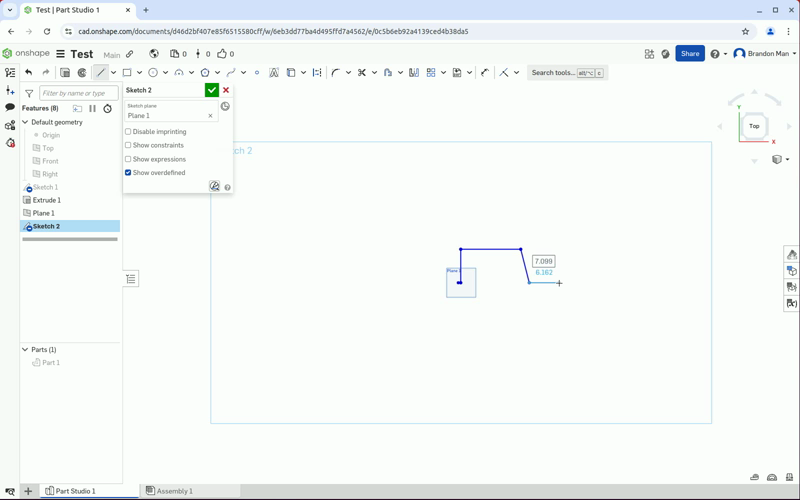
mouse_move(531, 282)
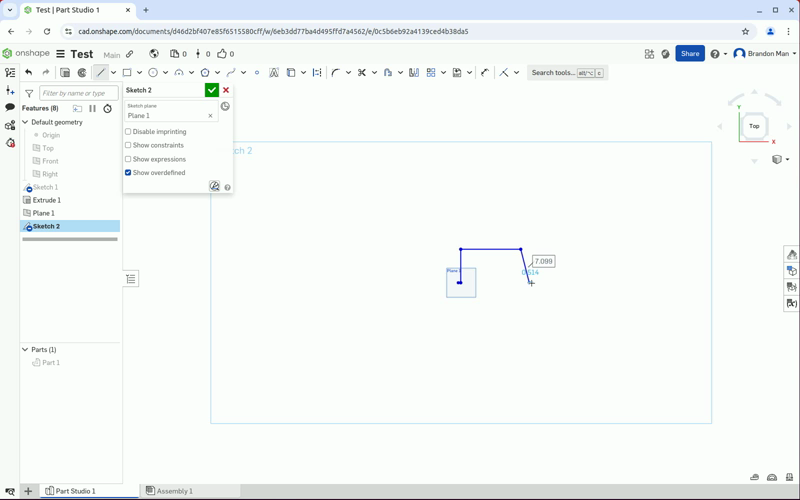
scroll(6)
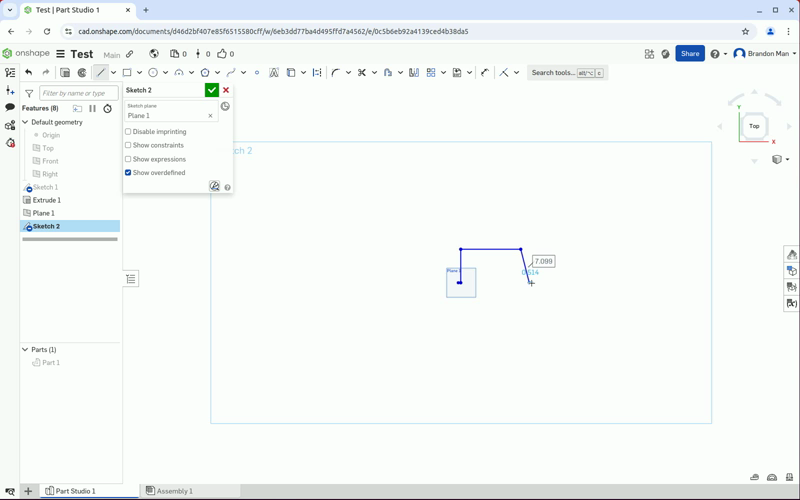
scroll(6)
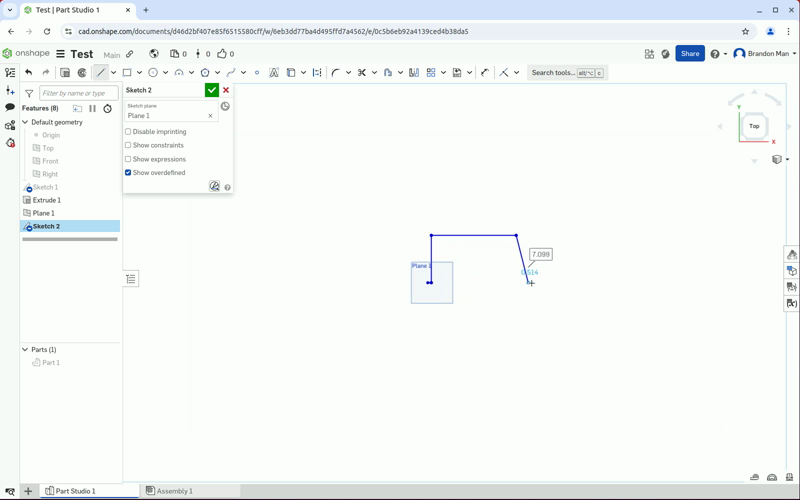
scroll(6)
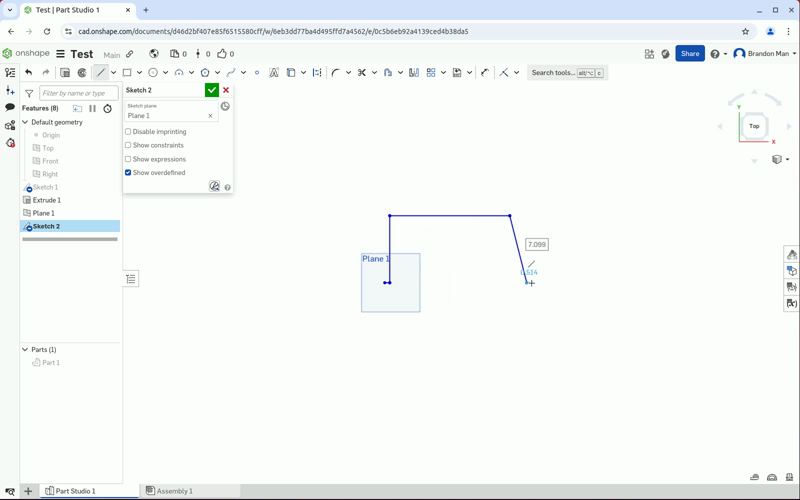
scroll(6)
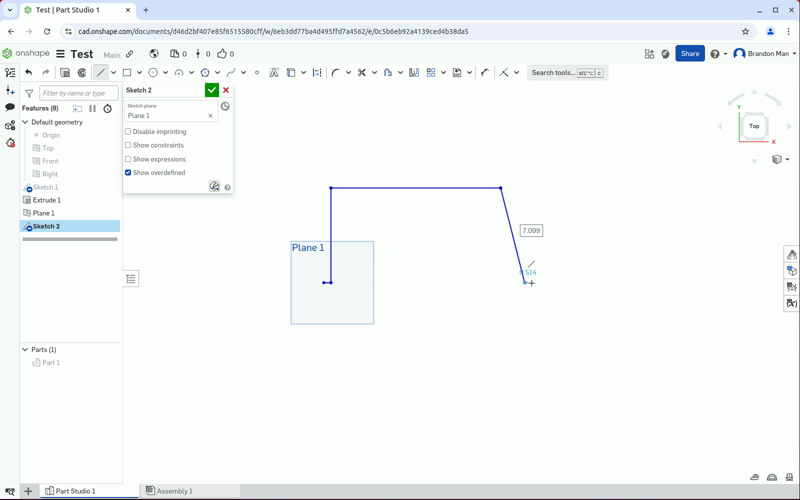
scroll(6)
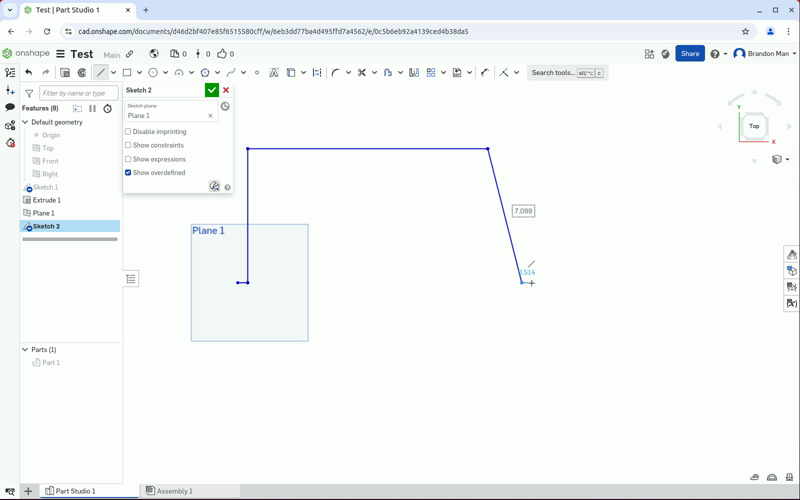
scroll(6)
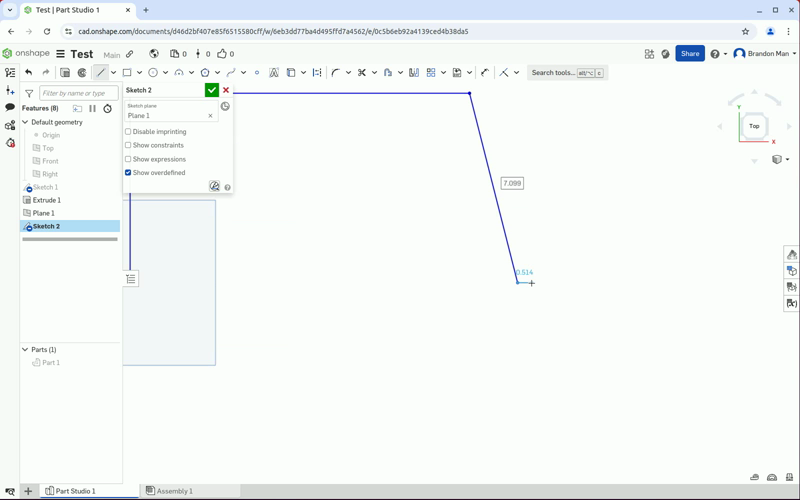
scroll(6)
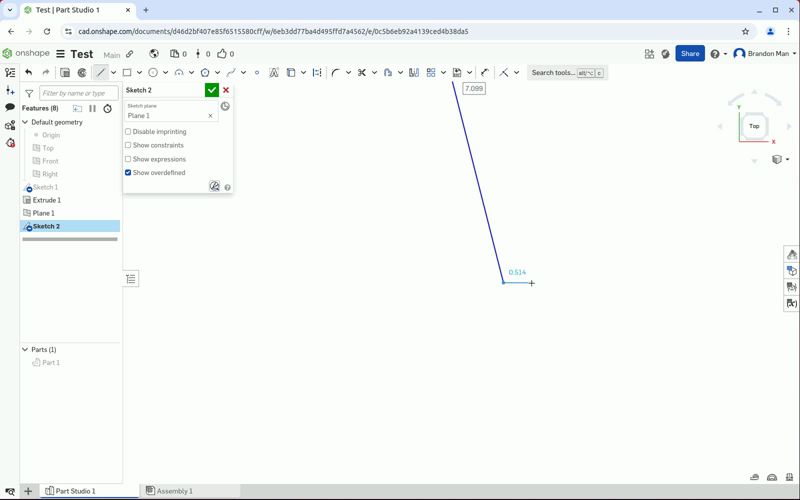
click(531, 282)
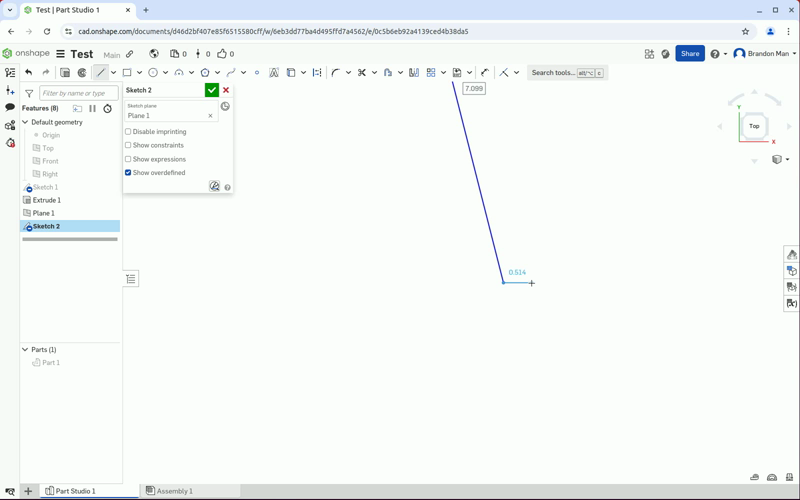
scroll(-6)
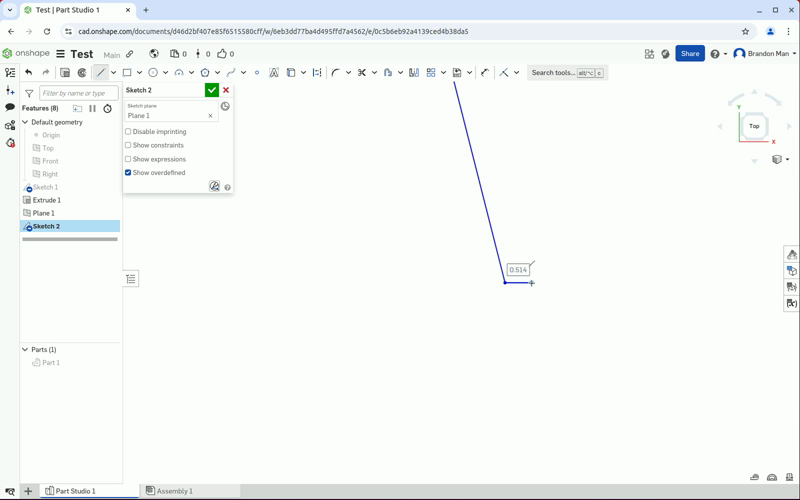
scroll(-6)
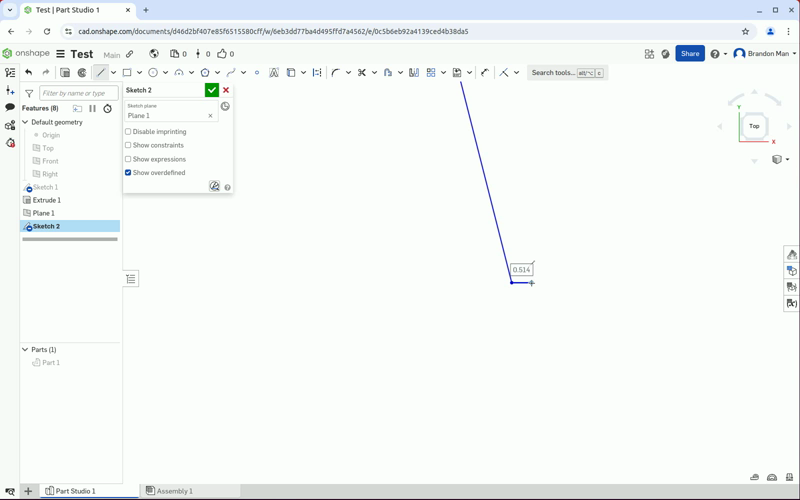
scroll(-6)
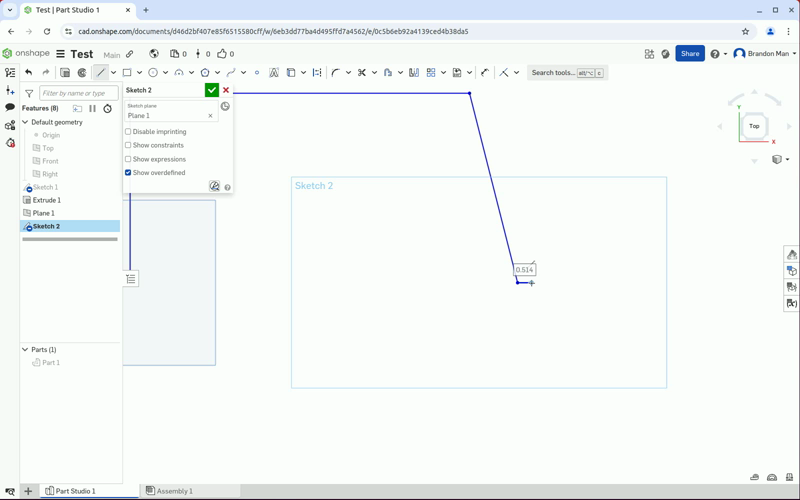
scroll(-6)
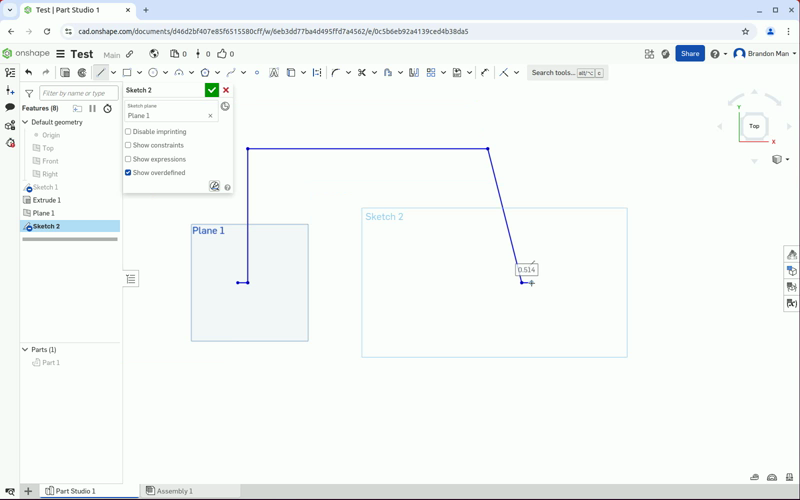
scroll(-6)
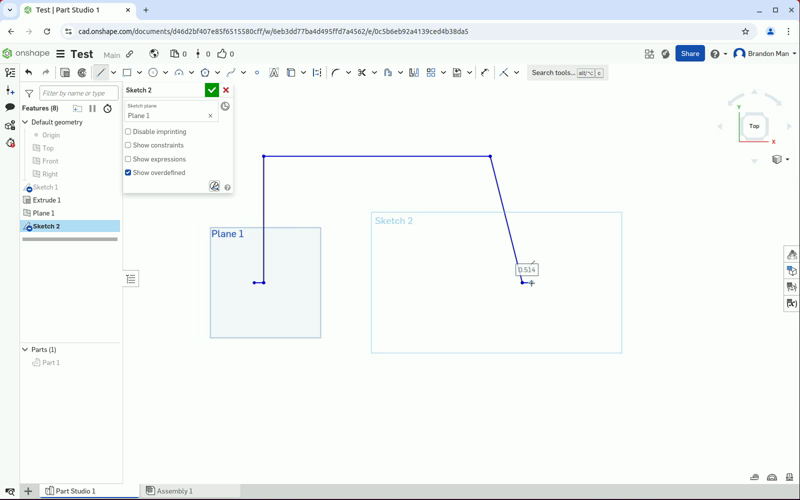
scroll(-6)
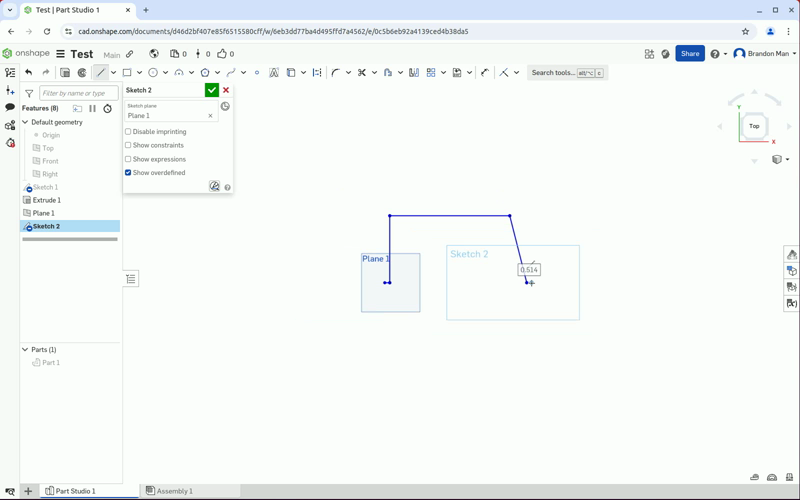
scroll(-6)
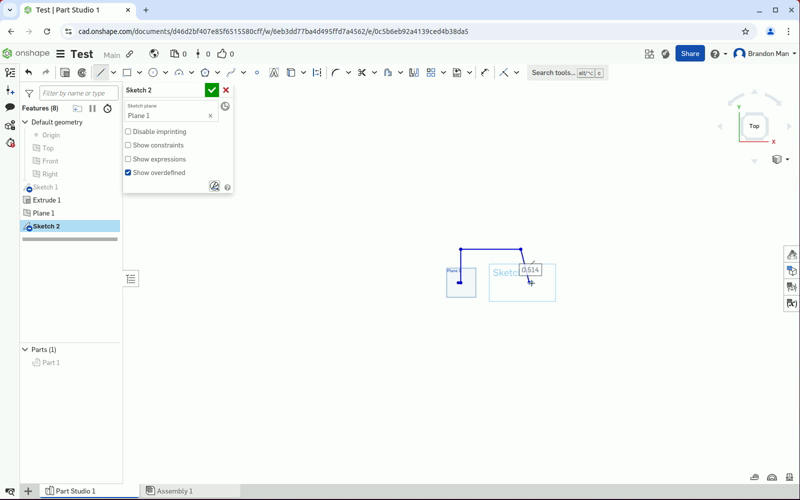
key_up(shift)
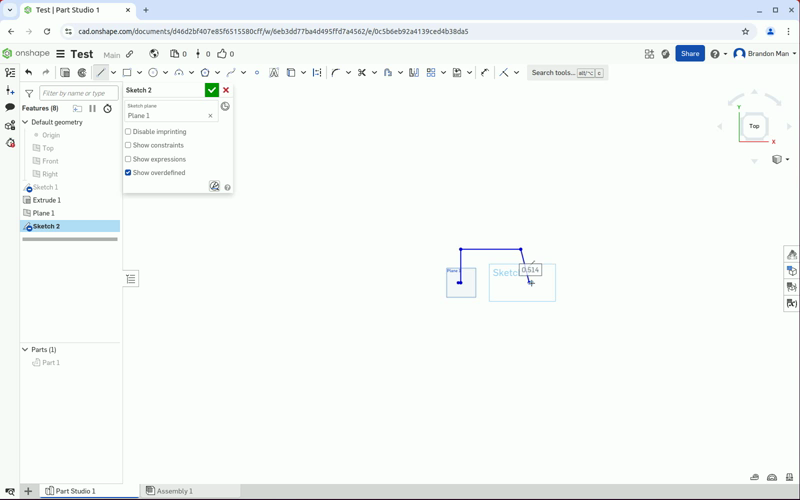
key_down(shift)
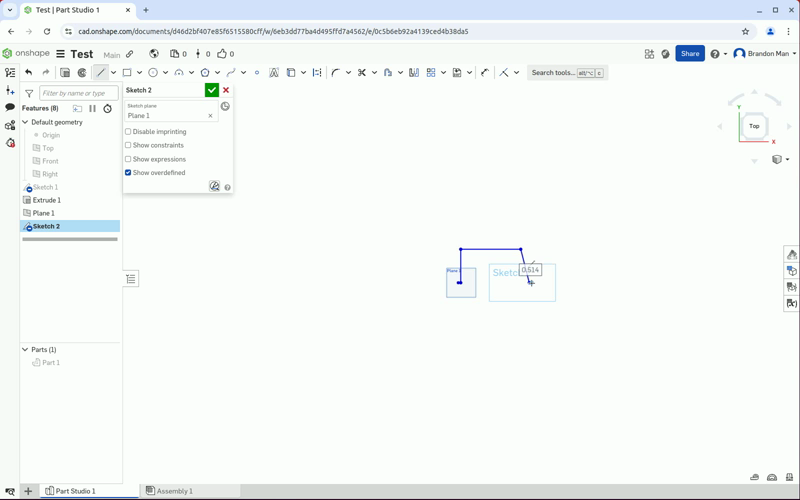
mouse_move(561, 282)
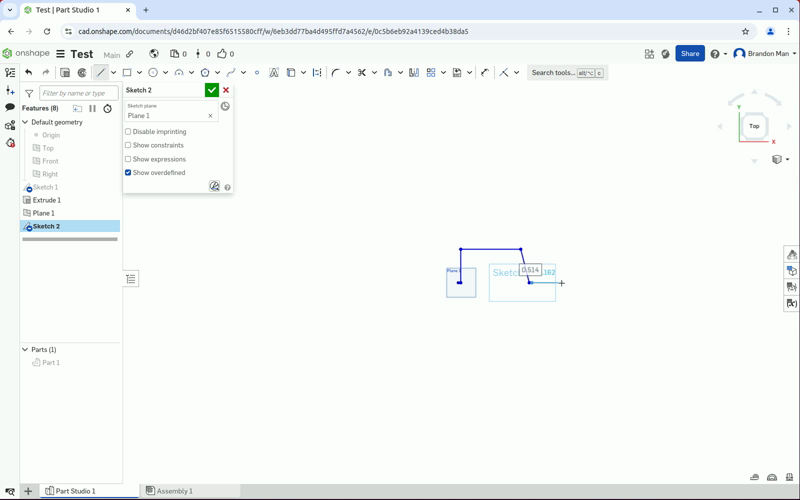
mouse_move(522, 247)
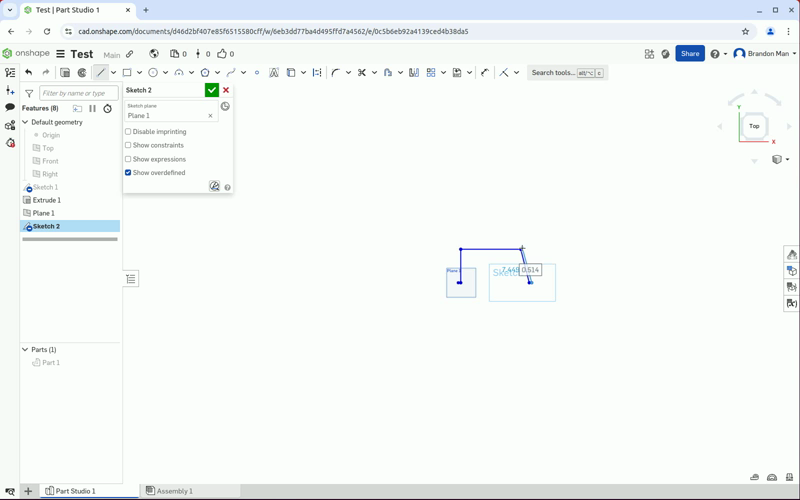
scroll(6)
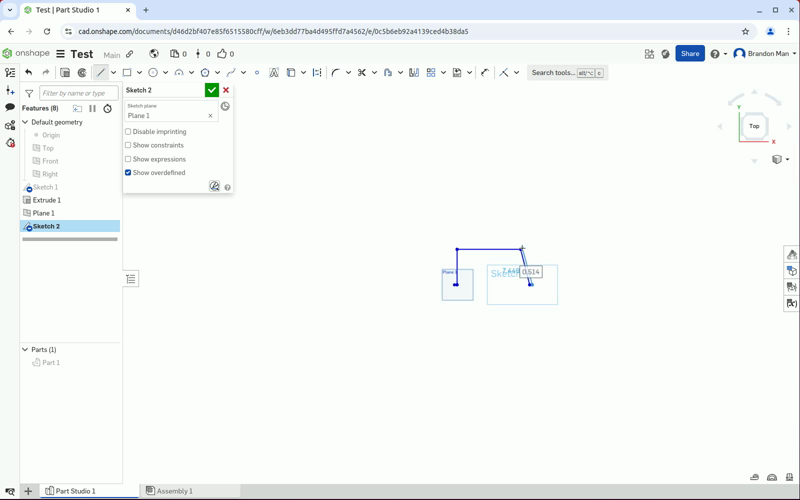
scroll(6)
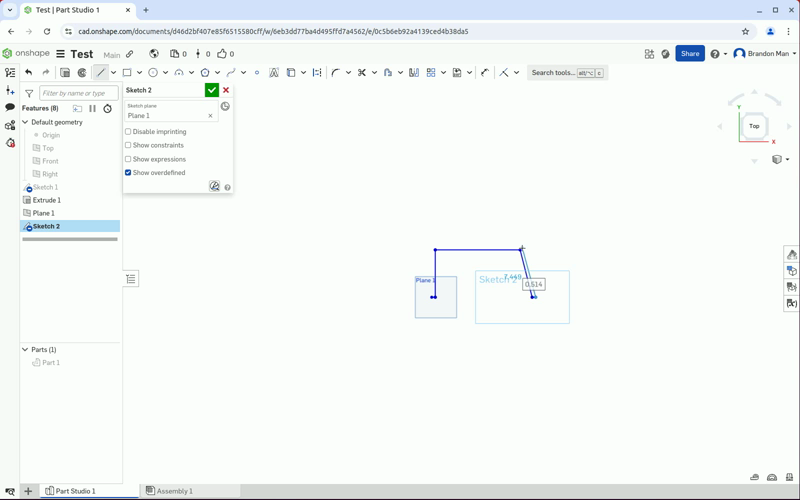
scroll(6)
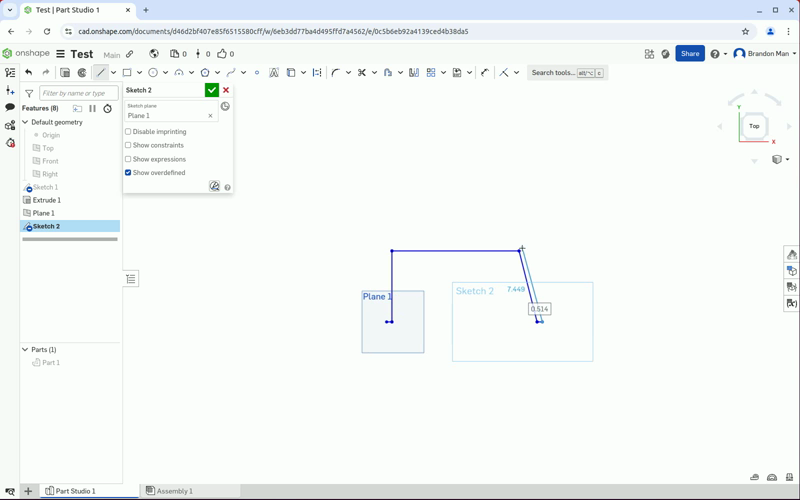
scroll(6)
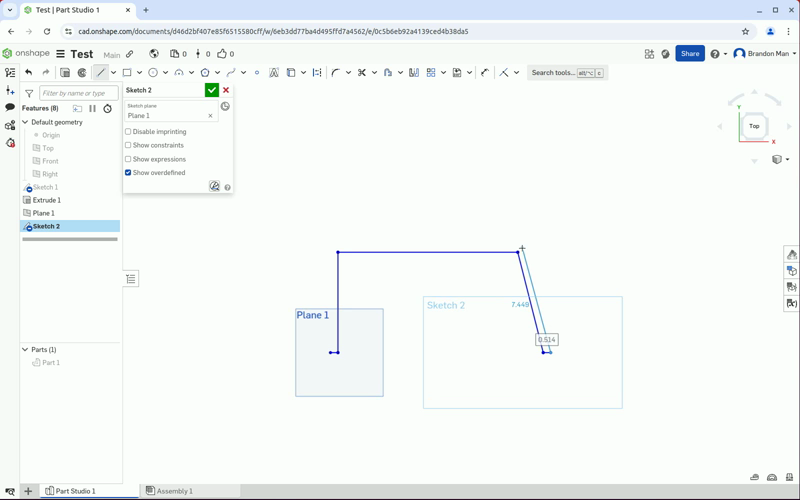
scroll(6)
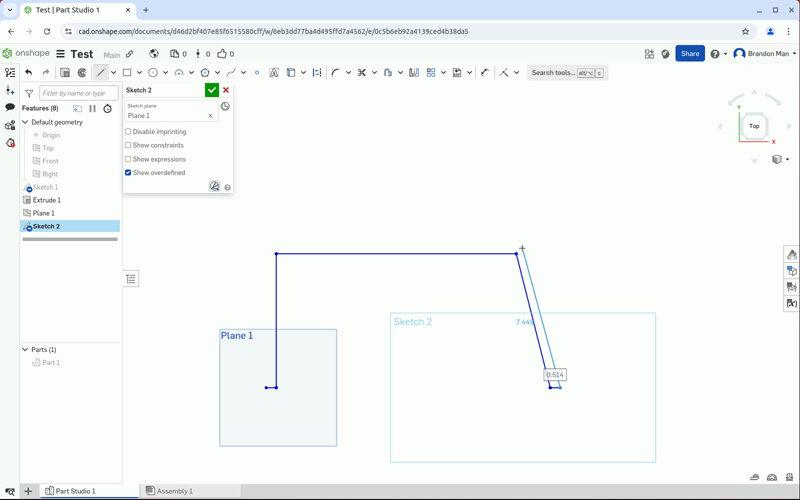
scroll(6)
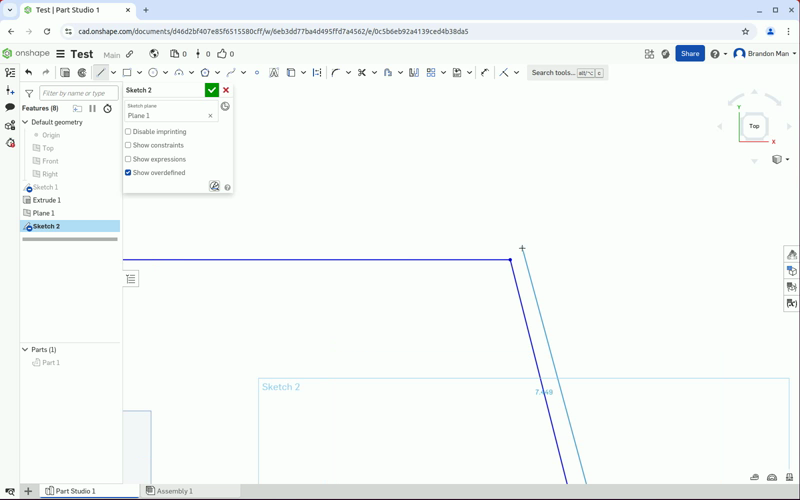
scroll(6)
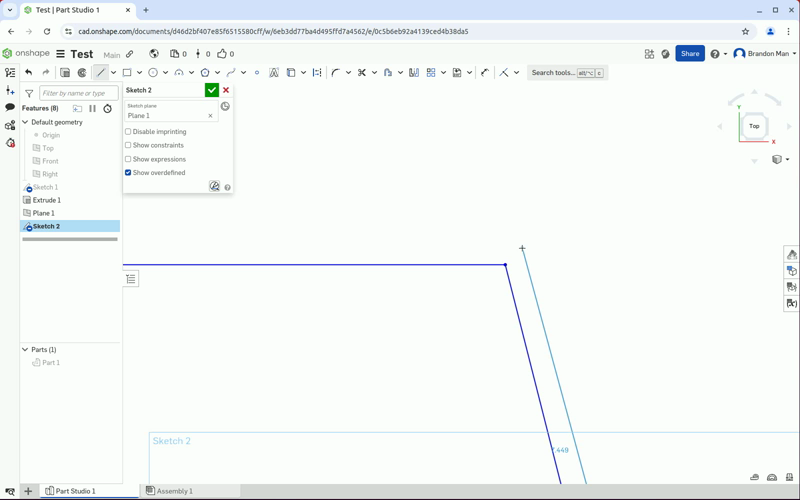
click(522, 247)
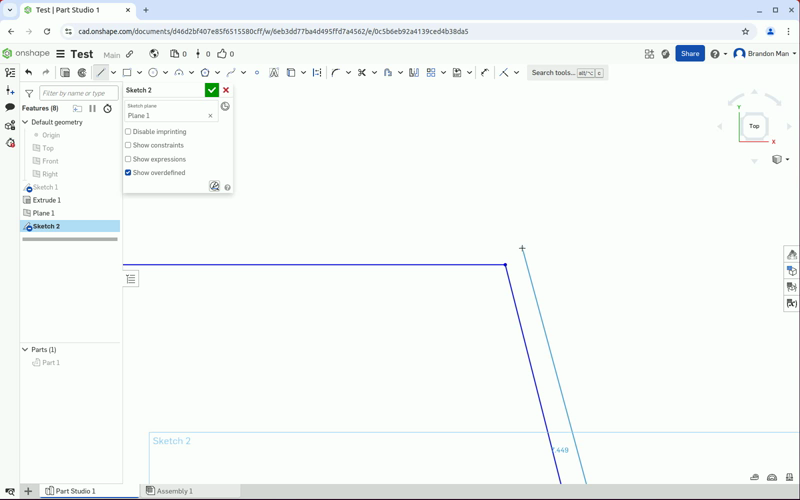
scroll(-6)
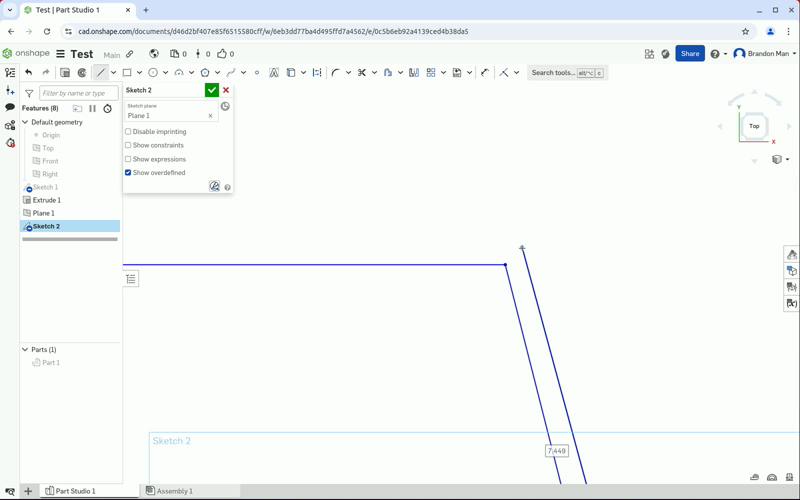
scroll(-6)
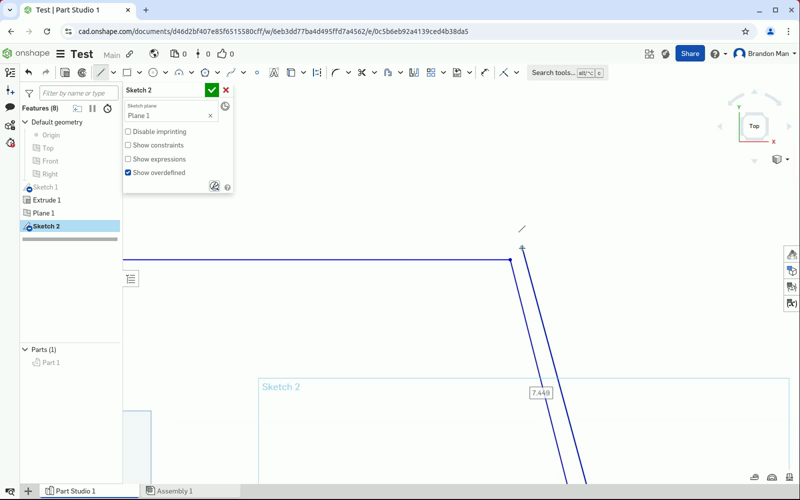
scroll(-6)
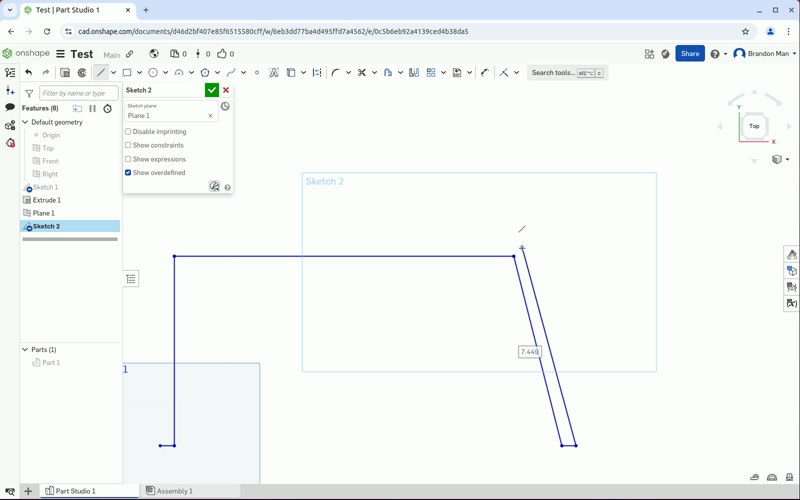
scroll(-6)
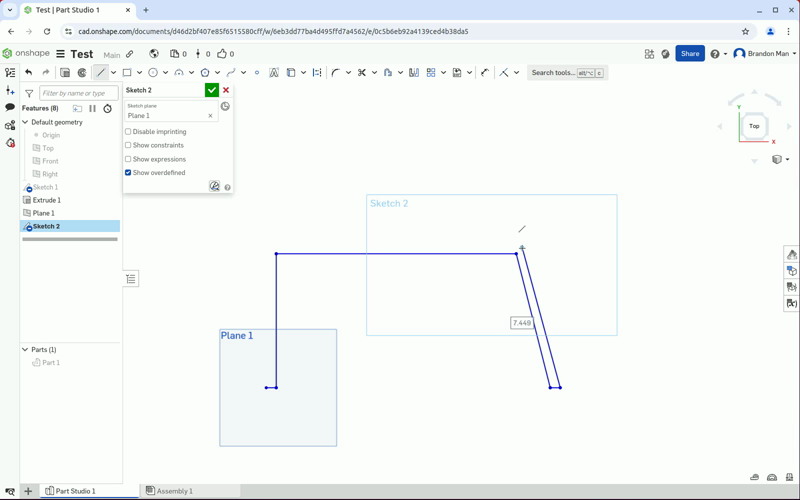
scroll(-6)
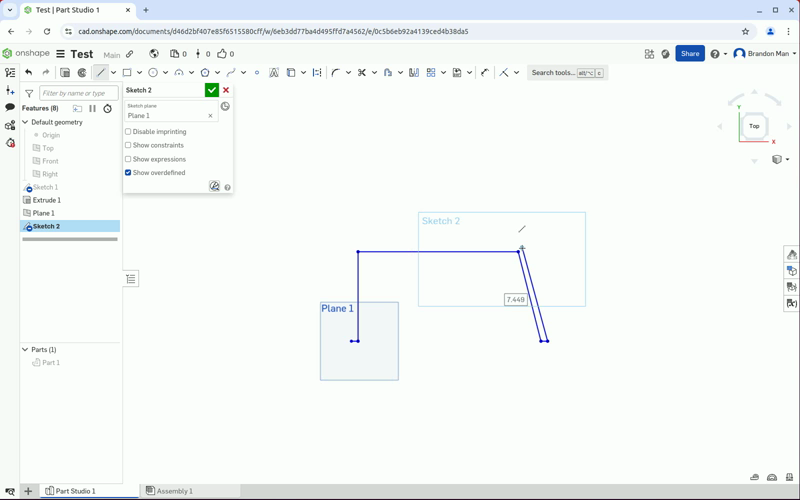
scroll(-6)
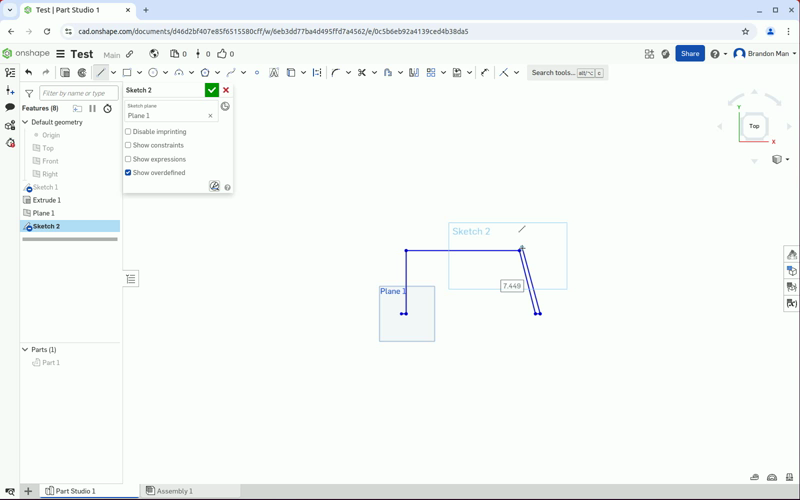
scroll(-6)
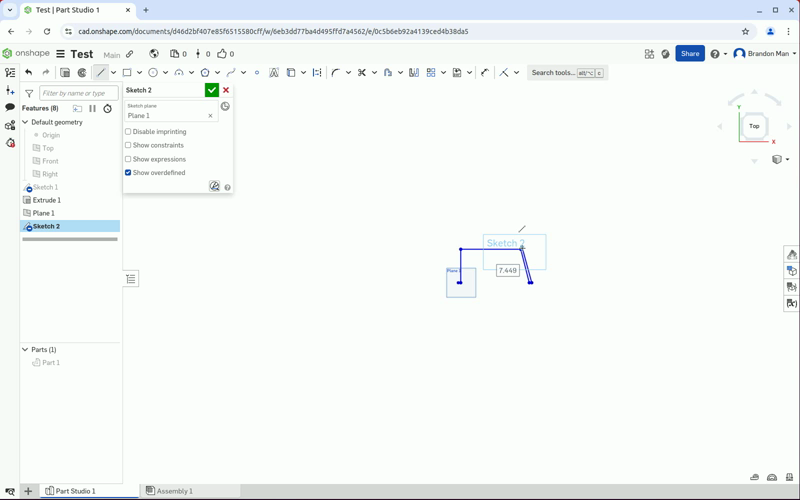
key_up(shift)
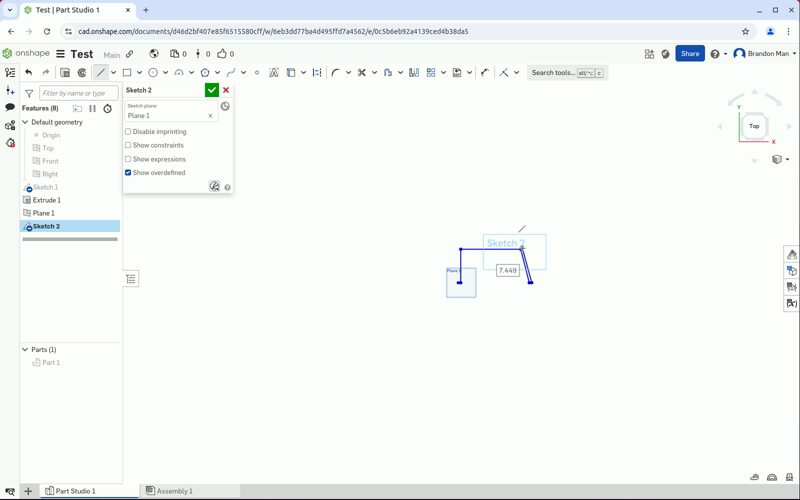
key_down(shift)
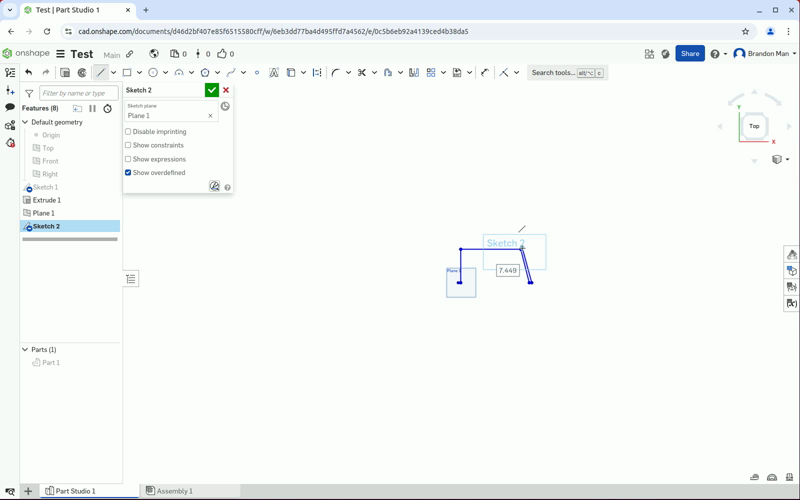
mouse_move(458, 247)
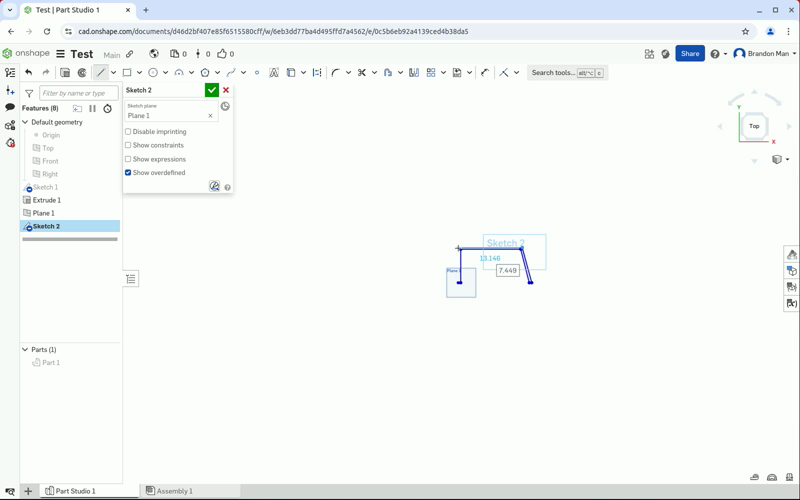
scroll(6)
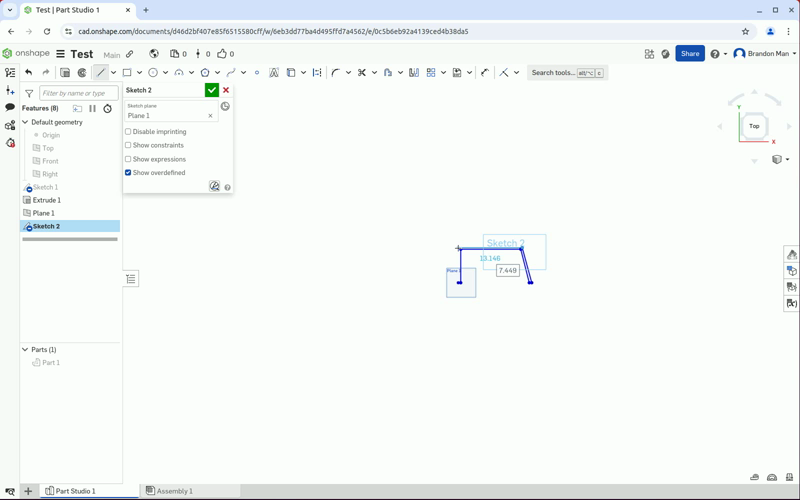
scroll(6)
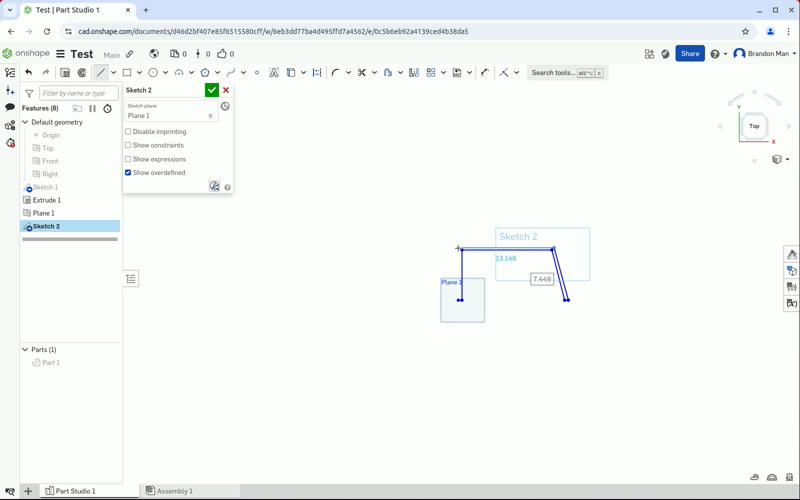
scroll(6)
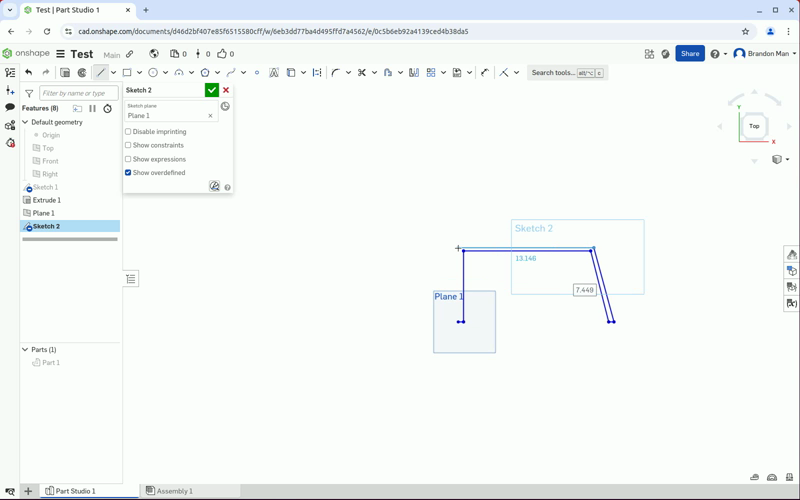
scroll(6)
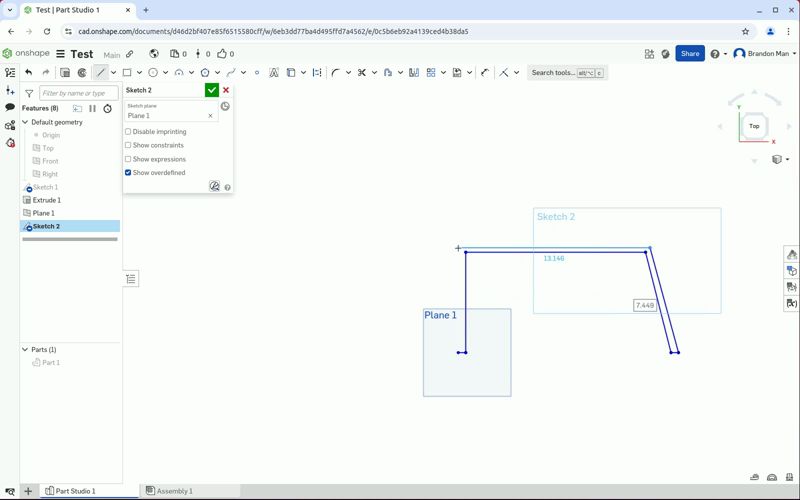
scroll(6)
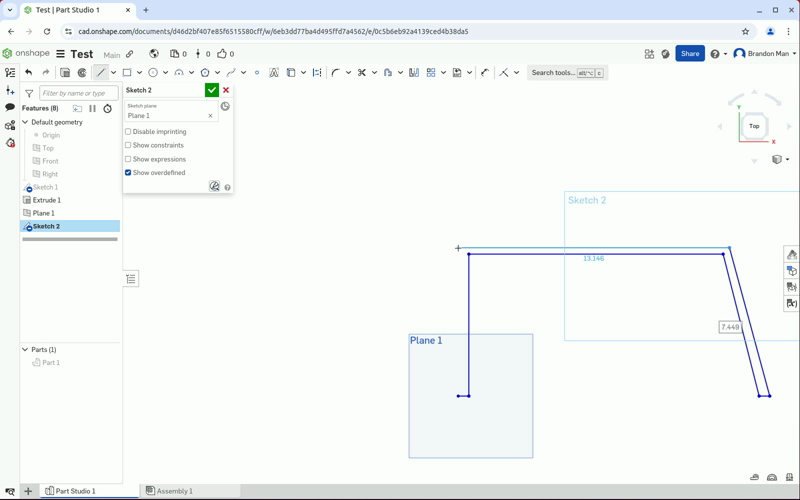
scroll(6)
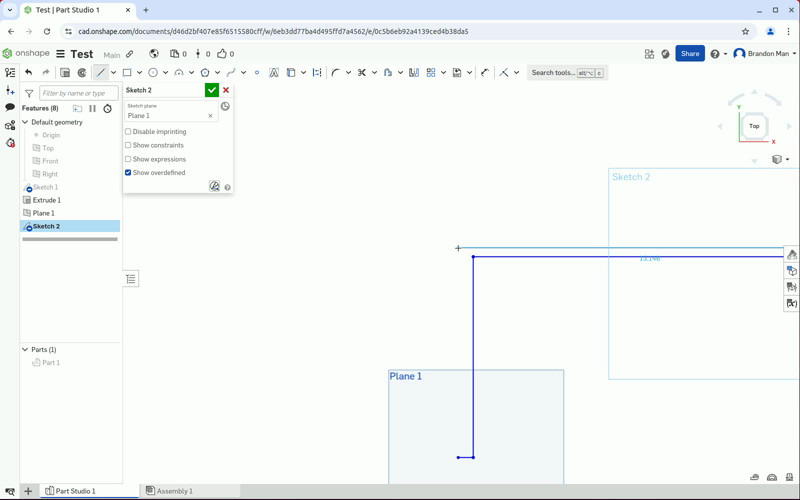
scroll(6)
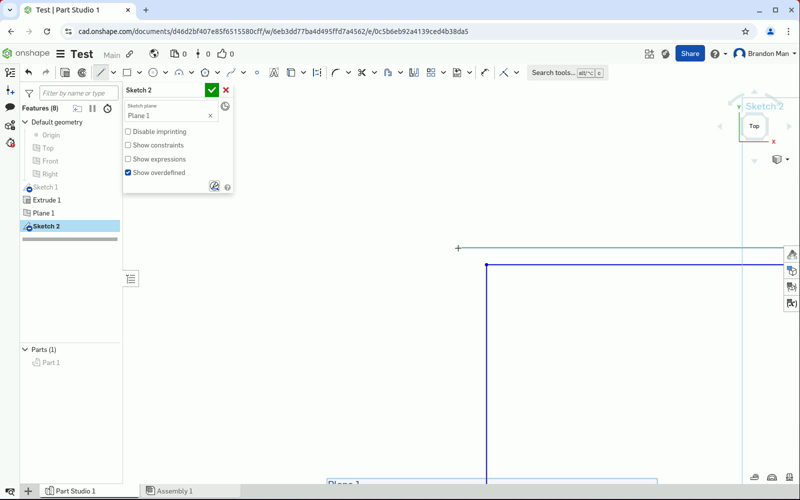
click(458, 247)
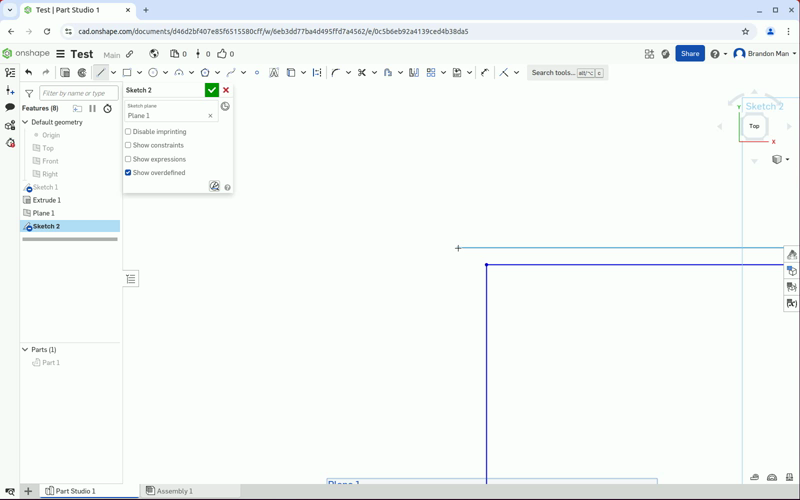
scroll(-6)
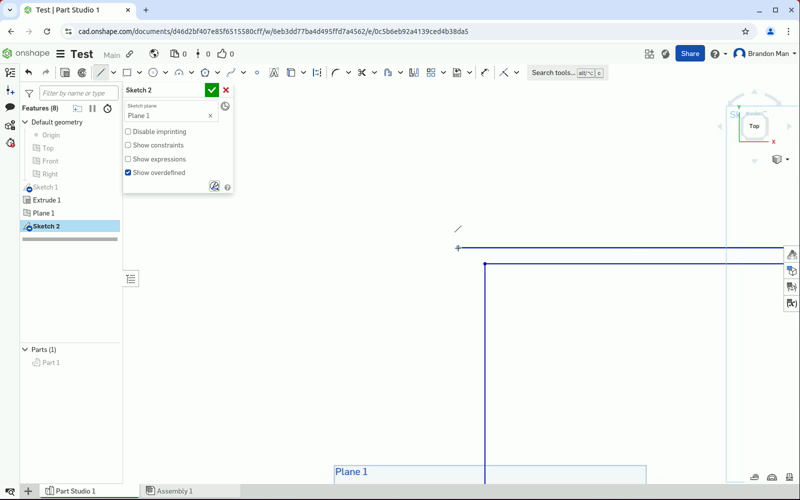
scroll(-6)
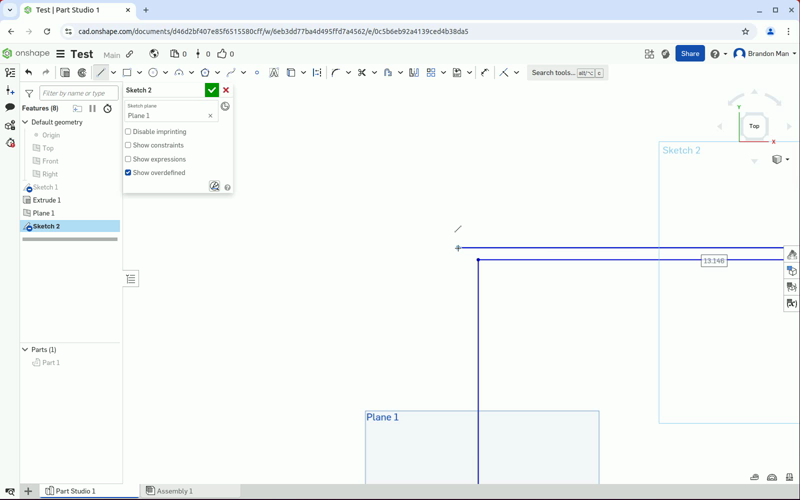
scroll(-6)
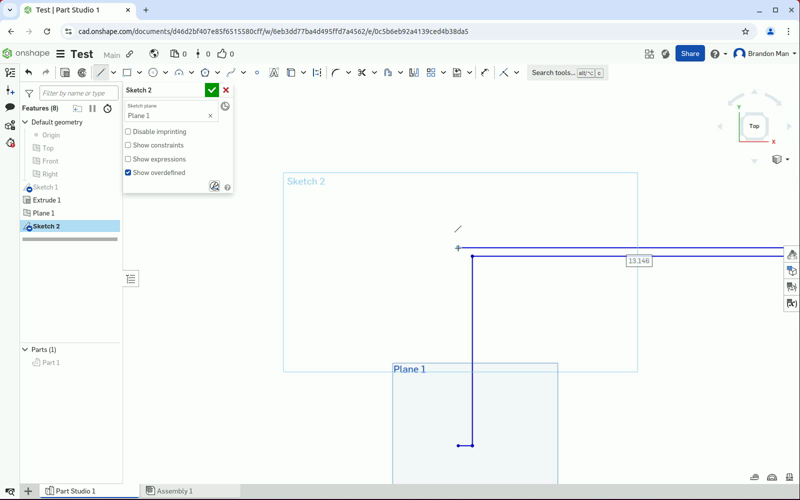
scroll(-6)
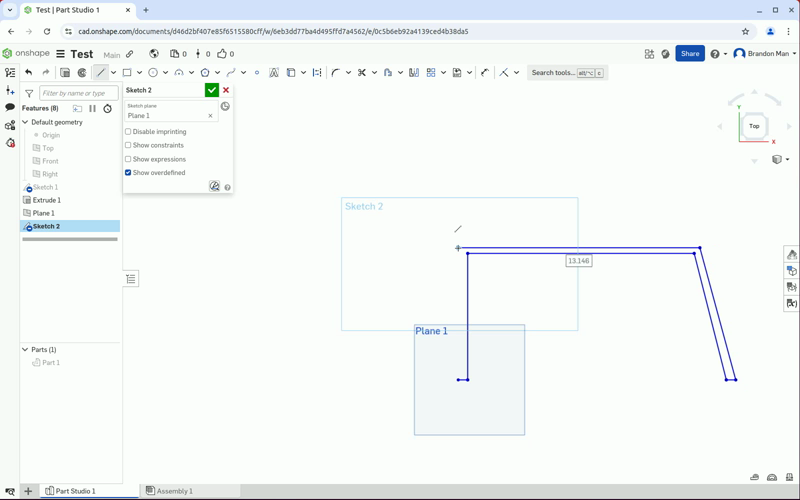
scroll(-6)
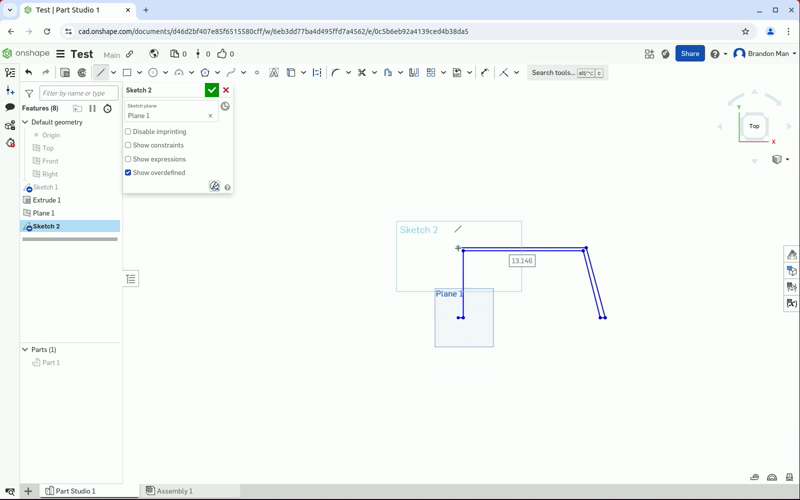
scroll(-6)
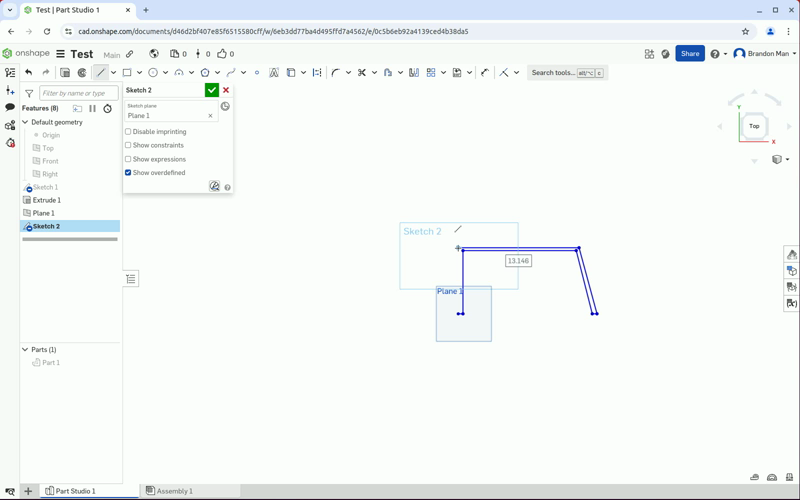
scroll(-6)
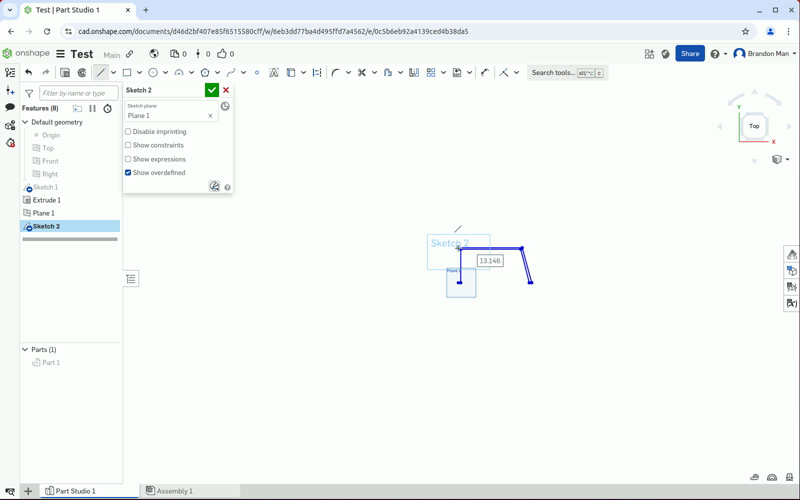
key_up(shift)
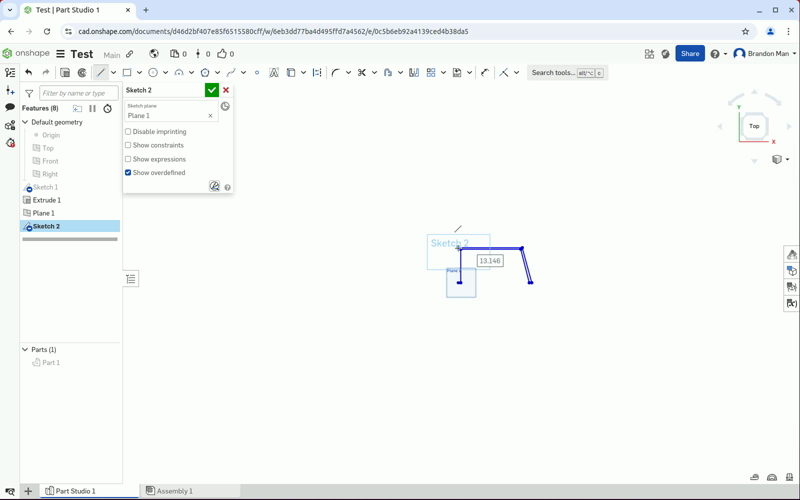
mouse_move(488, 247)
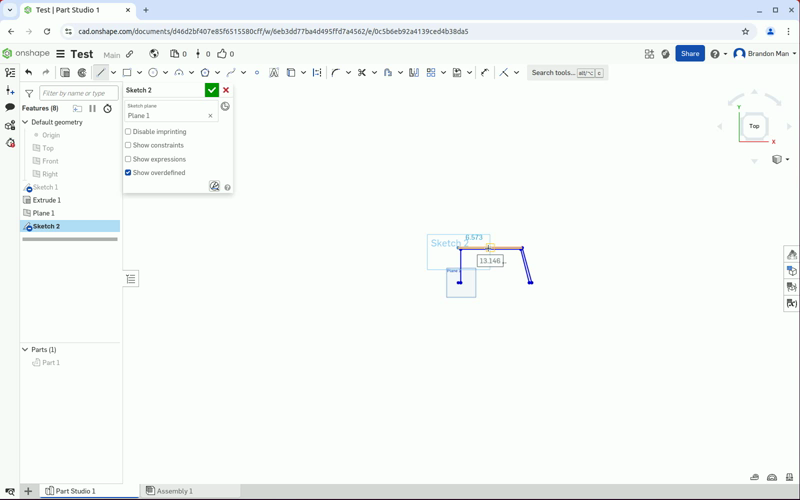
key_down(shift)
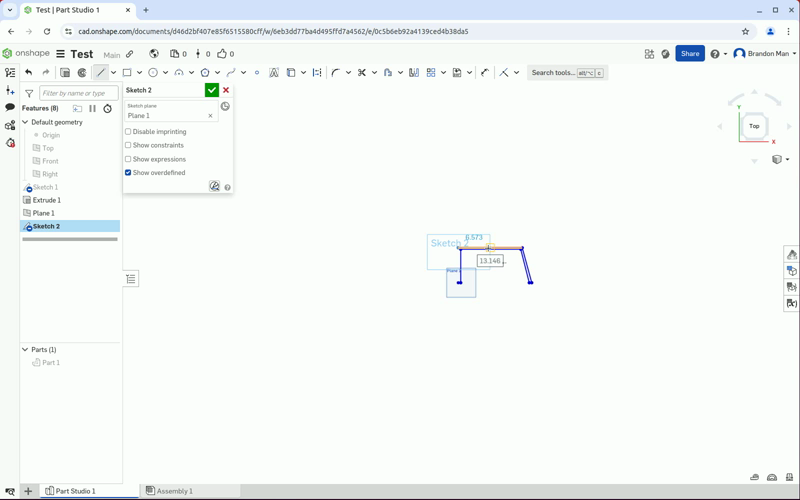
mouse_move(458, 282)
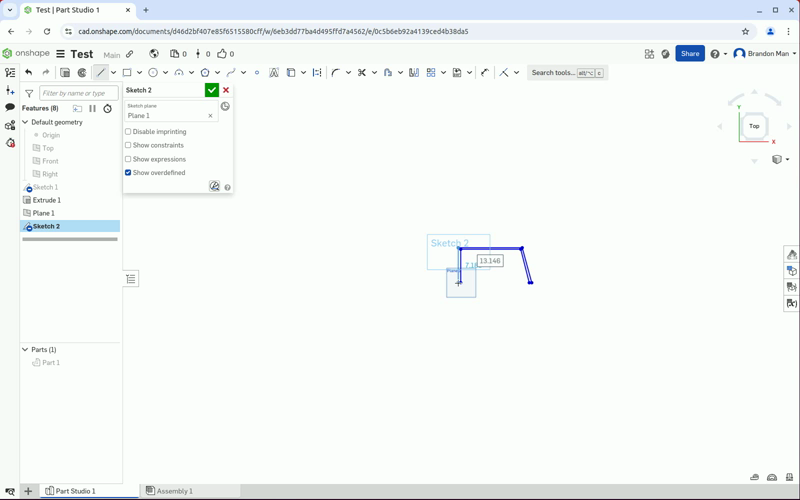
scroll(6)
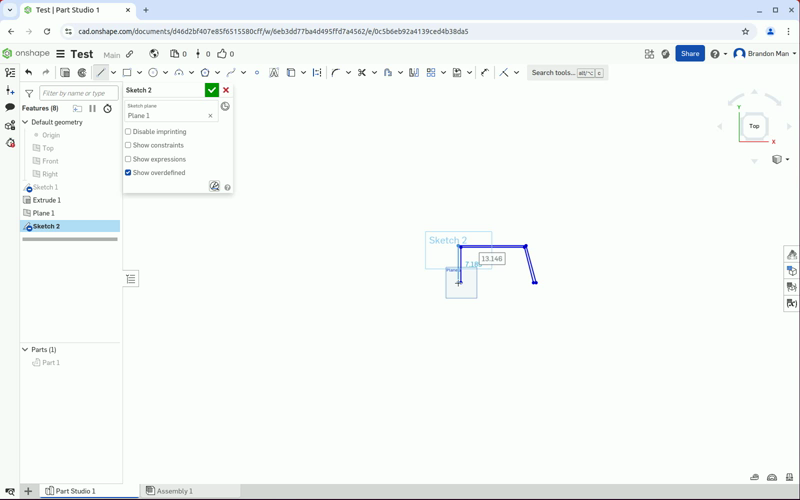
scroll(6)
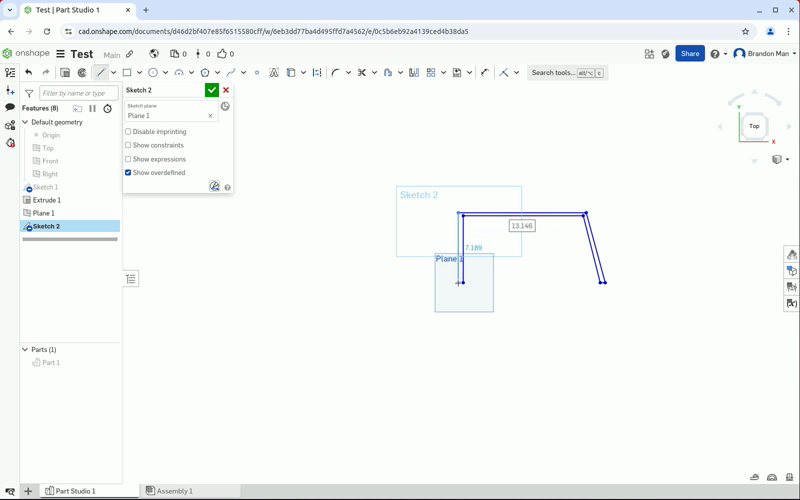
scroll(6)
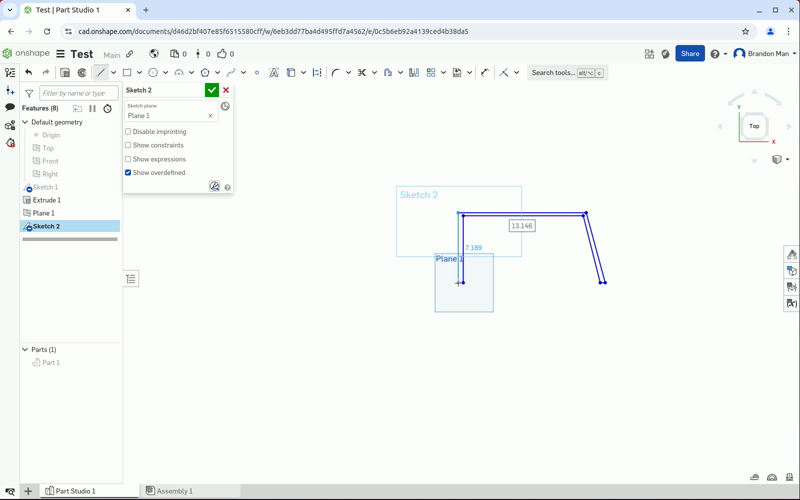
scroll(6)
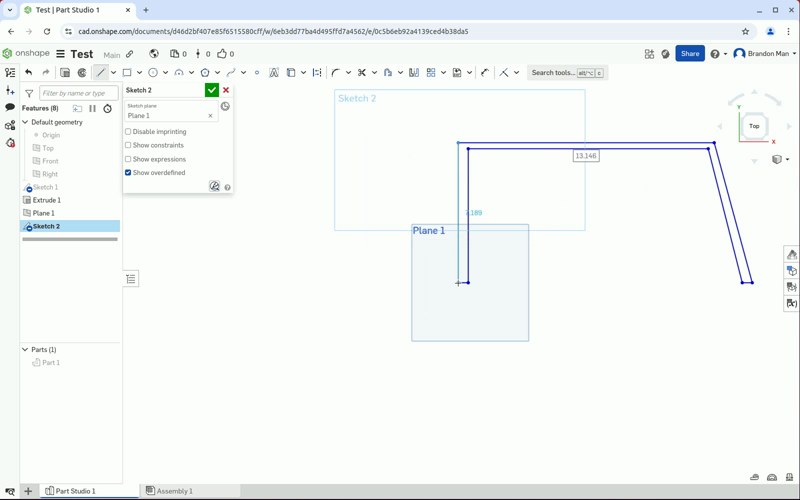
scroll(6)
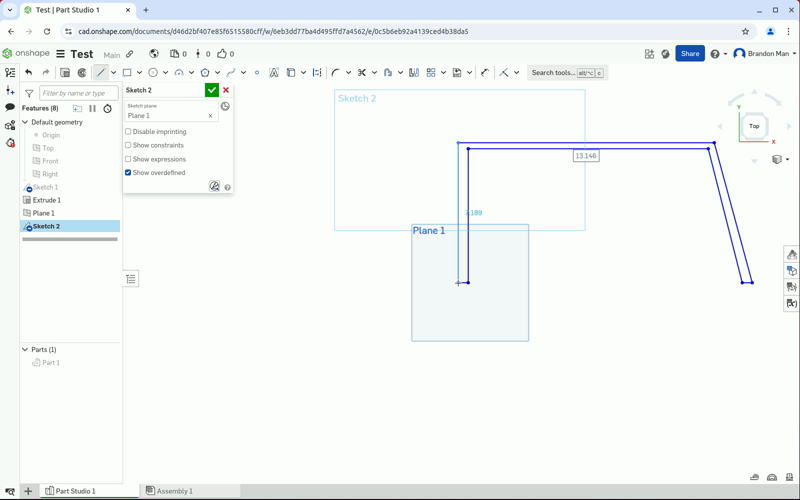
scroll(6)
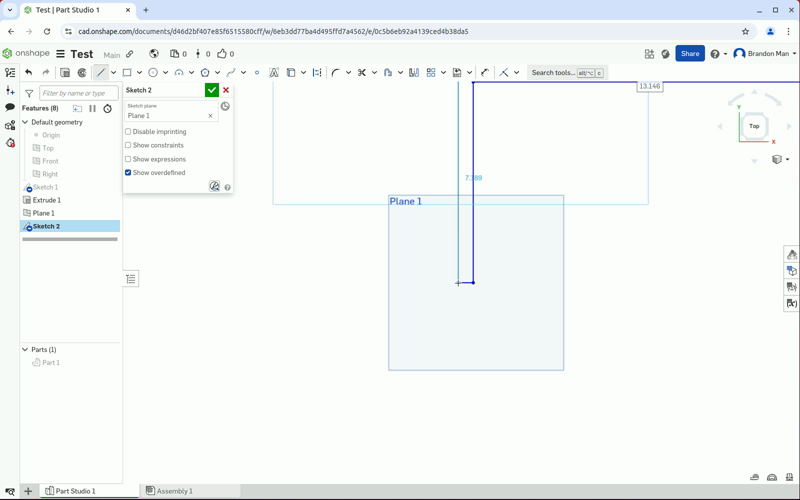
scroll(6)
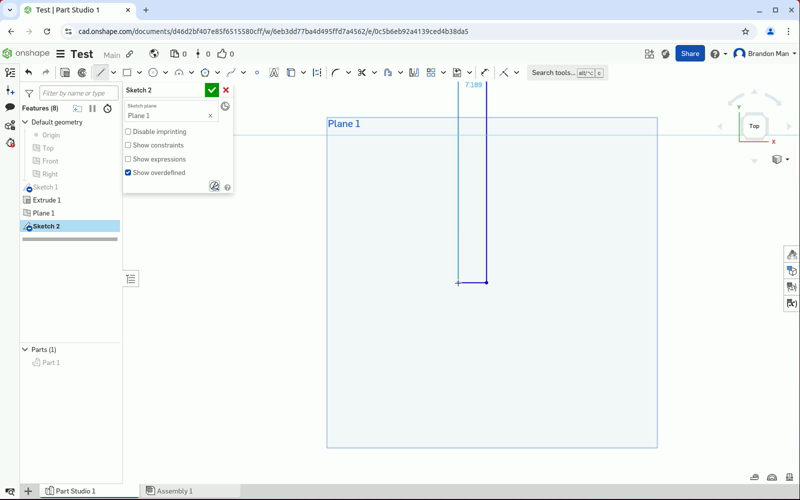
key_up(shift)
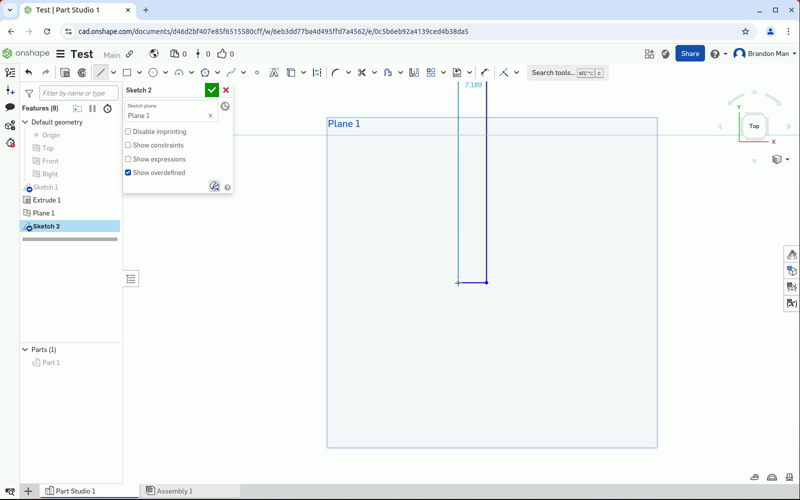
click(458, 282)
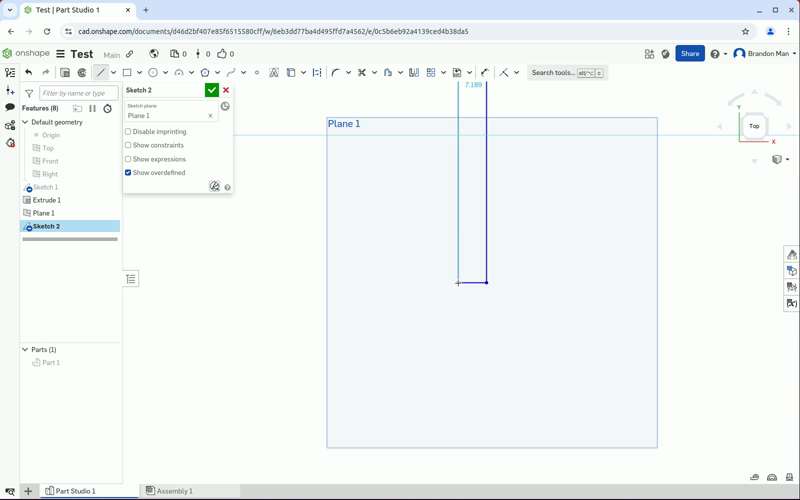
scroll(-6)
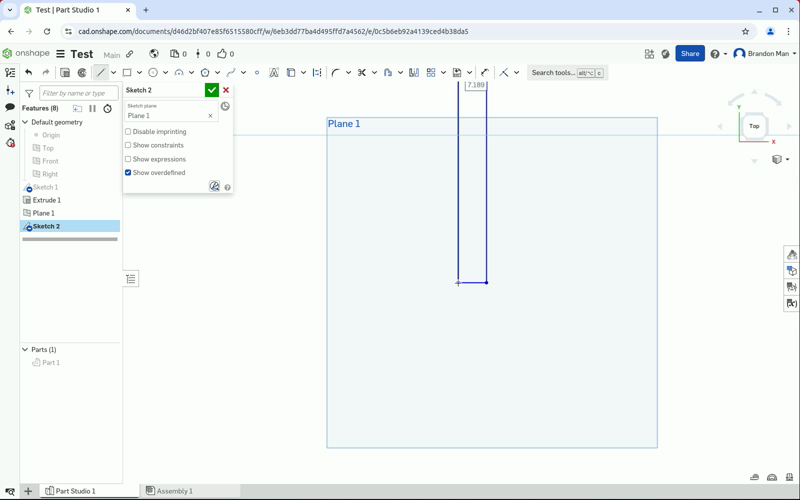
scroll(-6)
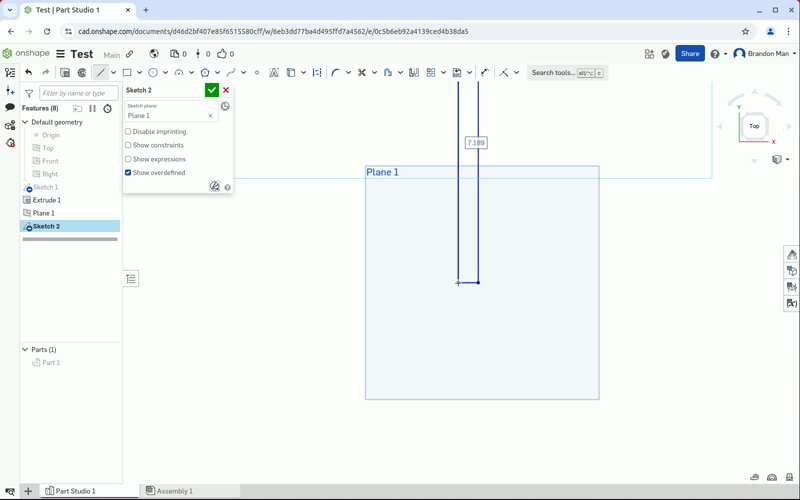
scroll(-6)
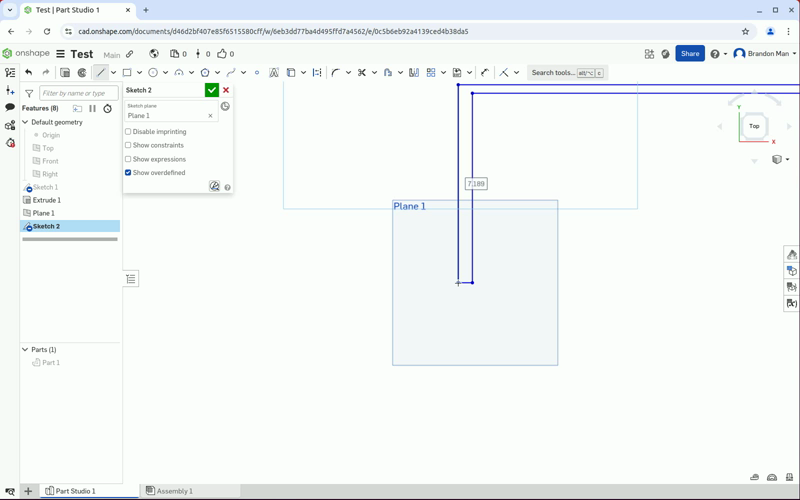
scroll(-6)
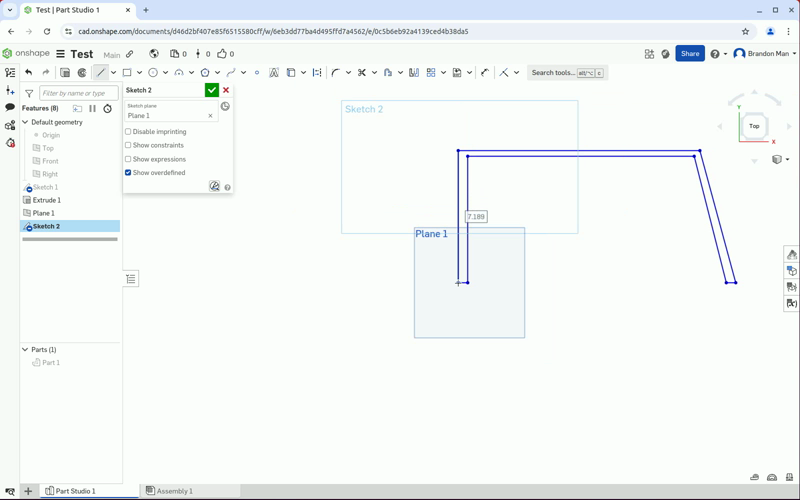
scroll(-6)
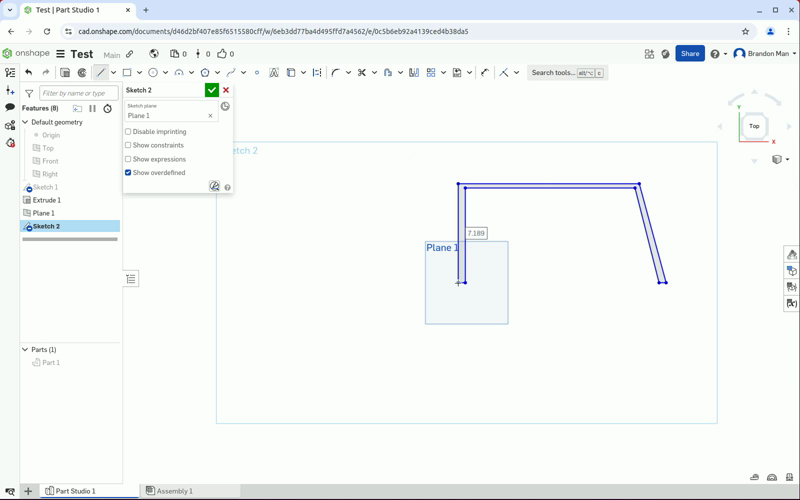
scroll(-6)
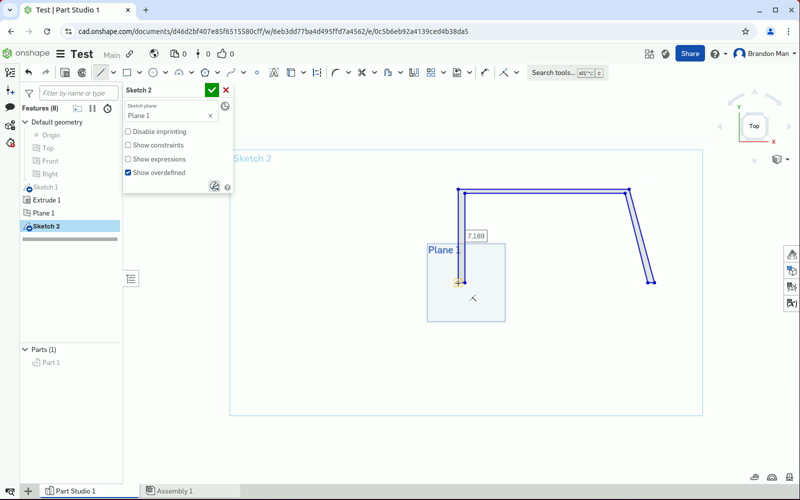
scroll(-6)
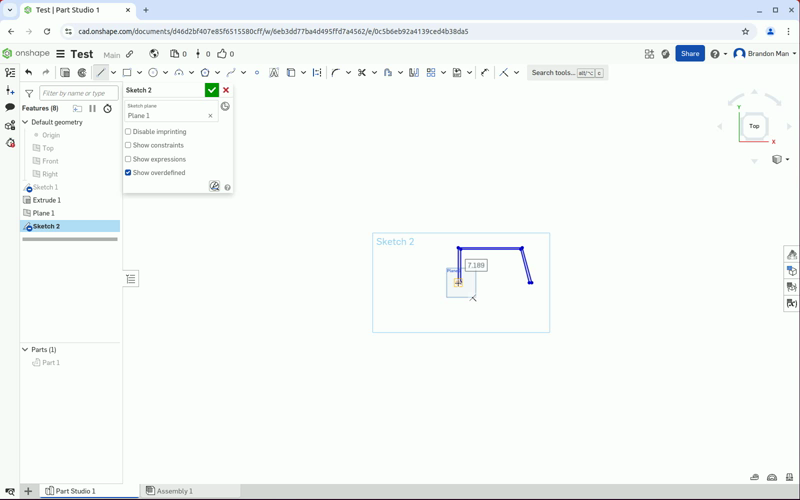
key(esc)
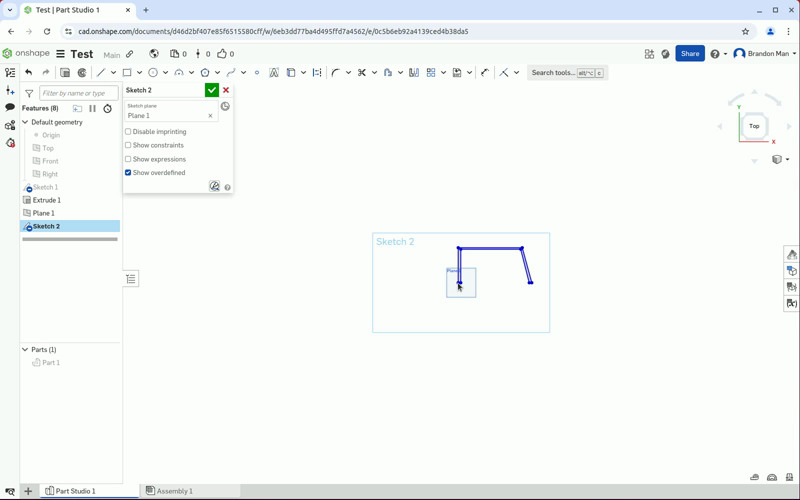
mouse_move(495, 248)
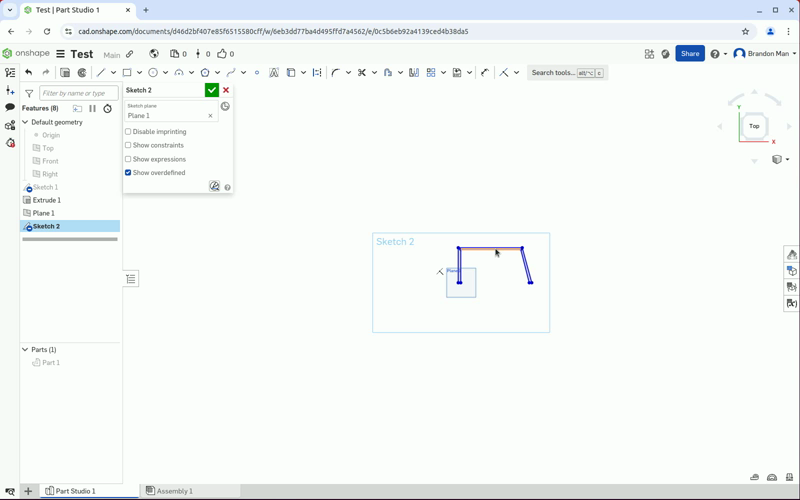
scroll(6)
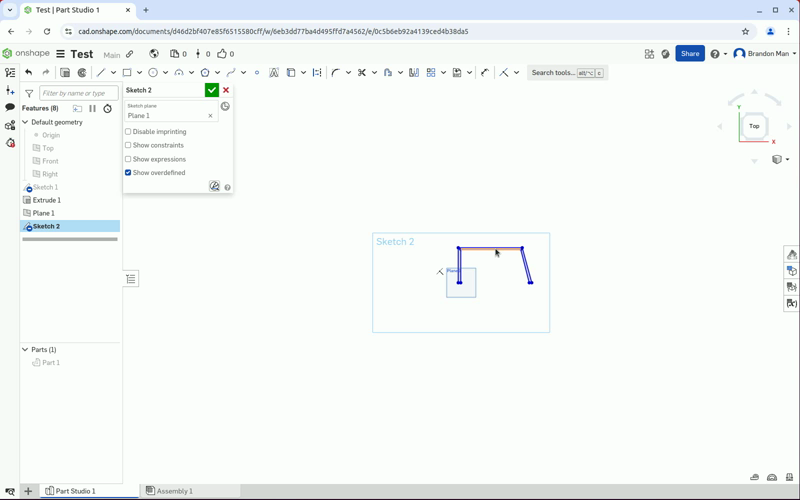
scroll(6)
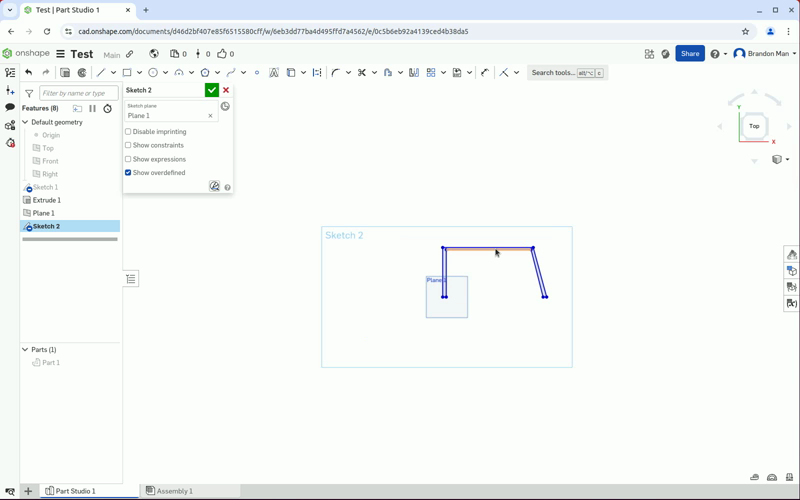
scroll(6)
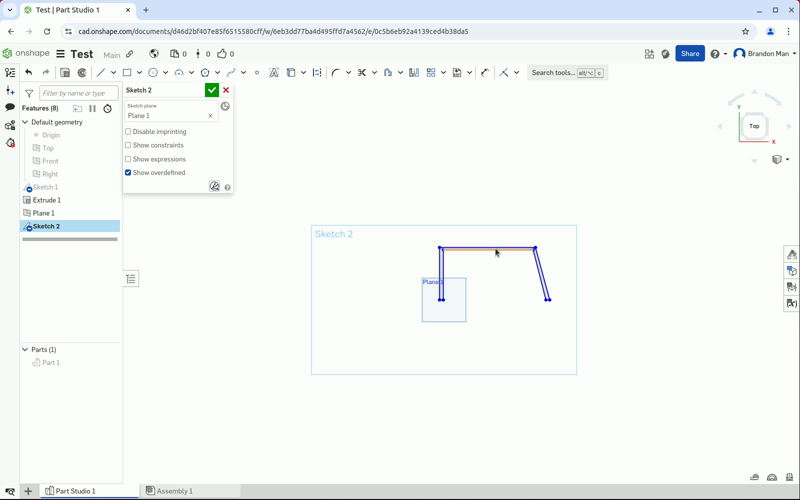
scroll(6)
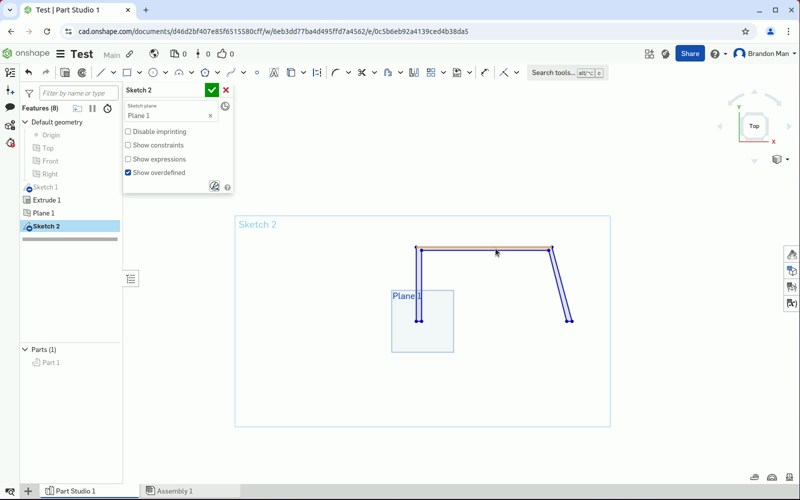
scroll(6)
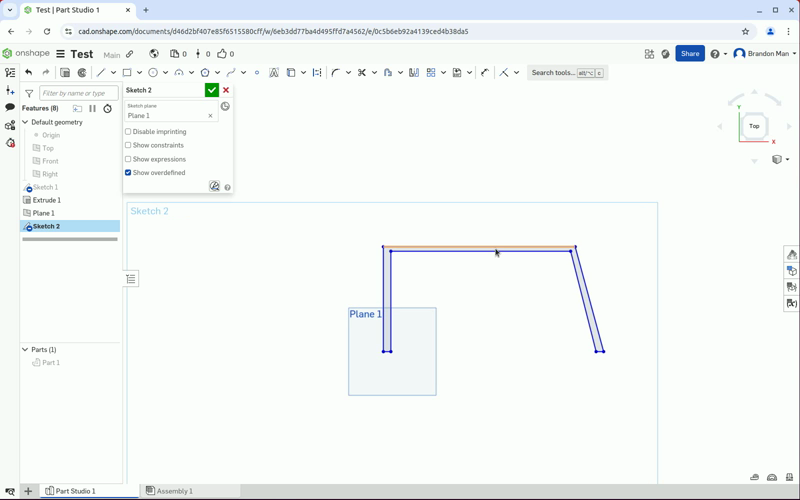
scroll(6)
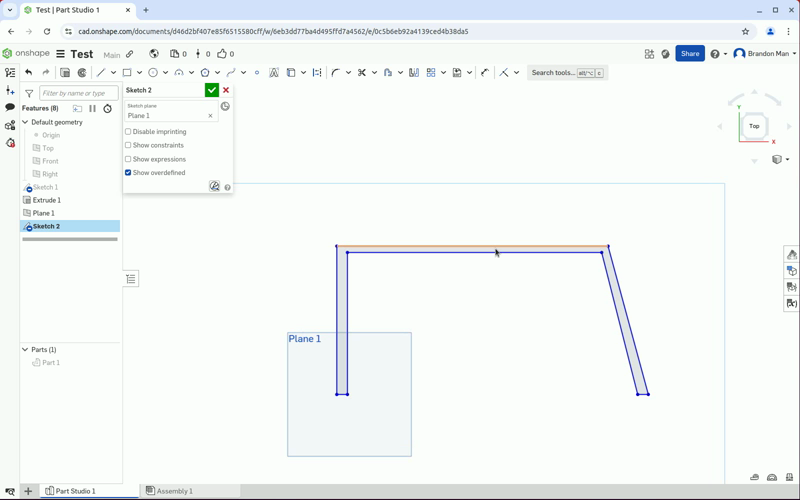
scroll(6)
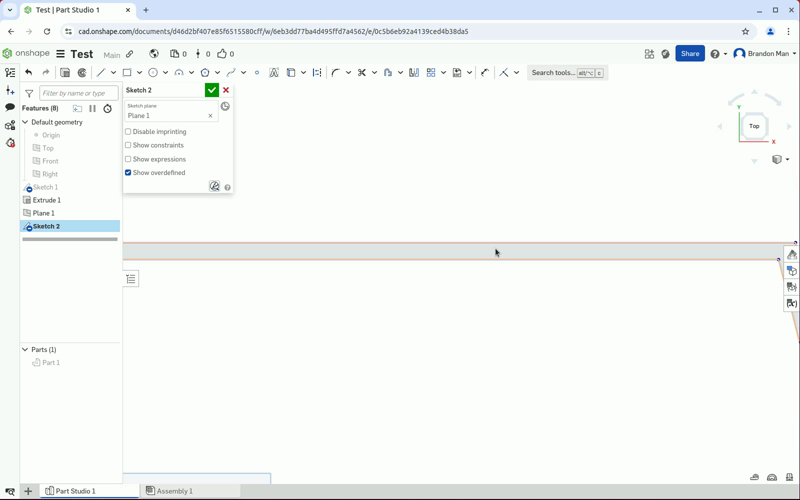
click(495, 248)
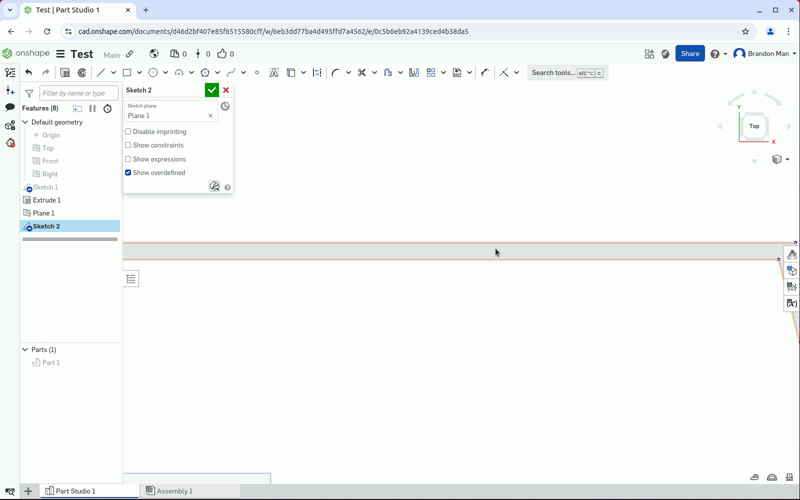
scroll(-6)
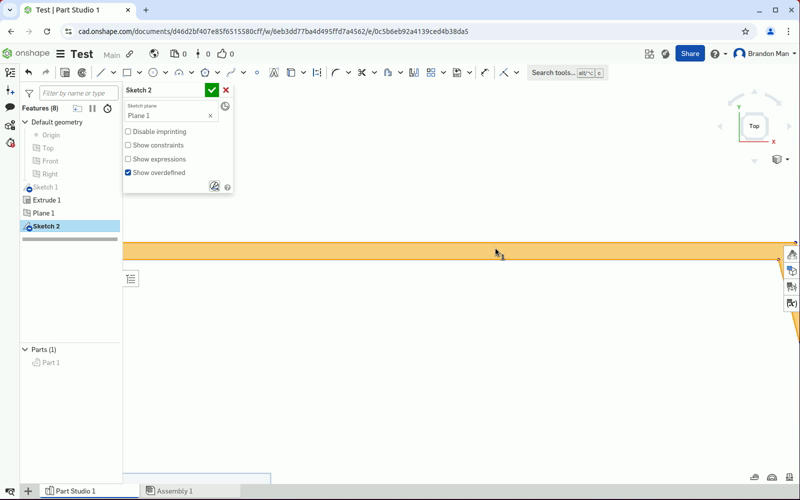
scroll(-6)
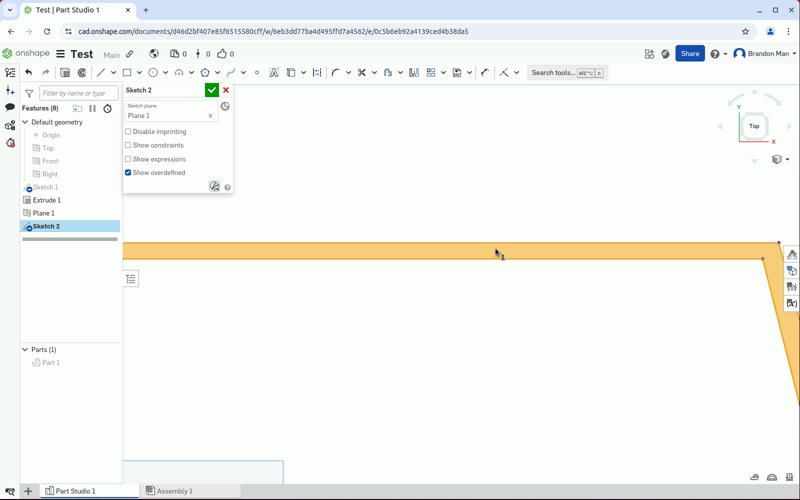
scroll(-6)
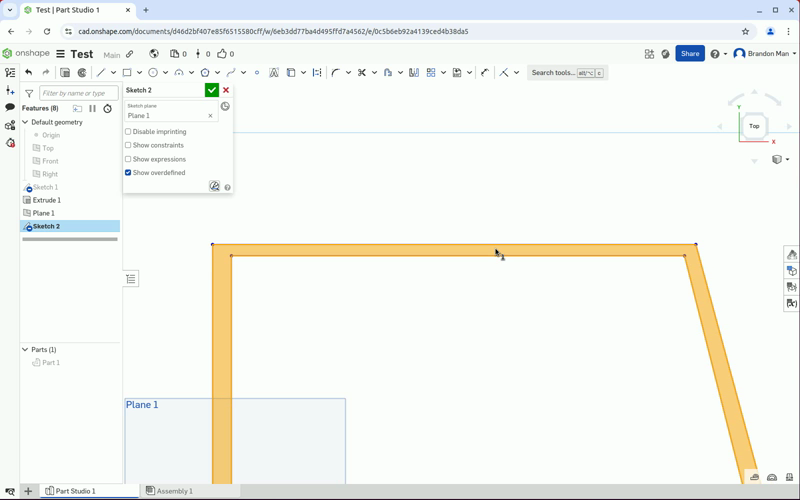
scroll(-6)
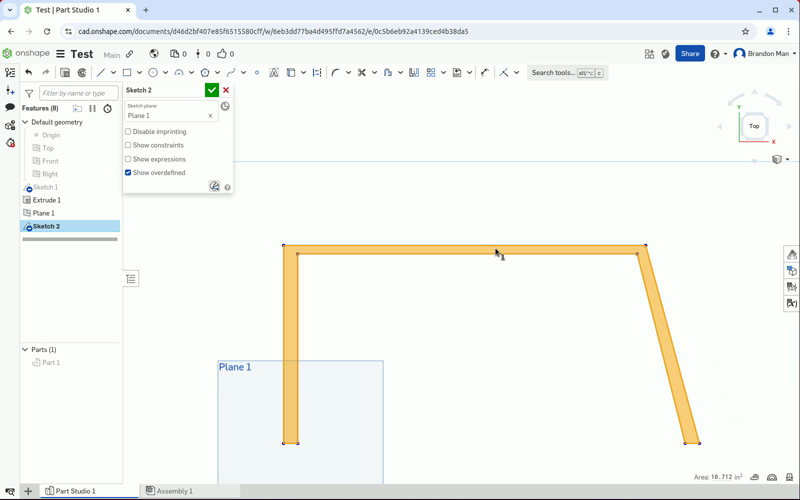
scroll(-6)
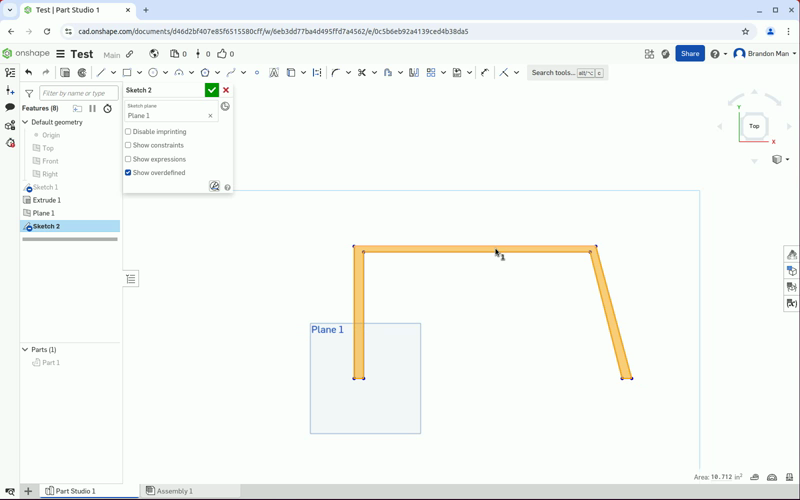
scroll(-6)
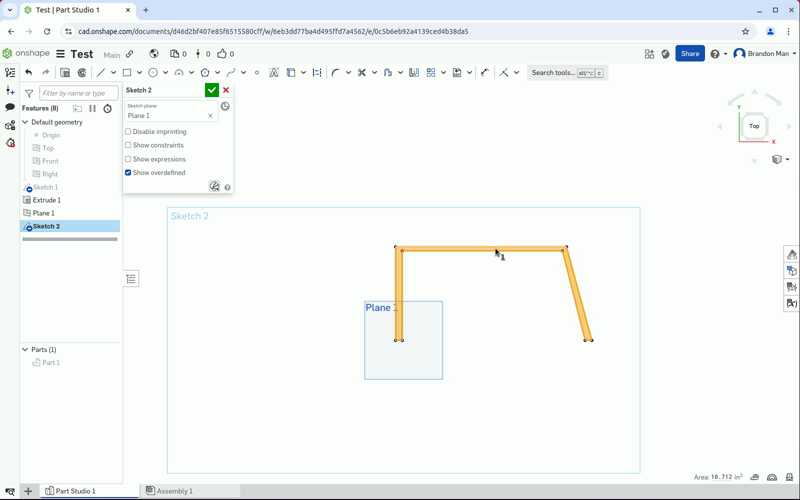
scroll(-6)
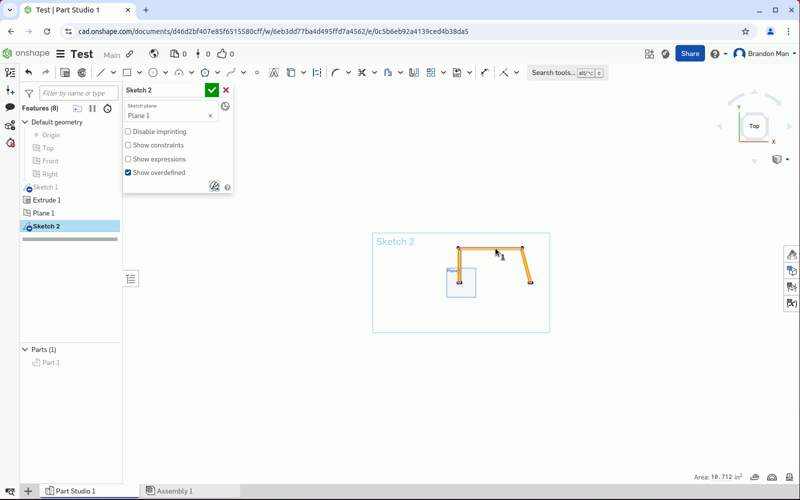
mouse_move(73, 352)
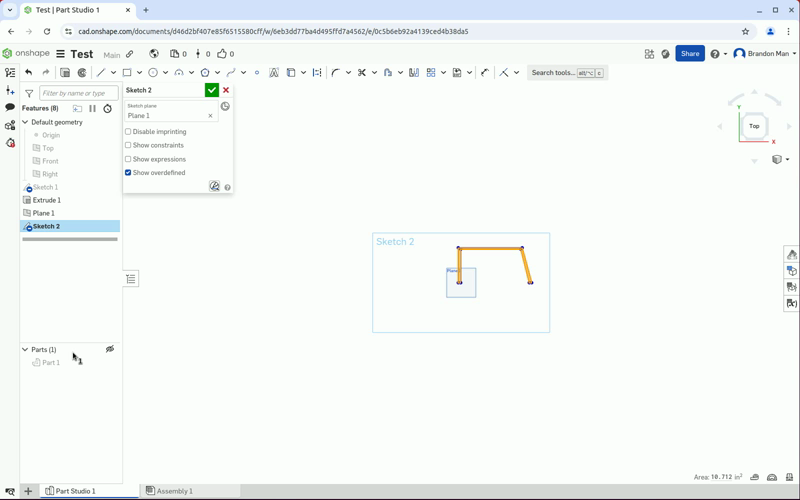
key(shift+y)
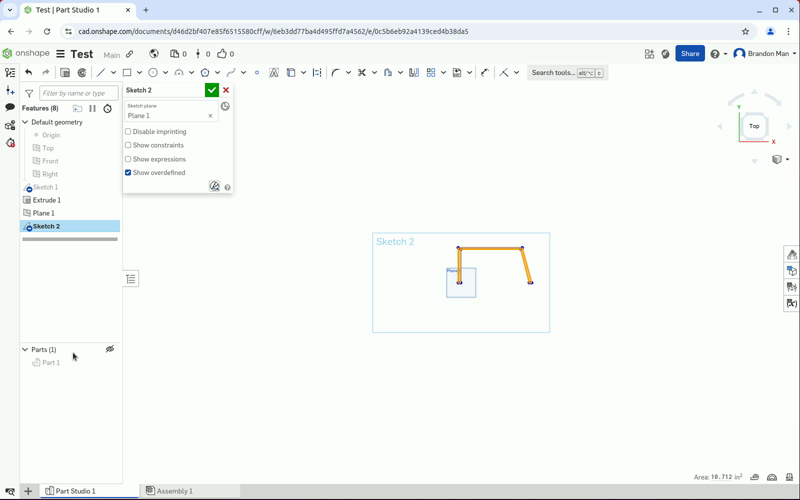
key(shift+e)
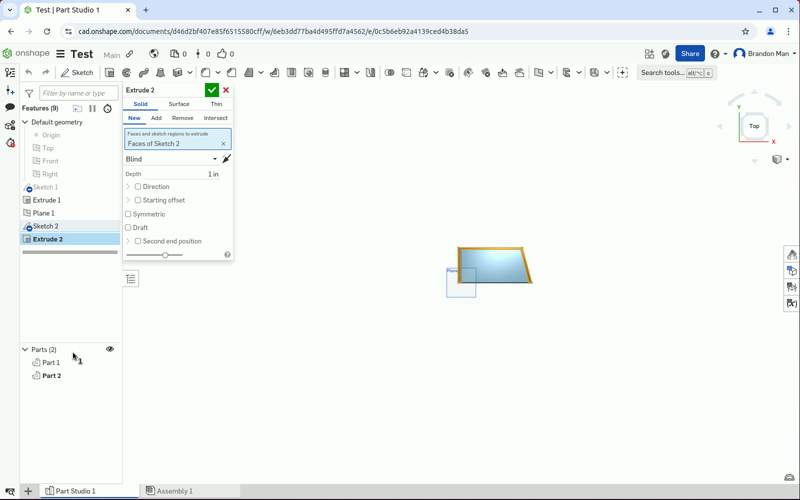
mouse_move(143, 106)
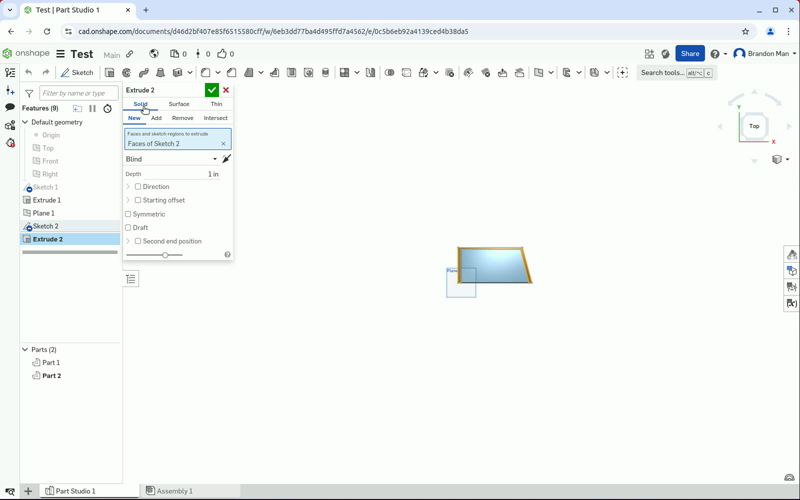
click(143, 106)
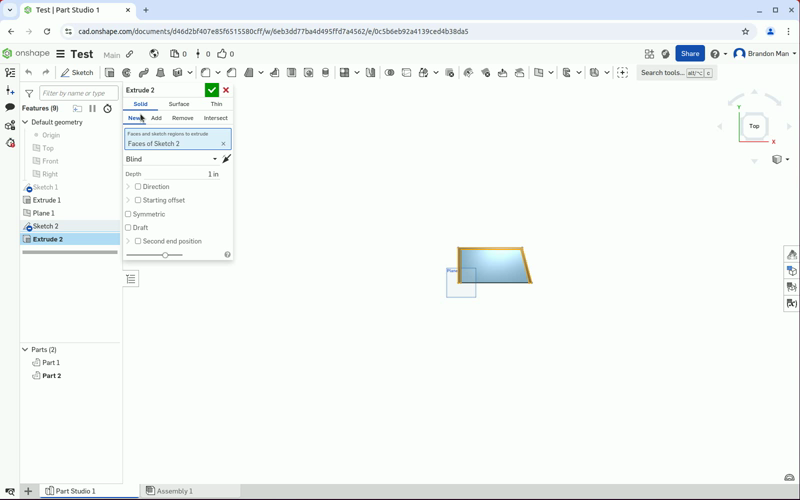
mouse_move(137, 120)
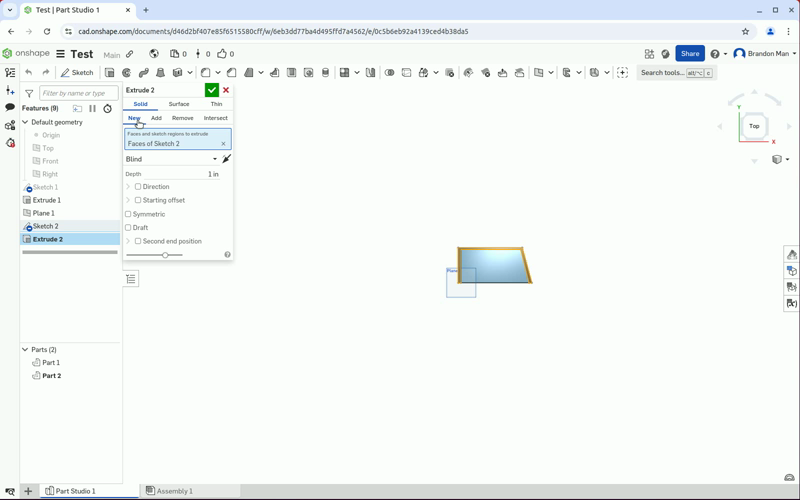
click(137, 120)
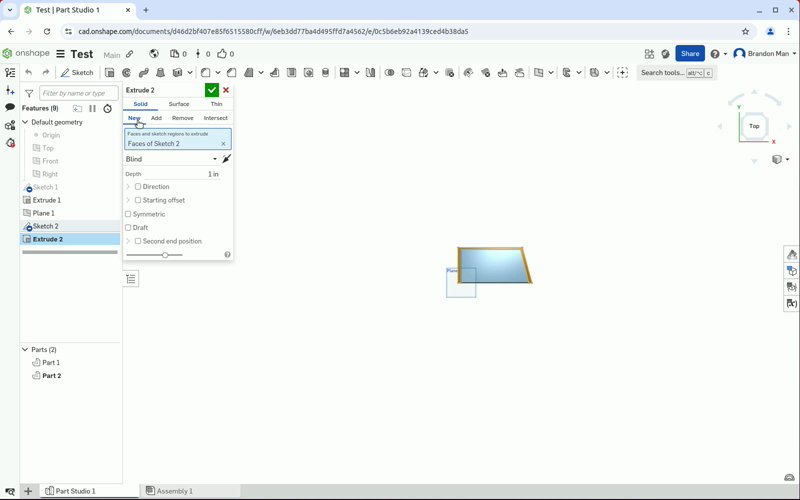
key(tab, 4)
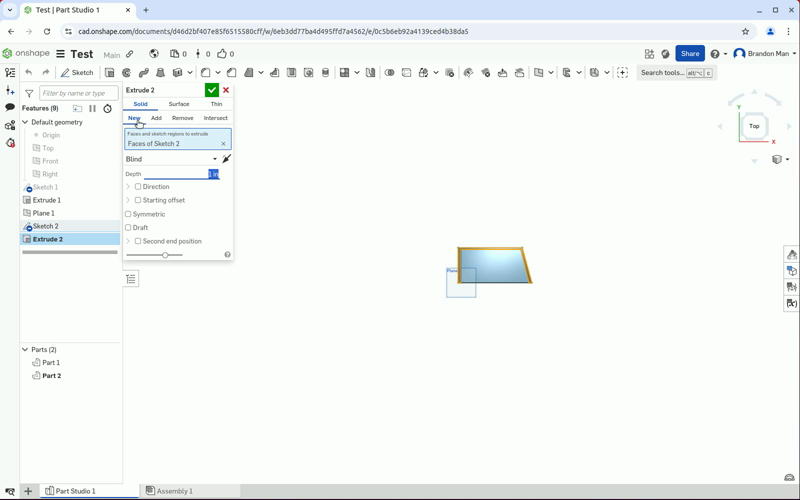
text(22.627)
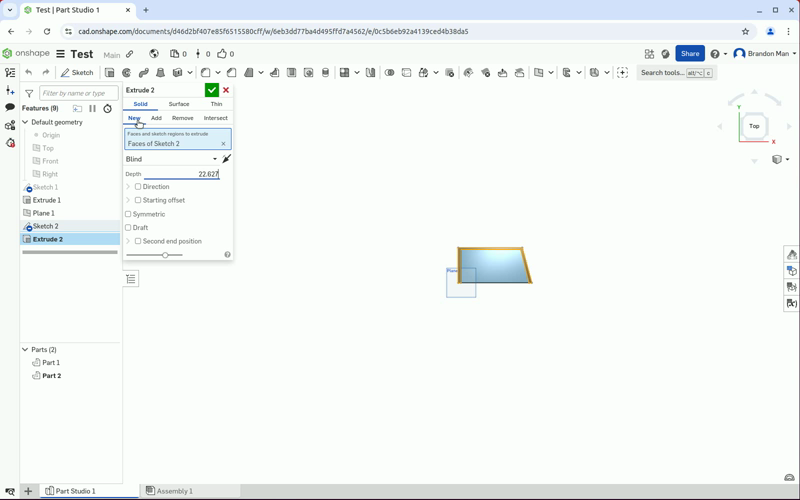
key(enter)
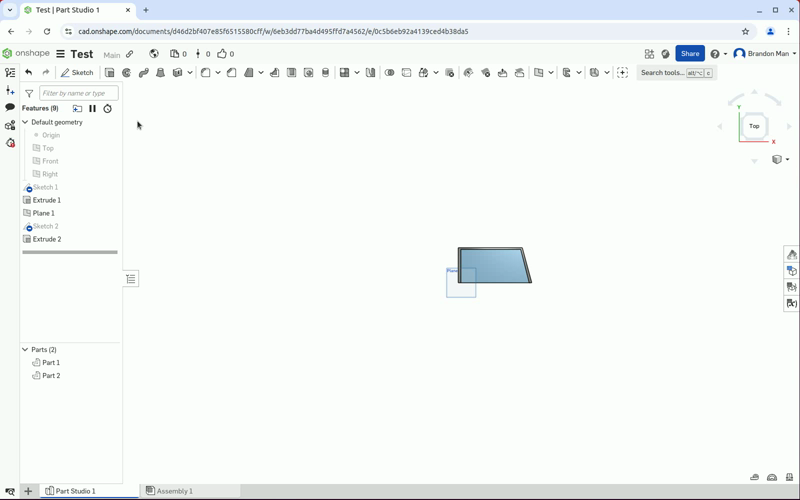
key(shift+h)
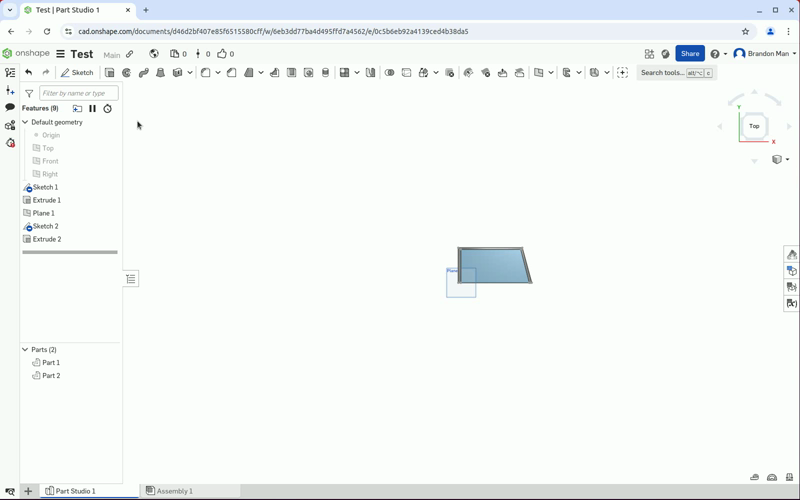
key(shift+h)
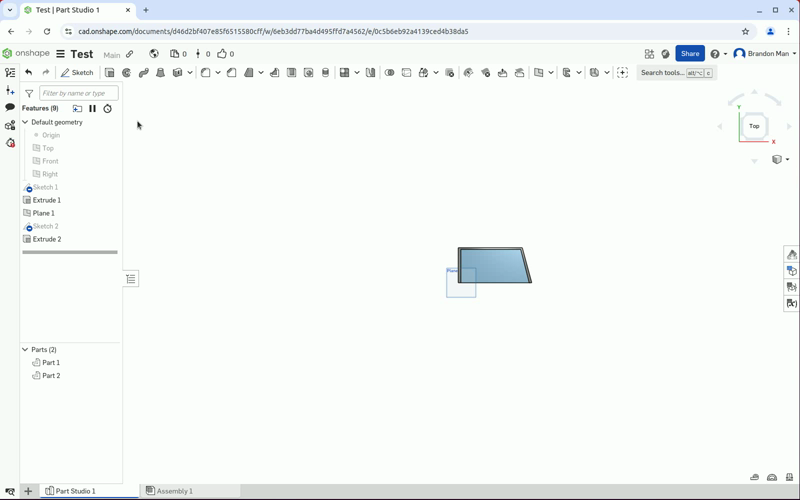
mouse_move(73, 189)
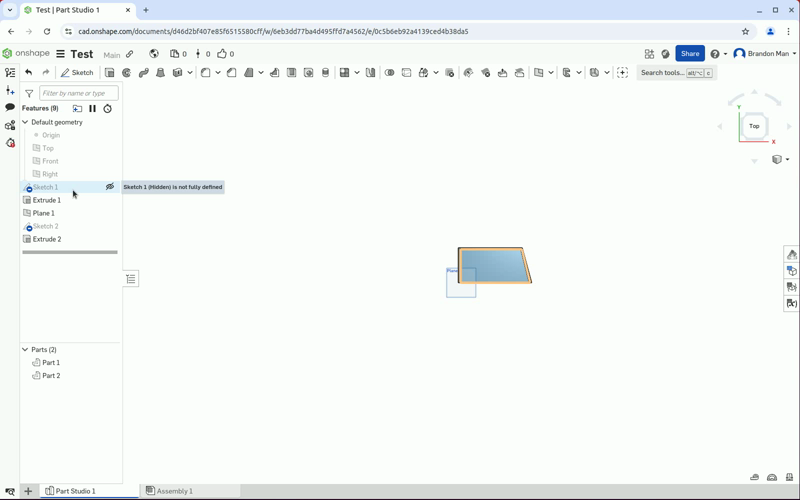
click(73, 189)
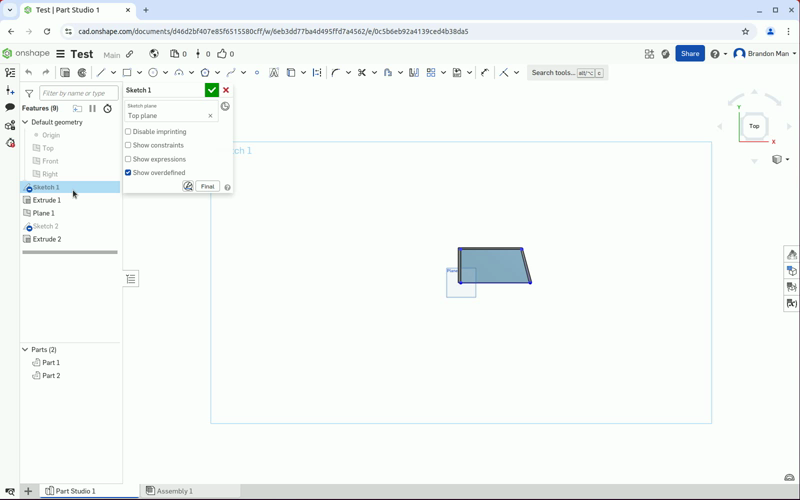
mouse_move(229, 92)
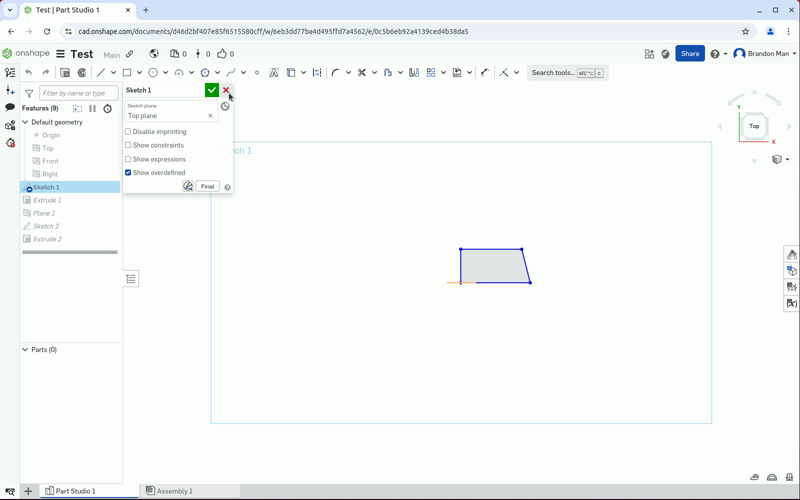
click(229, 92)
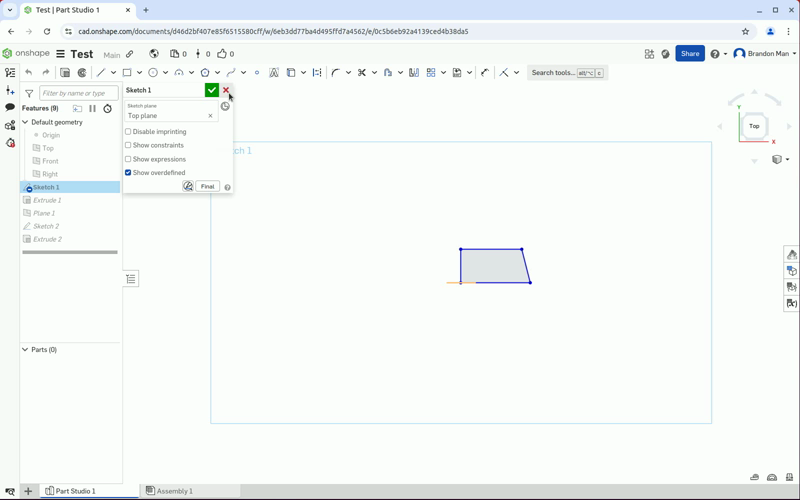
key(shift+s)
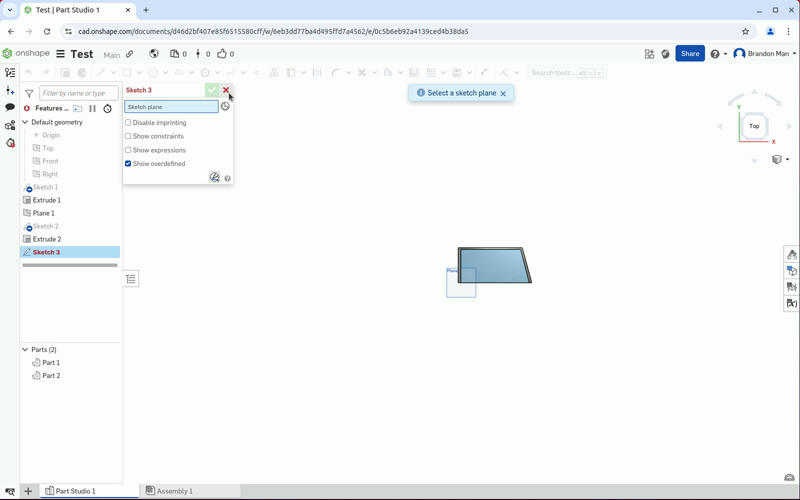
mouse_move(73, 215)
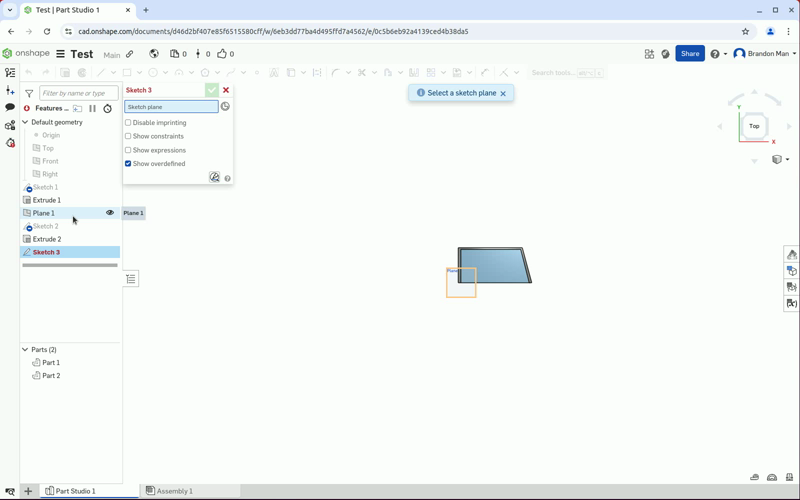
click(73, 215)
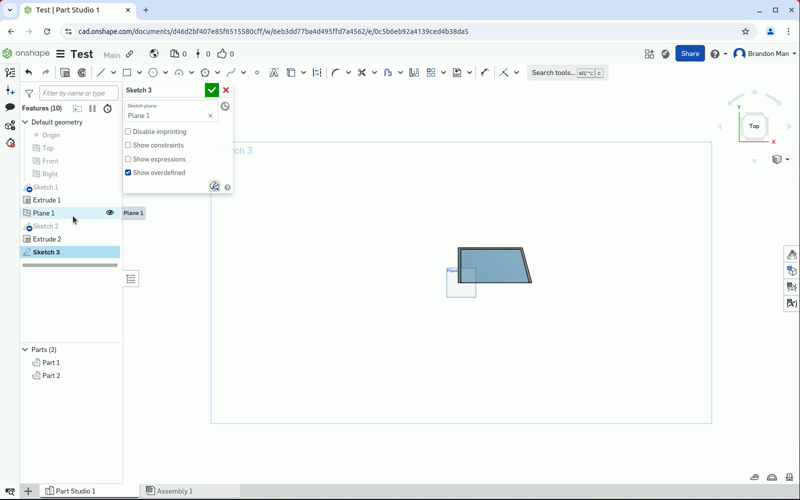
mouse_move(73, 352)
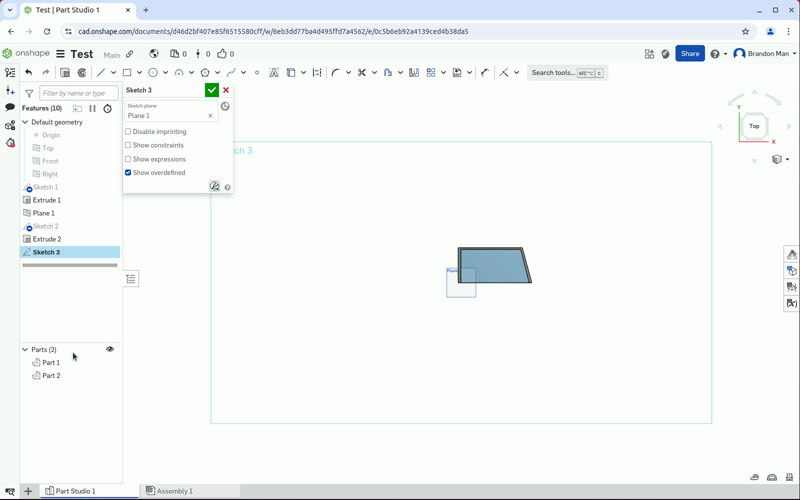
key(y)
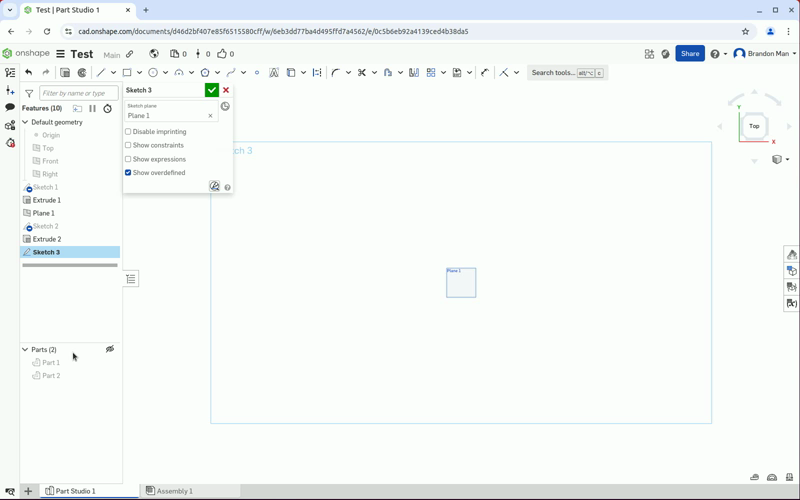
key(l)
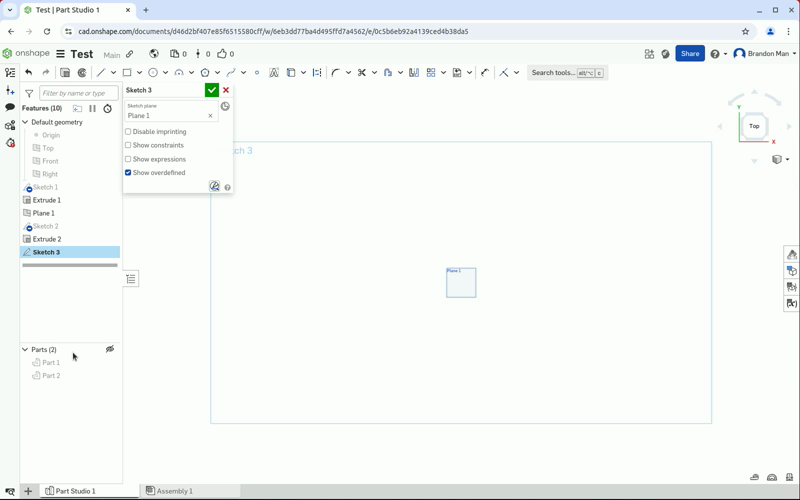
key_down(shift)
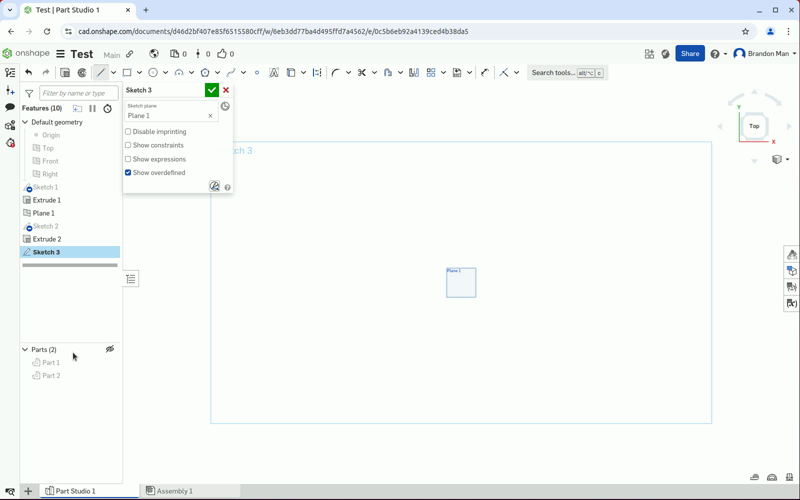
mouse_move(505, 282)
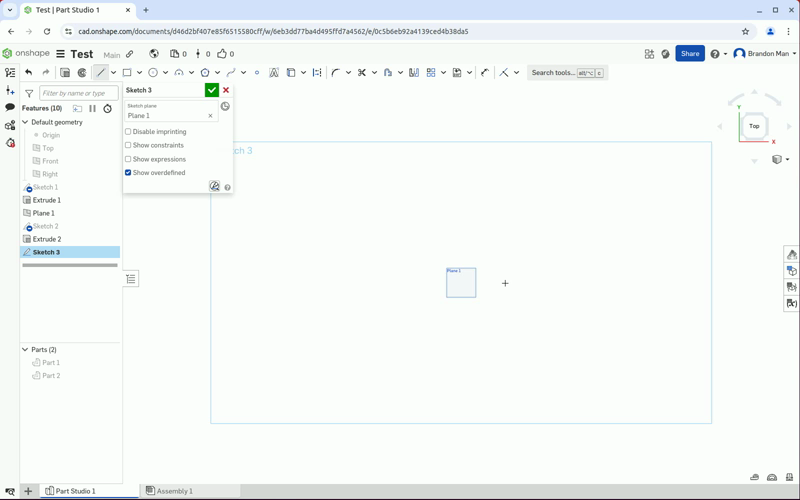
click(505, 282)
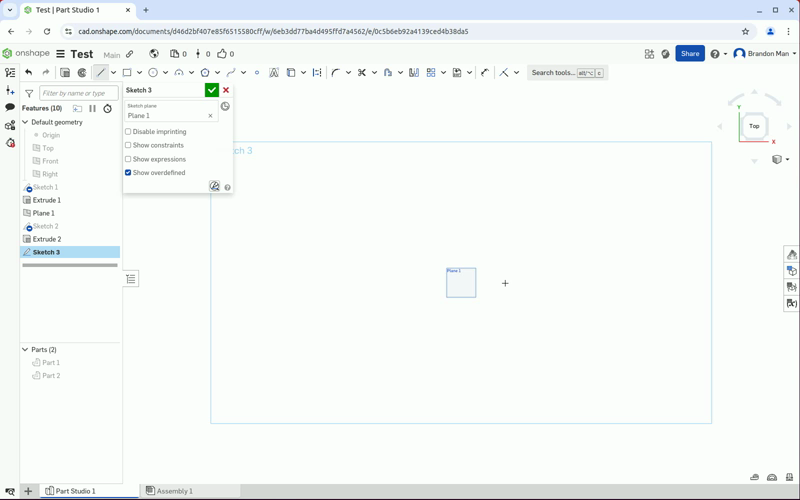
key_up(shift)
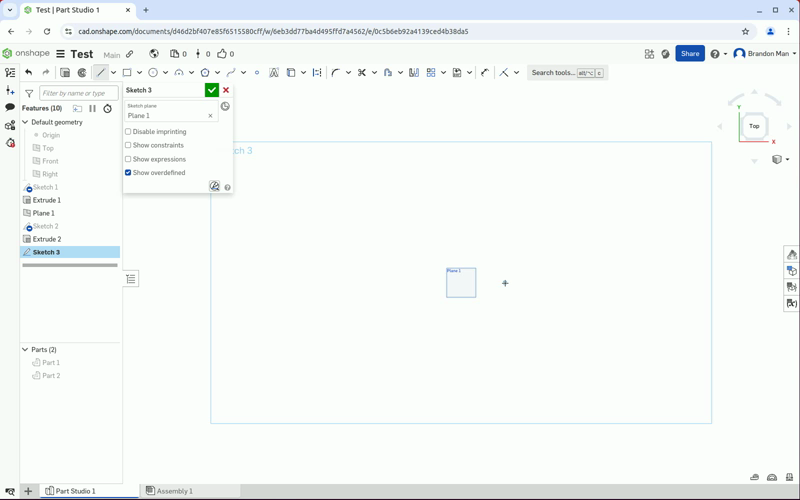
key_down(shift)
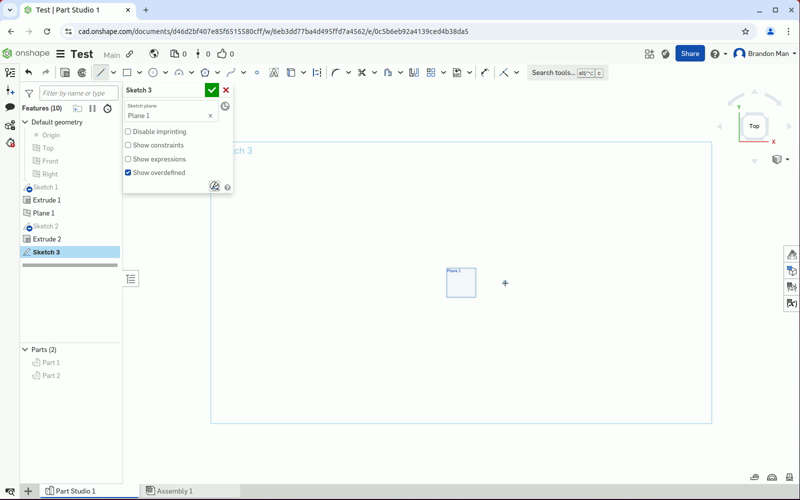
mouse_move(535, 282)
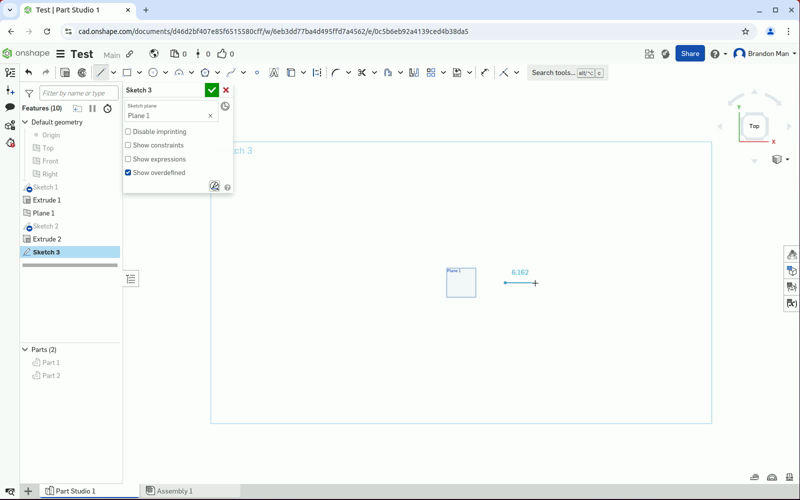
mouse_move(513, 282)
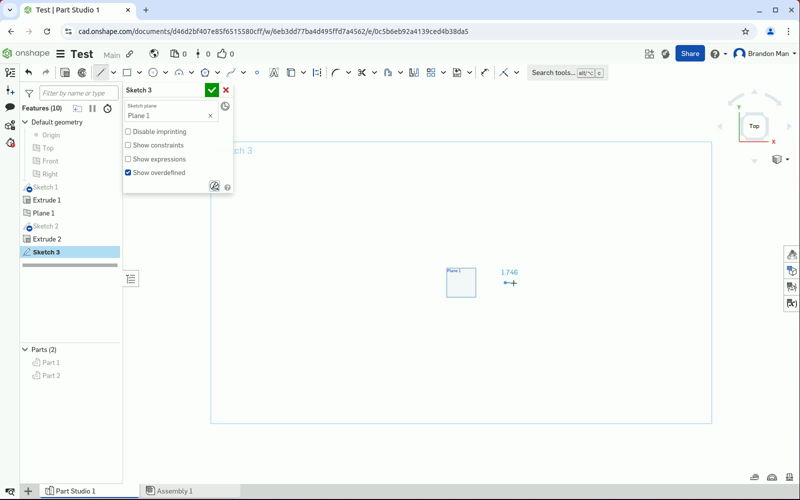
click(513, 282)
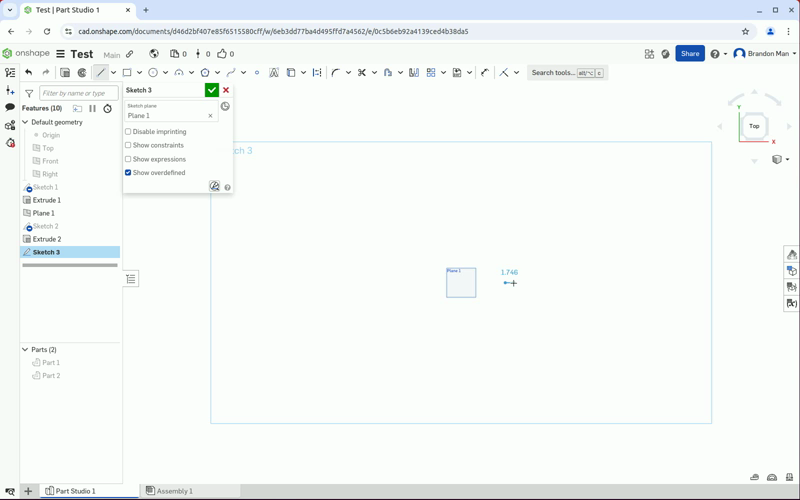
key_up(shift)
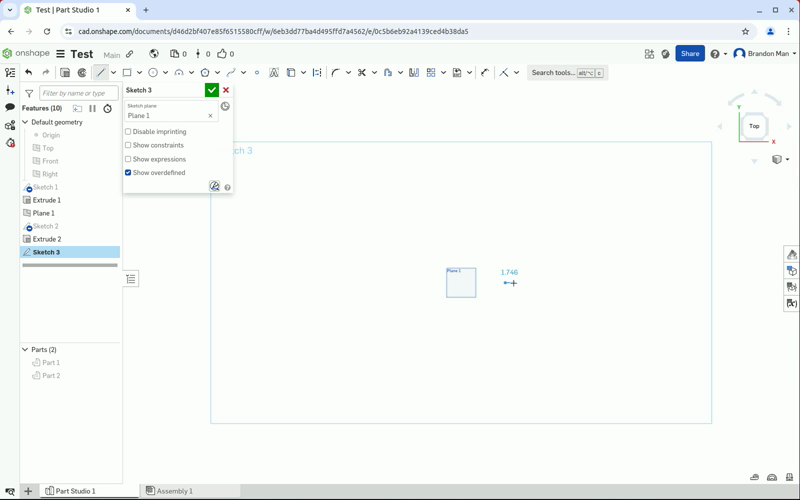
key_down(shift)
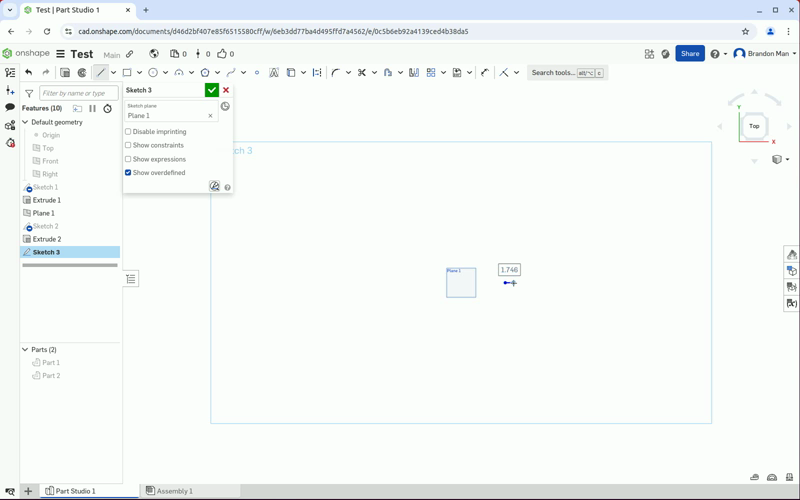
mouse_move(543, 282)
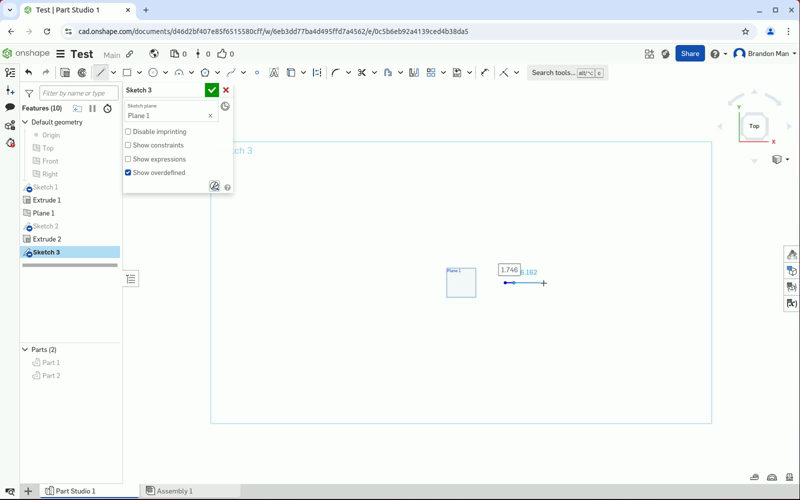
mouse_move(507, 248)
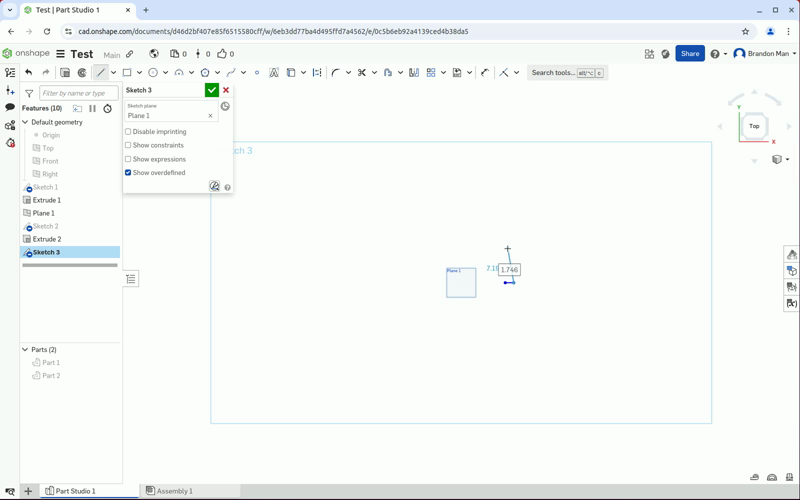
click(507, 248)
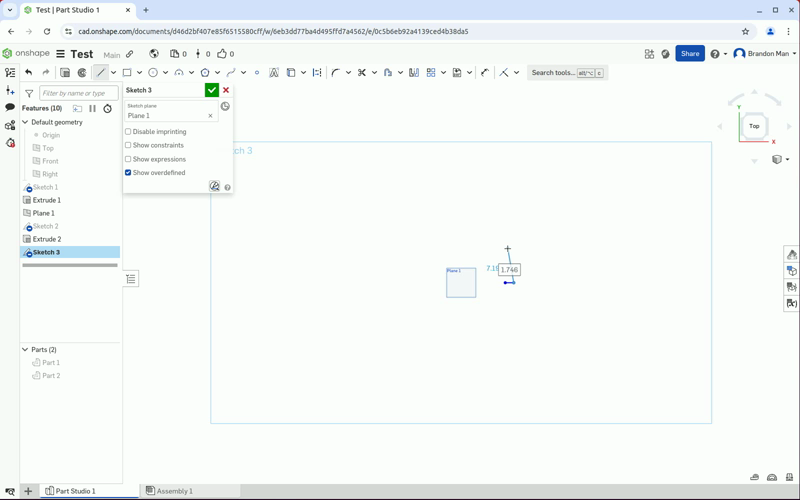
key_up(shift)
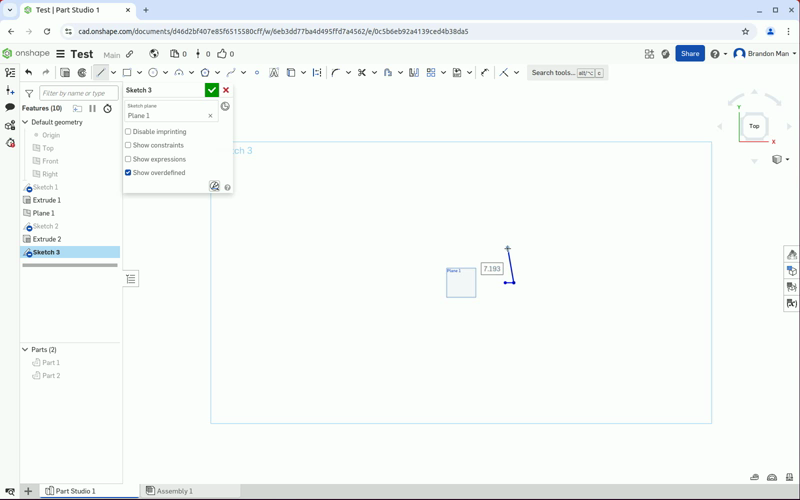
key_down(shift)
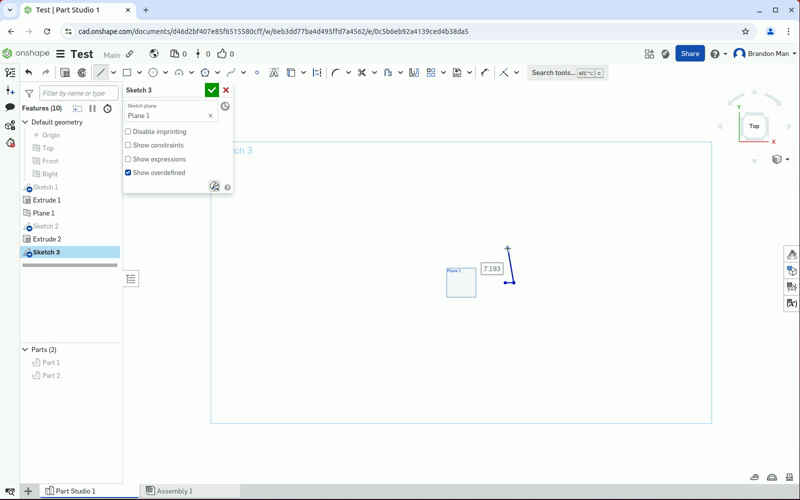
mouse_move(537, 248)
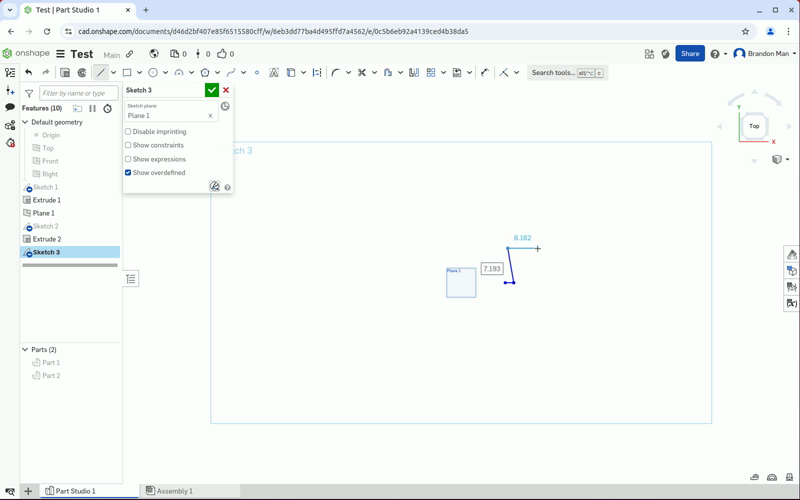
mouse_move(505, 248)
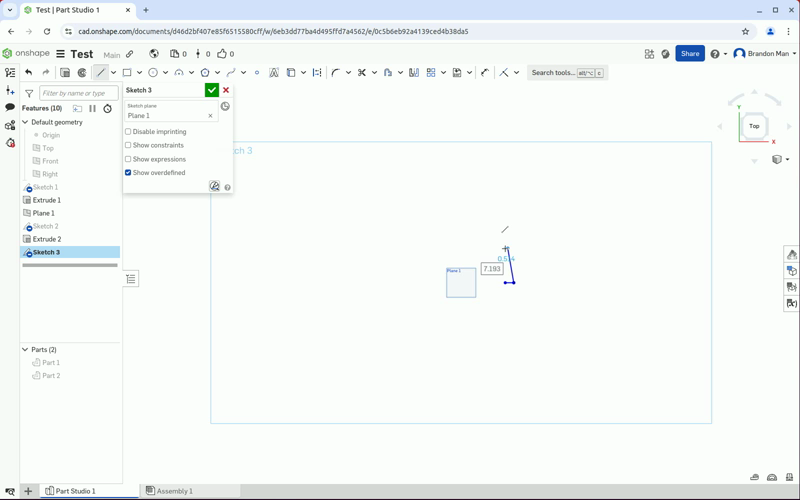
scroll(6)
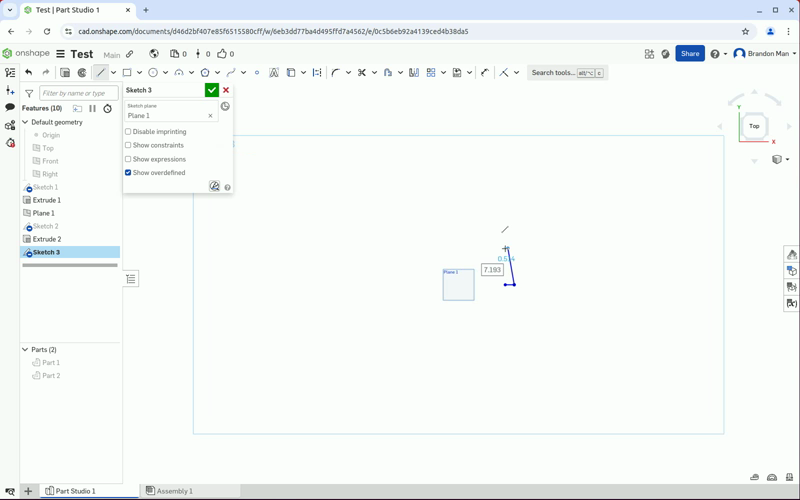
scroll(6)
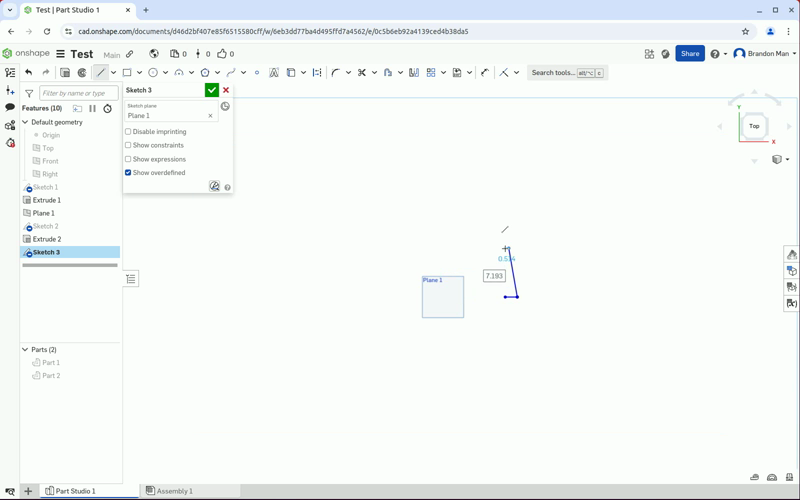
scroll(6)
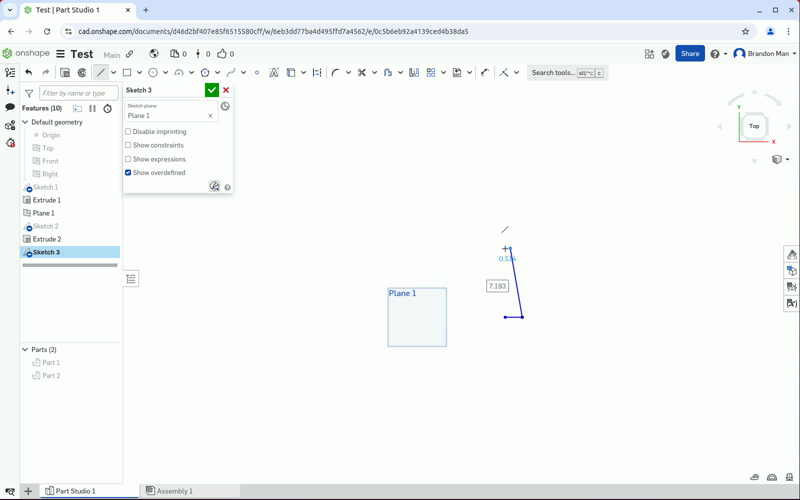
scroll(6)
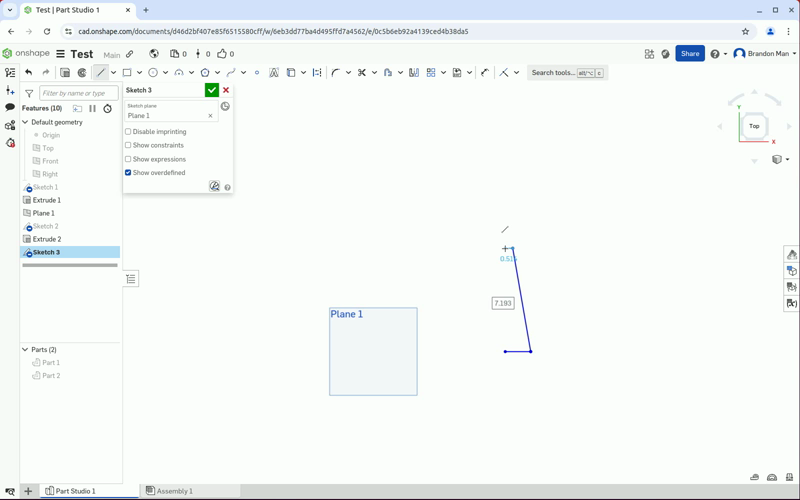
scroll(6)
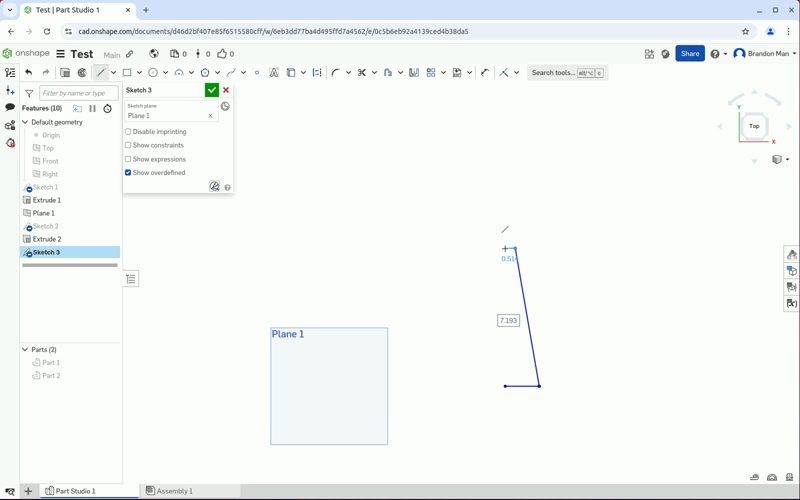
scroll(6)
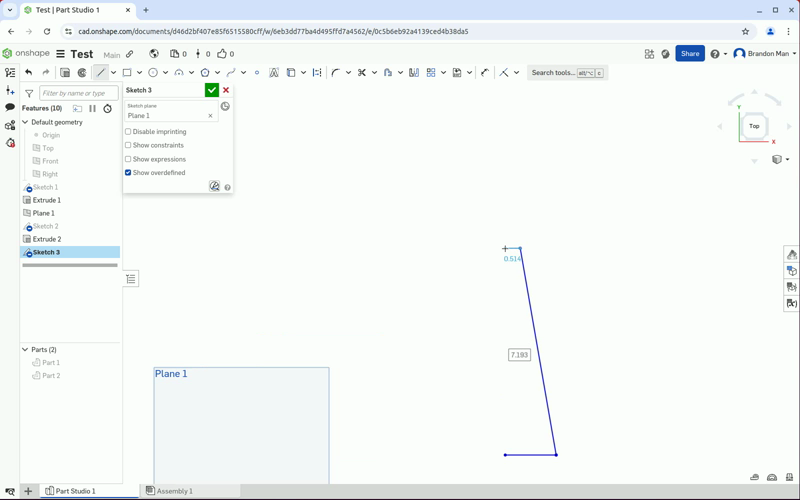
scroll(6)
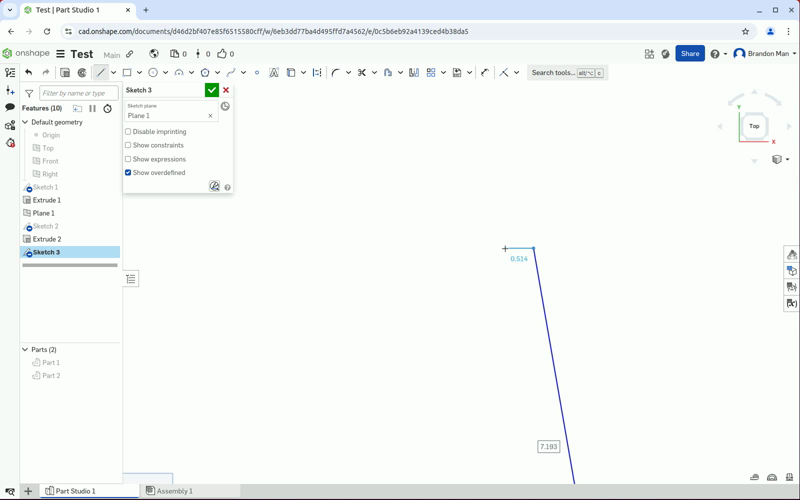
click(505, 248)
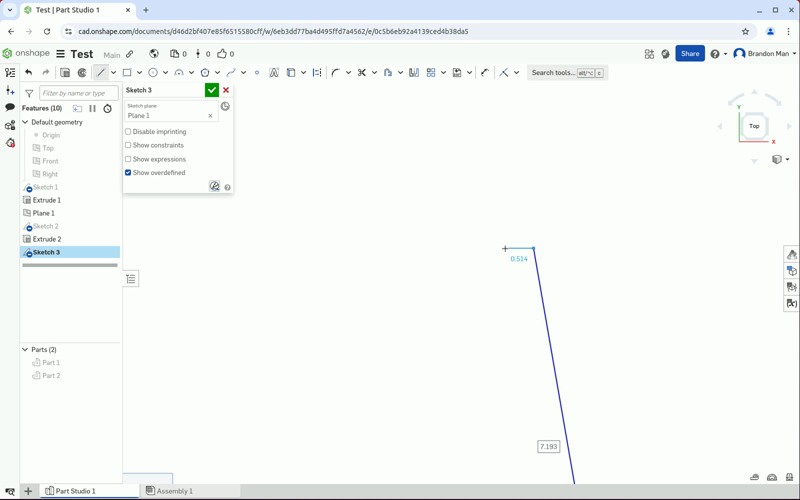
scroll(-6)
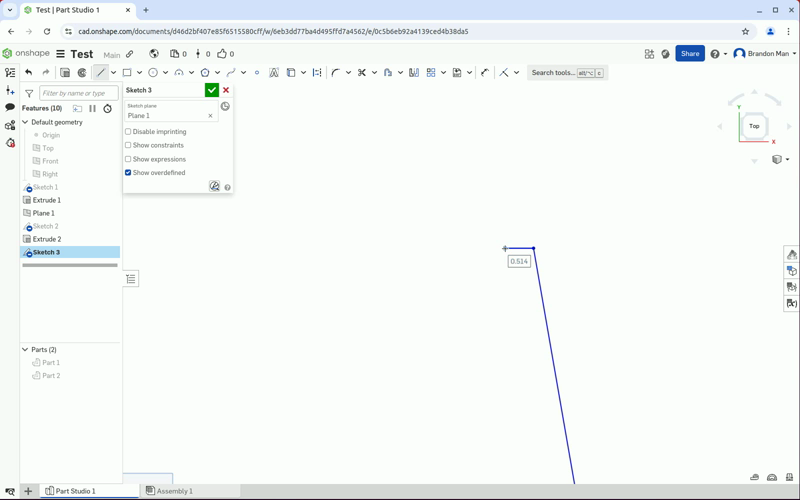
scroll(-6)
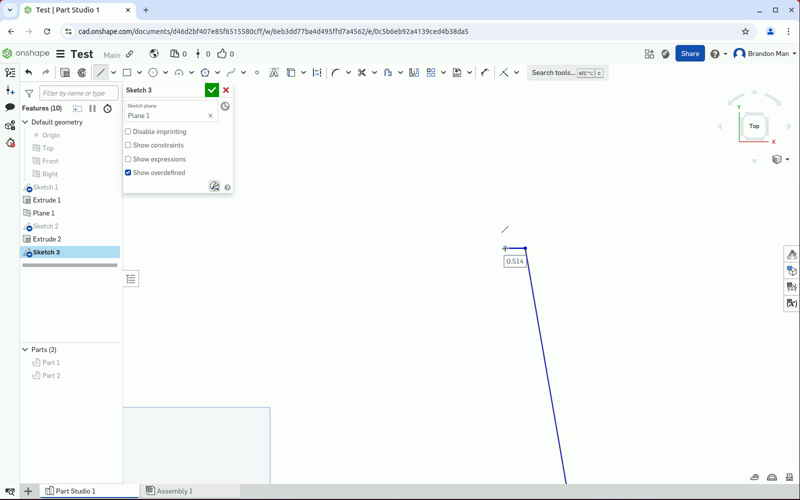
scroll(-6)
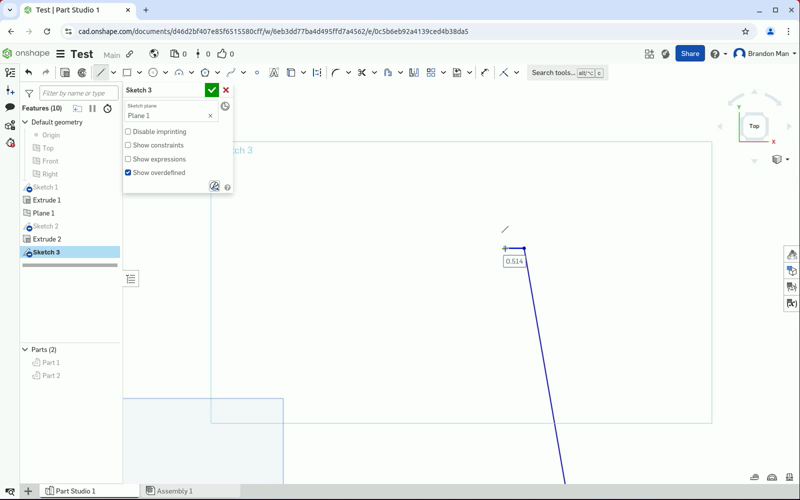
scroll(-6)
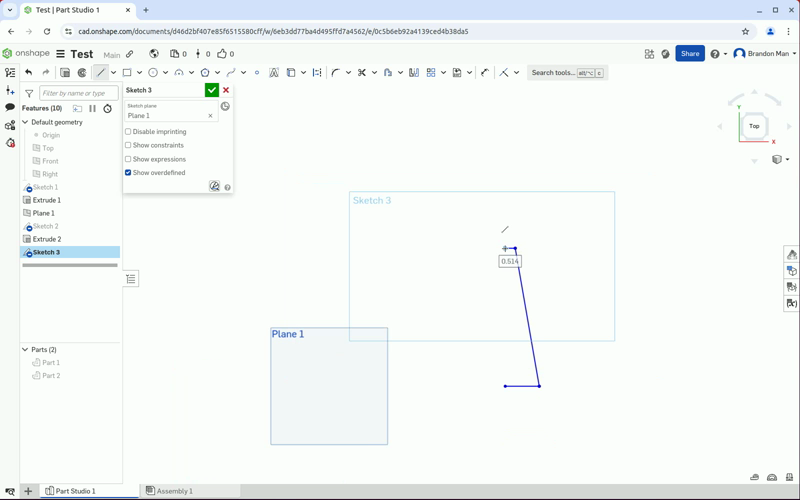
scroll(-6)
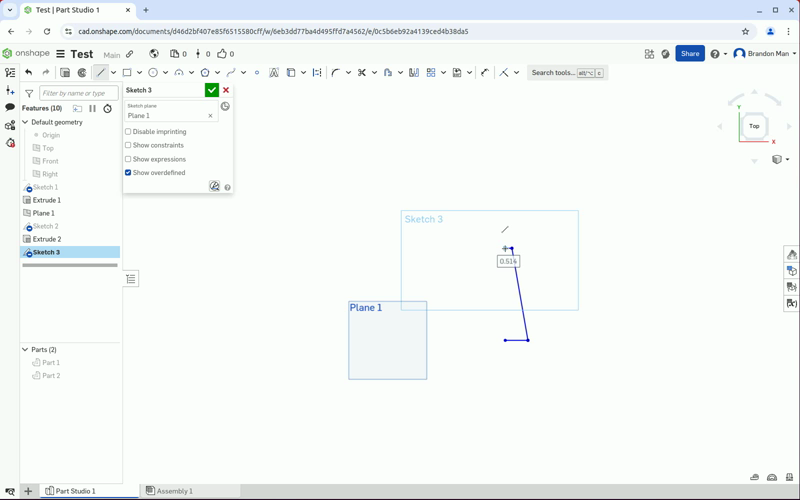
scroll(-6)
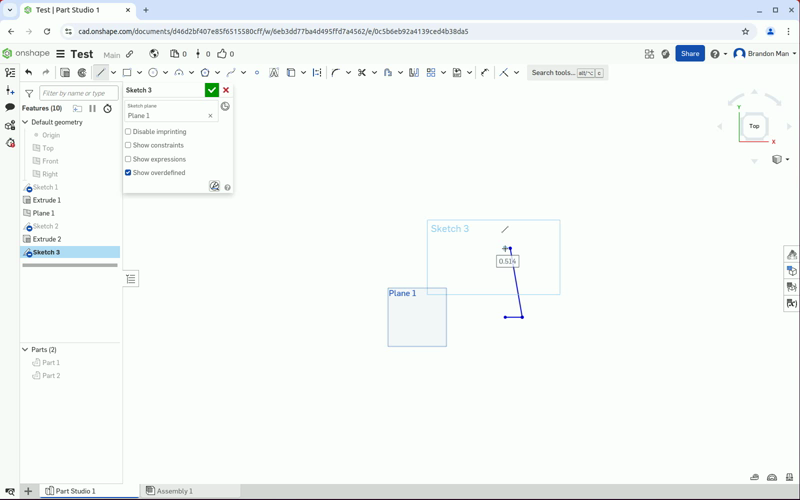
scroll(-6)
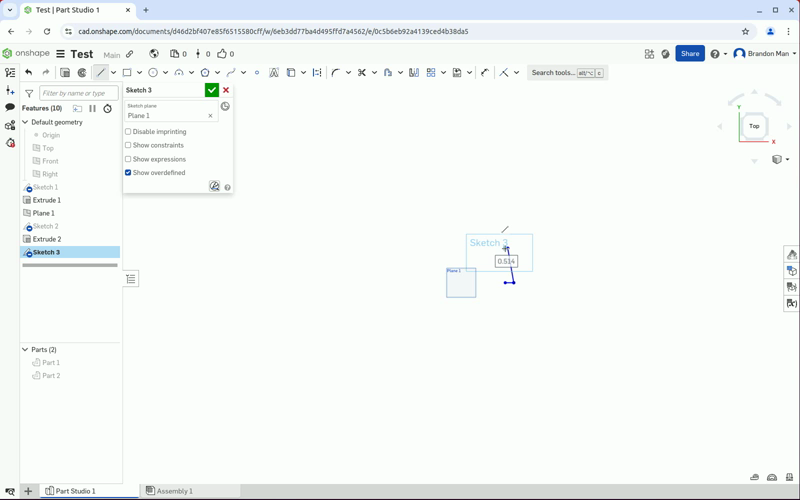
key_up(shift)
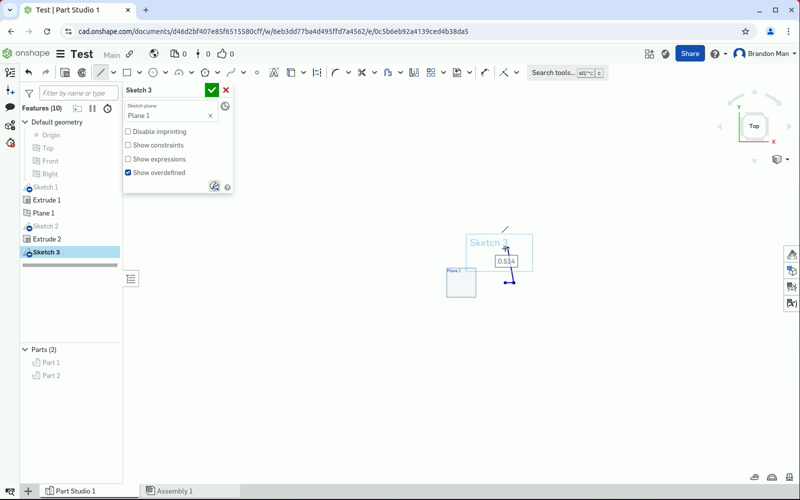
mouse_move(535, 248)
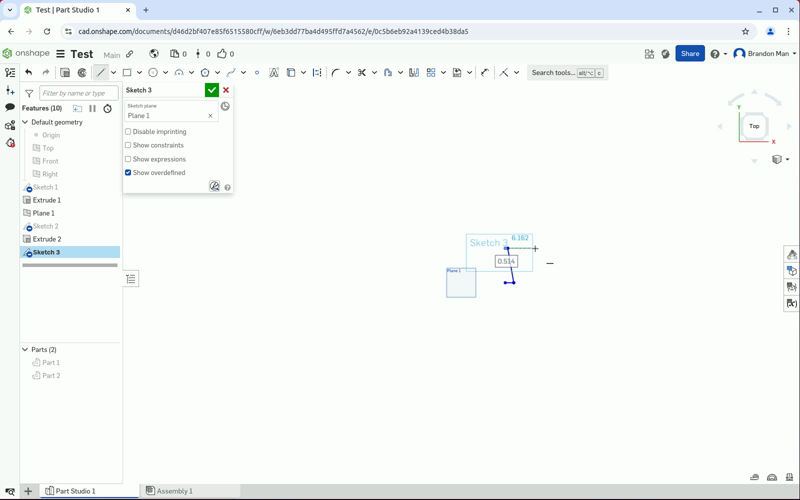
key_down(shift)
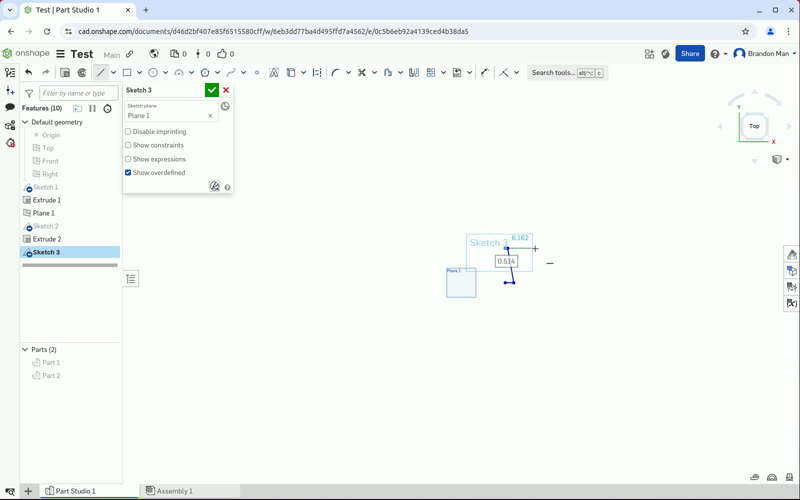
mouse_move(505, 282)
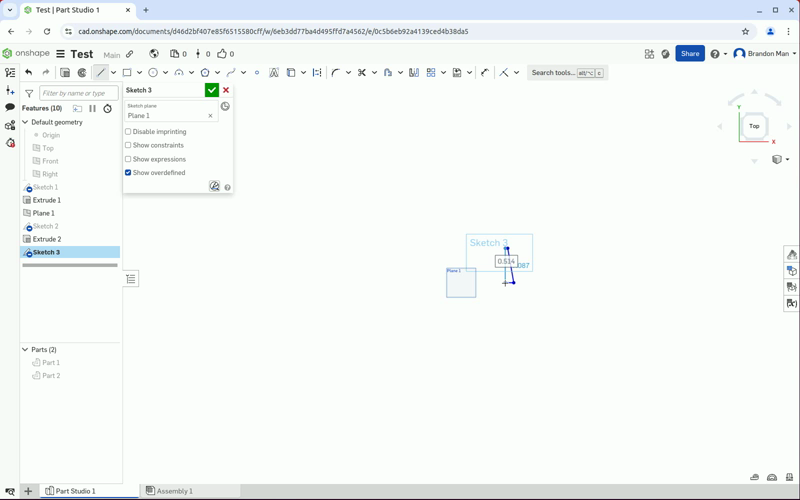
key_up(shift)
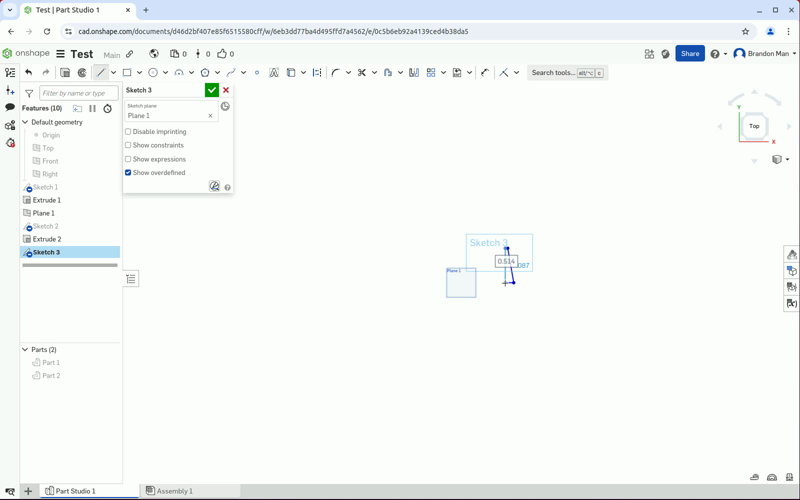
click(505, 282)
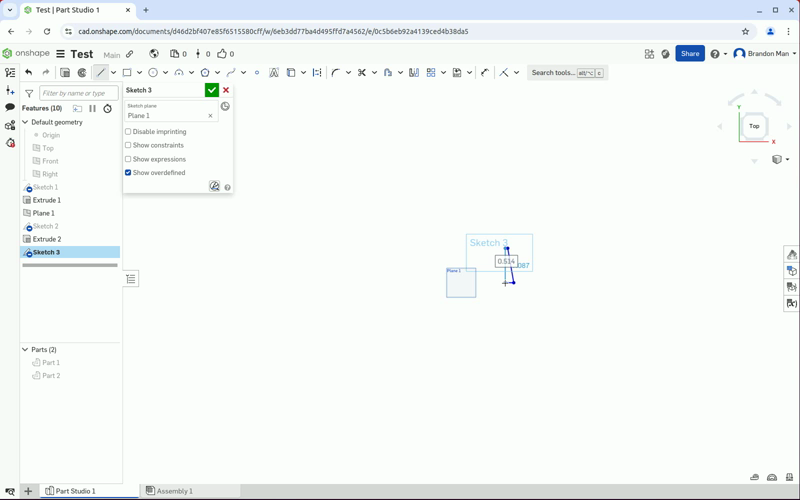
key(esc)
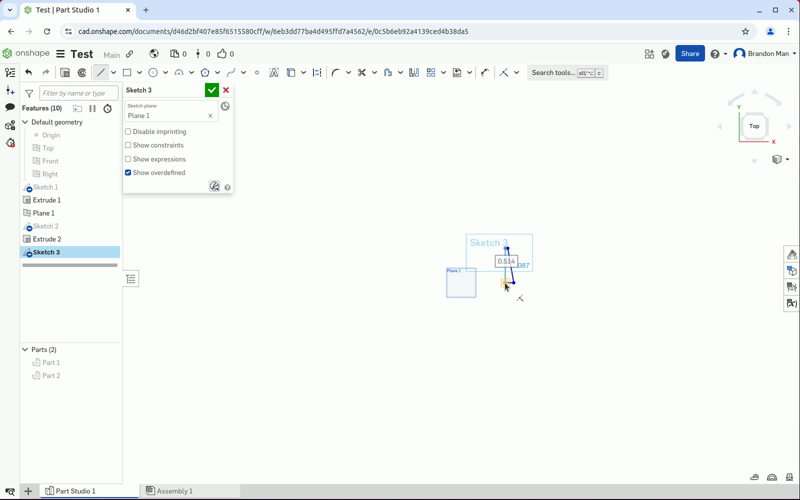
mouse_move(507, 279)
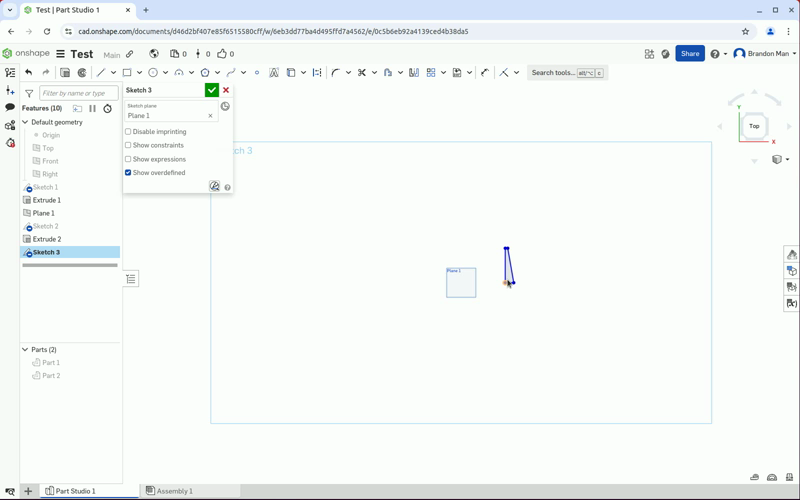
scroll(6)
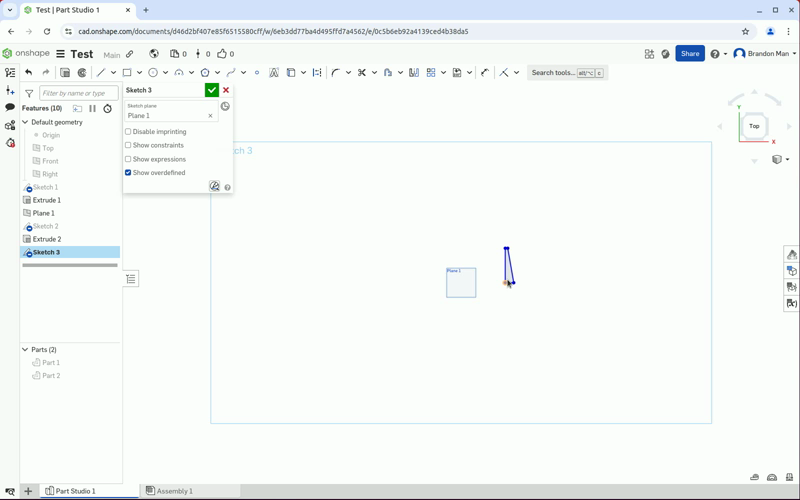
scroll(6)
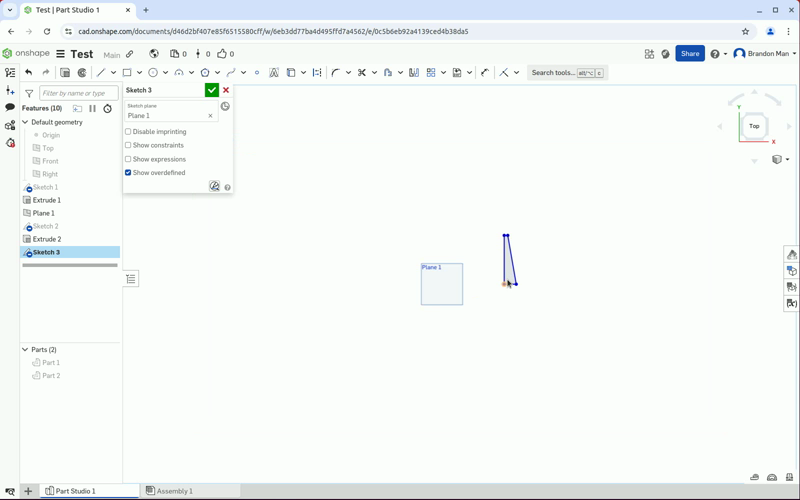
scroll(6)
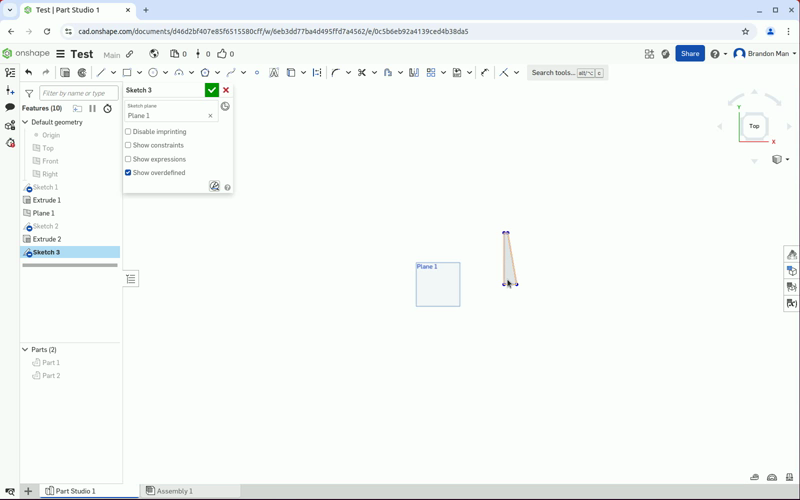
scroll(6)
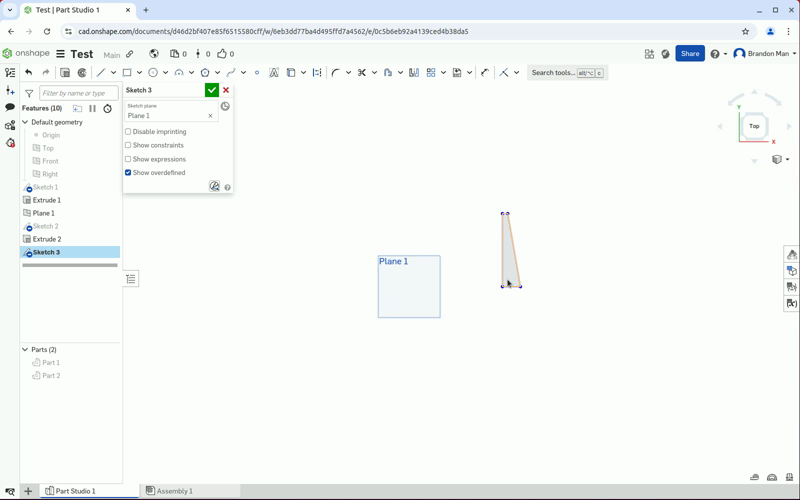
scroll(6)
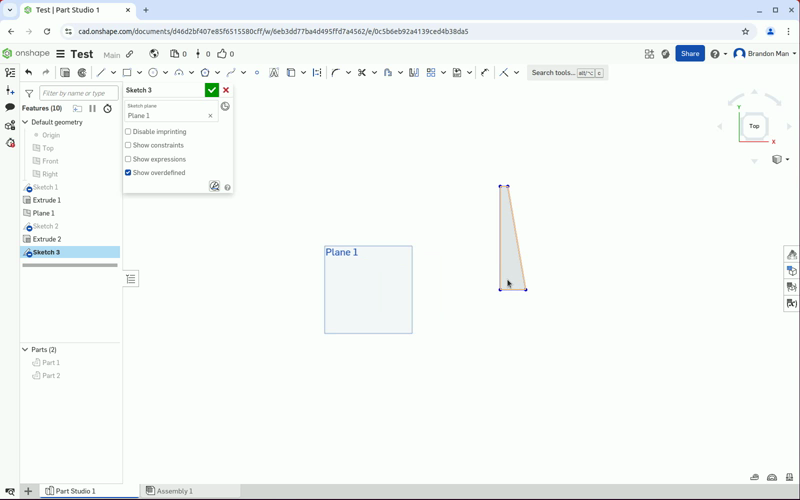
scroll(6)
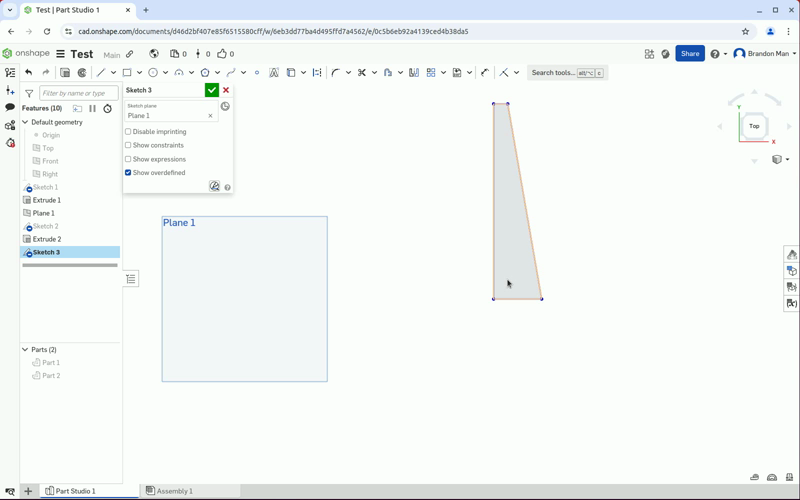
scroll(6)
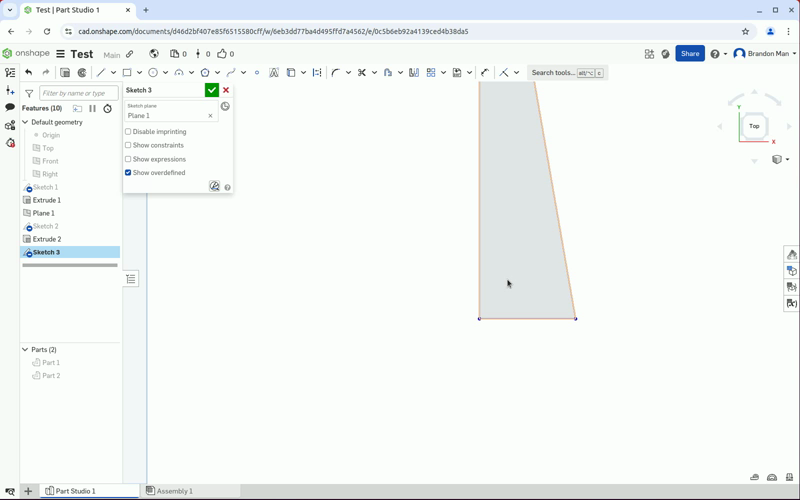
click(507, 279)
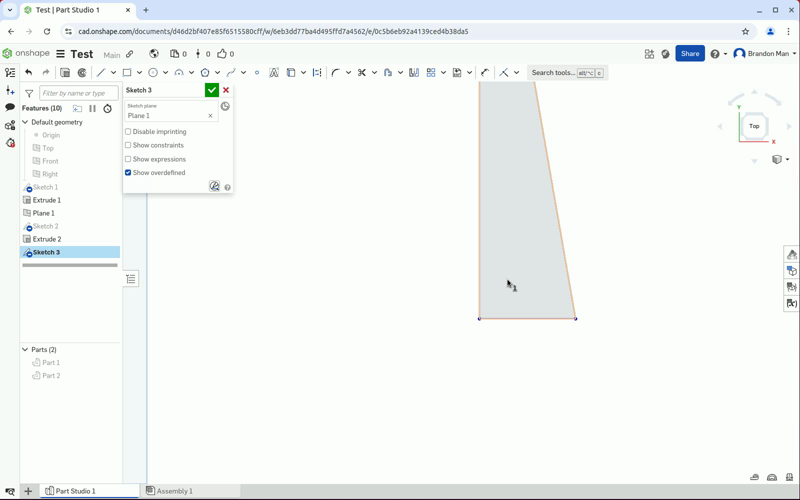
scroll(-6)
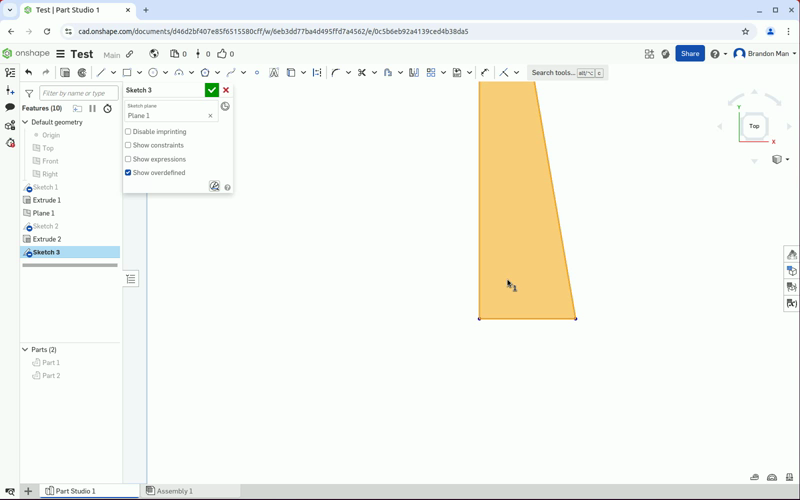
scroll(-6)
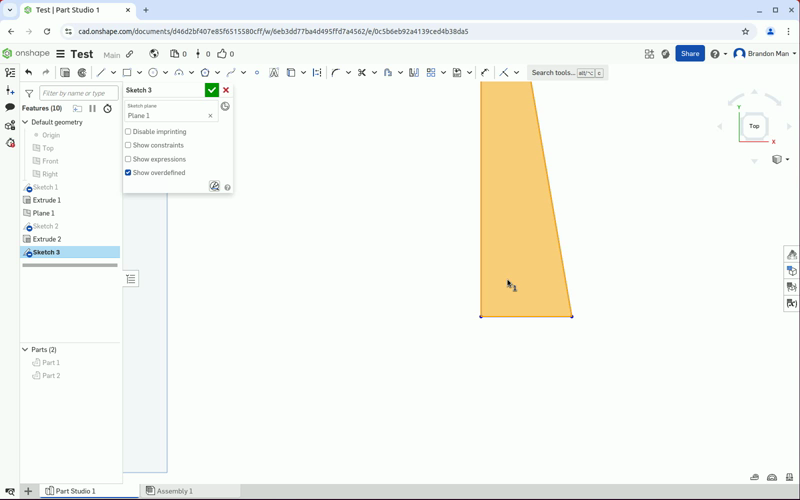
scroll(-6)
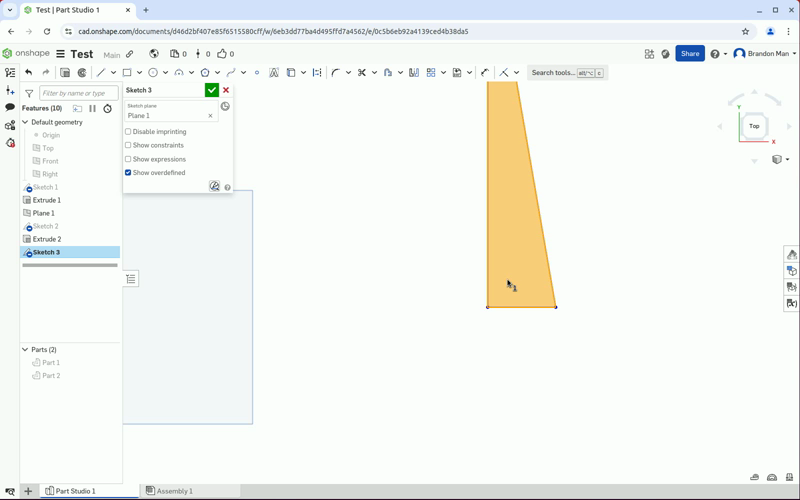
scroll(-6)
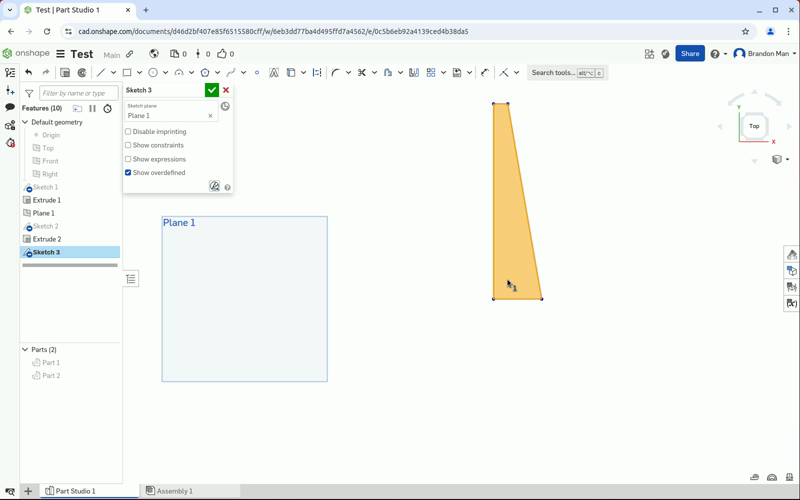
scroll(-6)
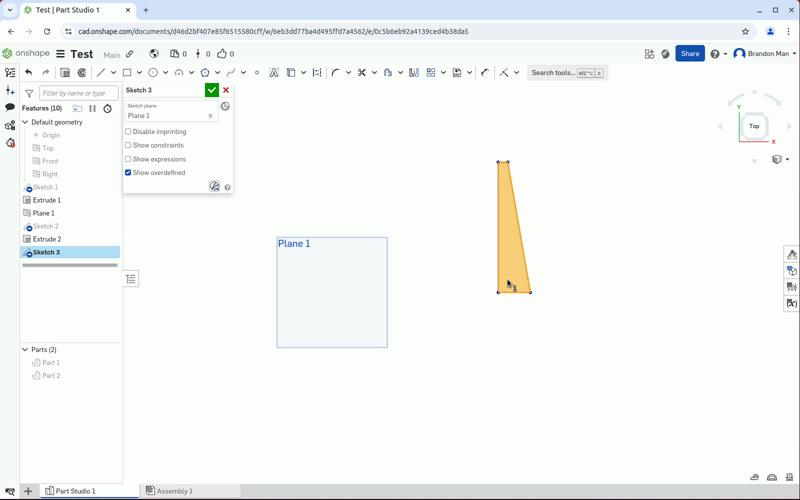
scroll(-6)
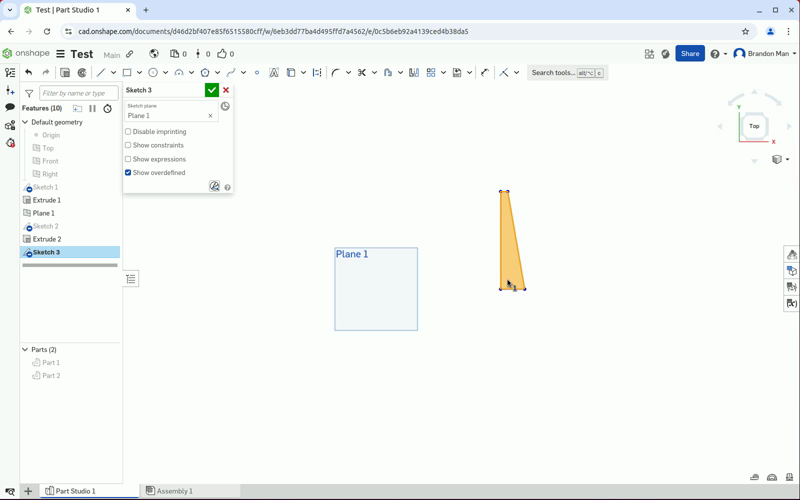
scroll(-6)
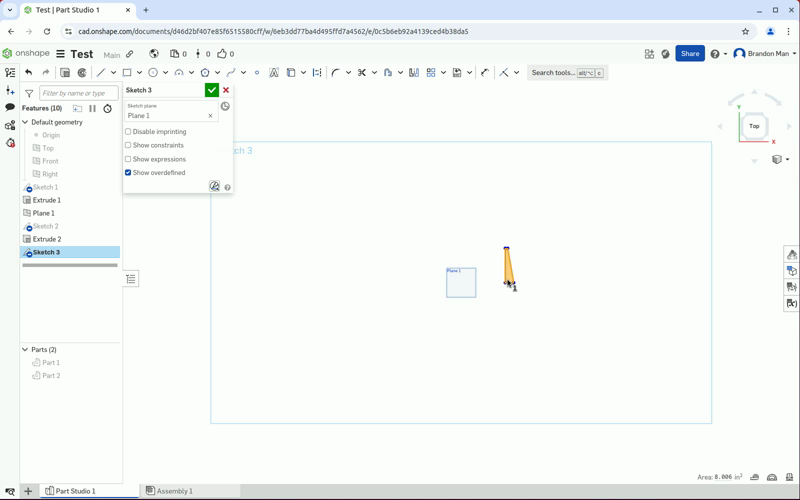
mouse_move(73, 352)
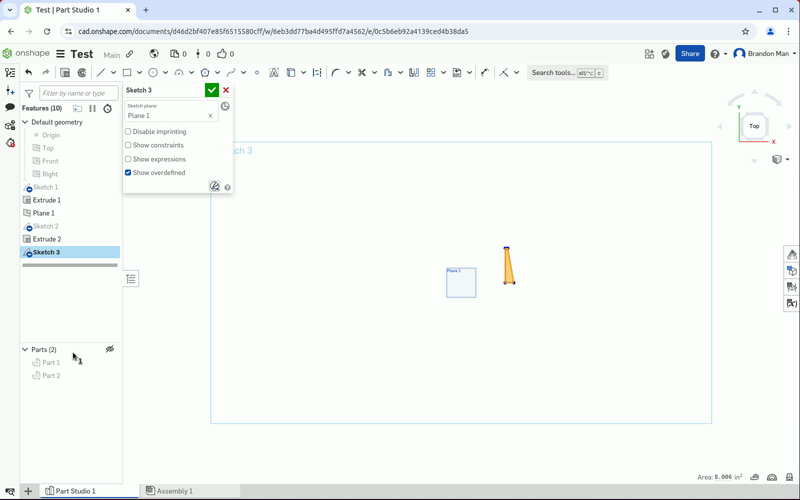
key(shift+y)
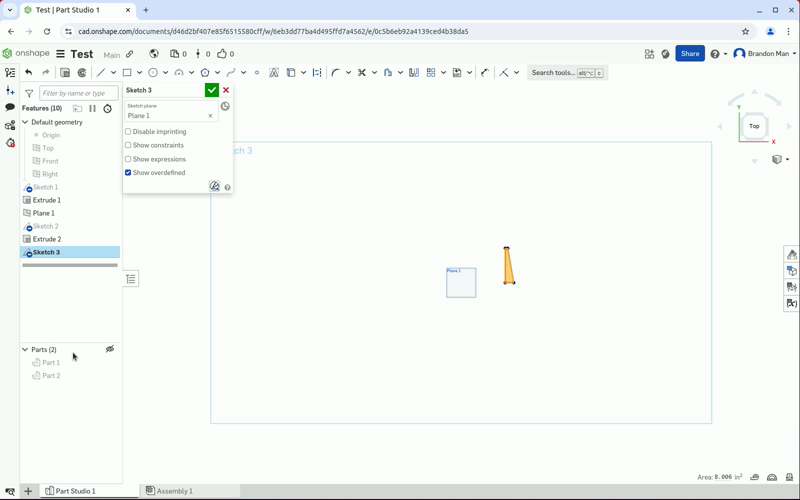
key(shift+e)
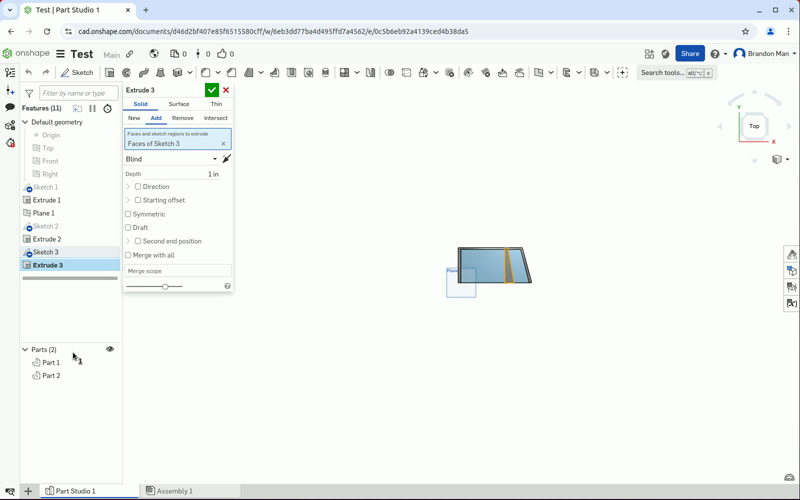
mouse_move(143, 106)
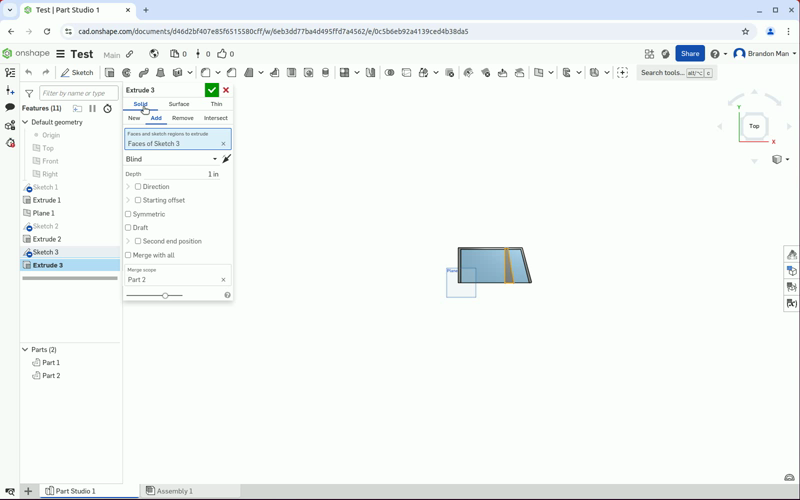
click(143, 106)
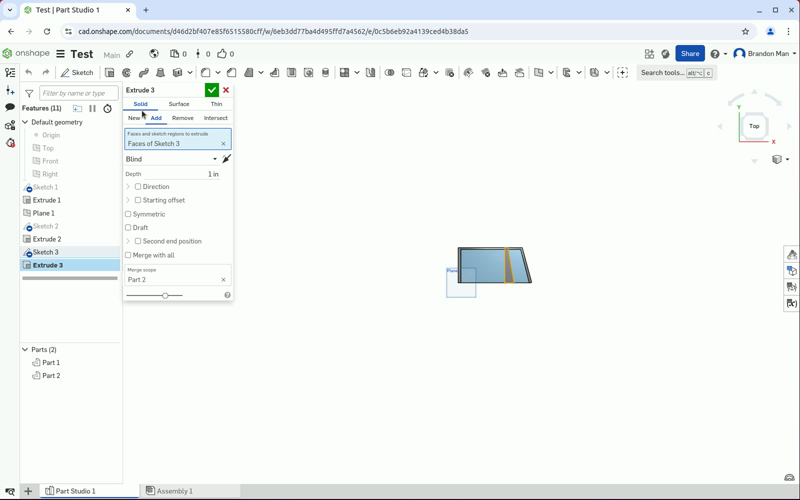
mouse_move(137, 120)
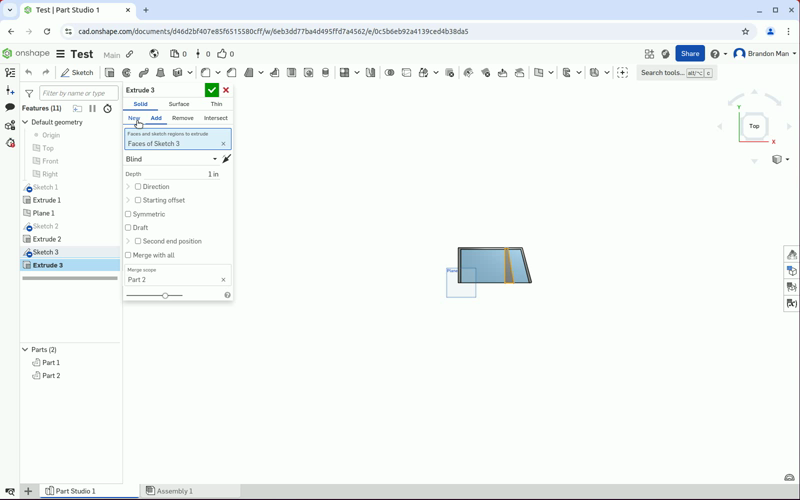
click(137, 120)
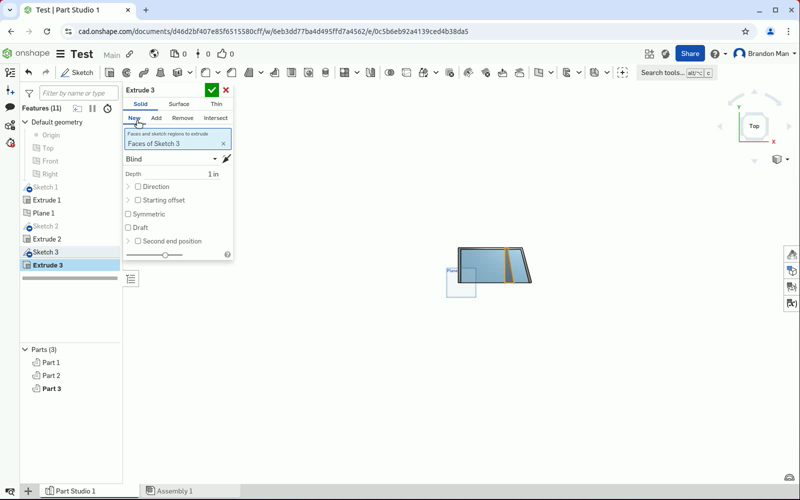
key(tab, 4)
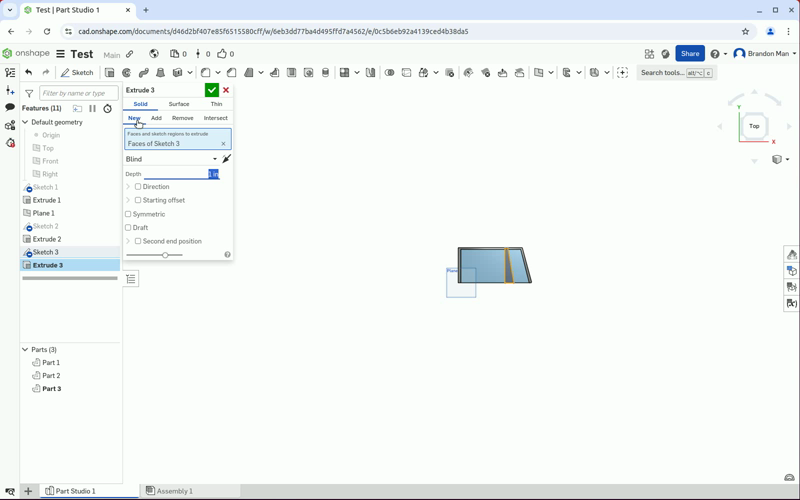
text(22.627)
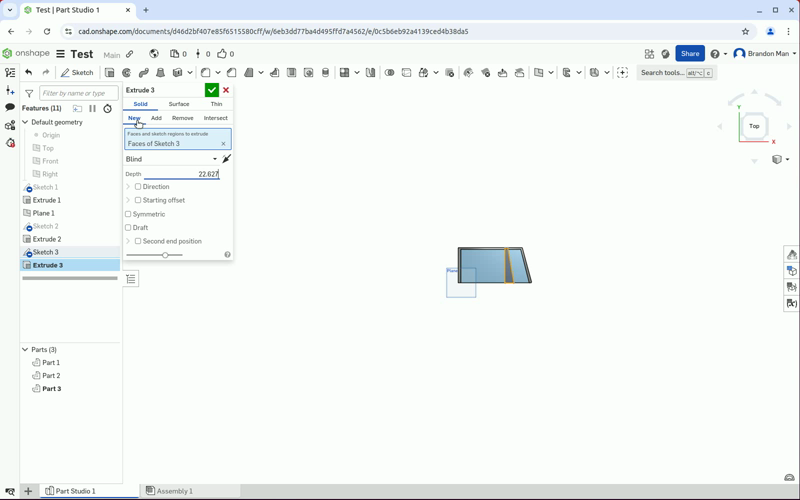
key(enter)
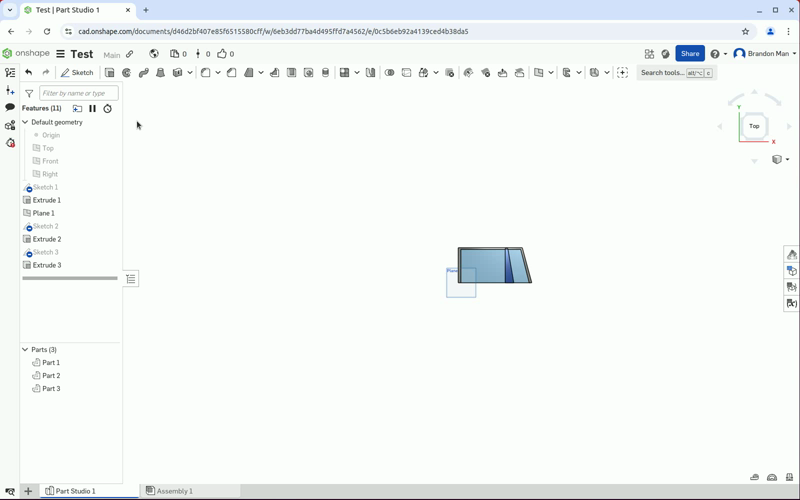
key(shift+h)
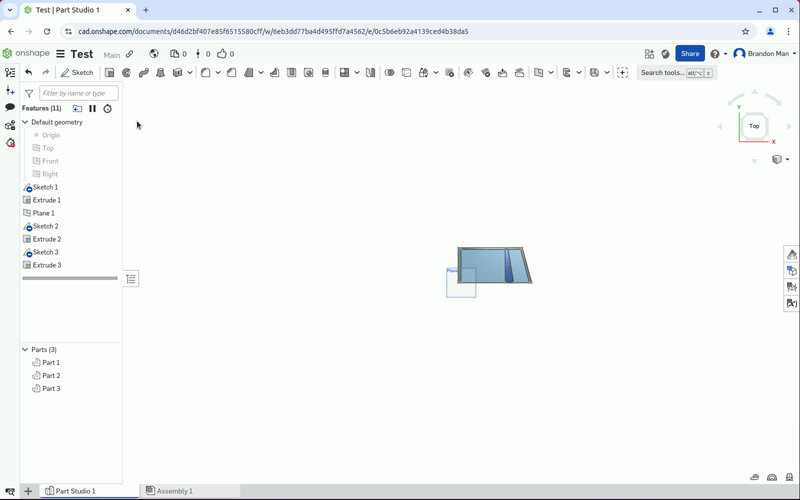
key(shift+h)
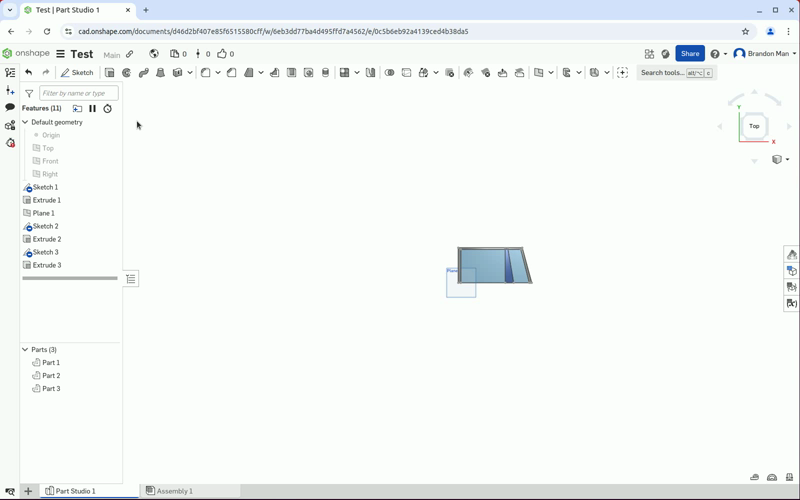
key(shift+7)
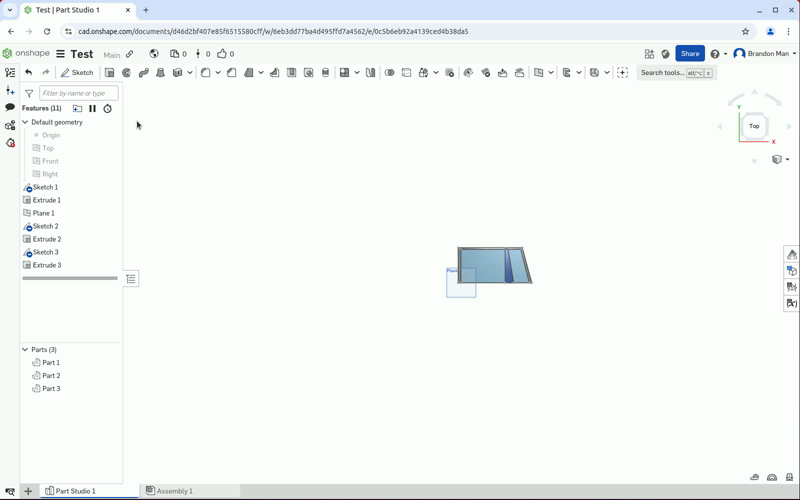
key(up, 3)
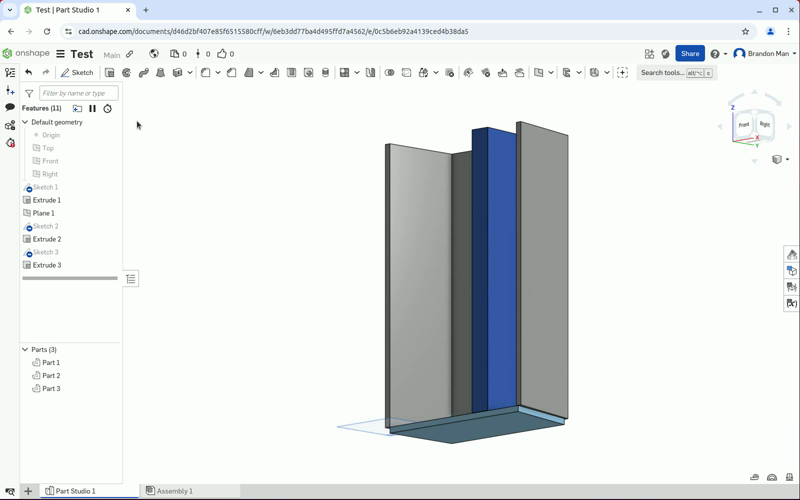
key(left, 3)
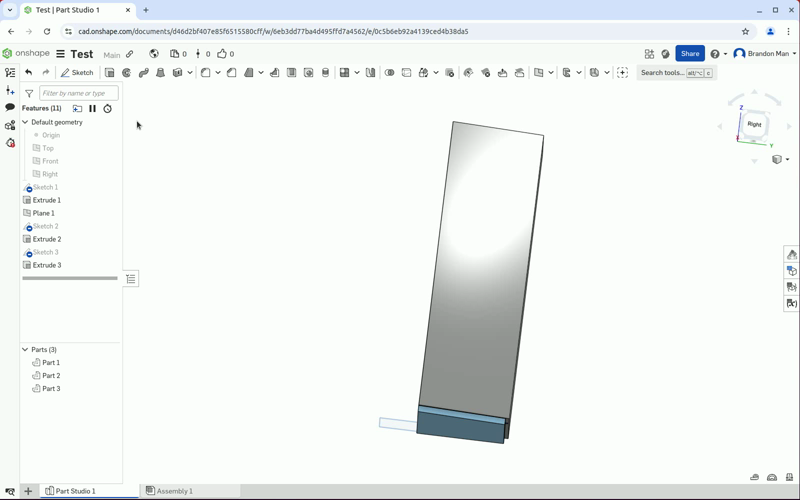
key(right, 3)
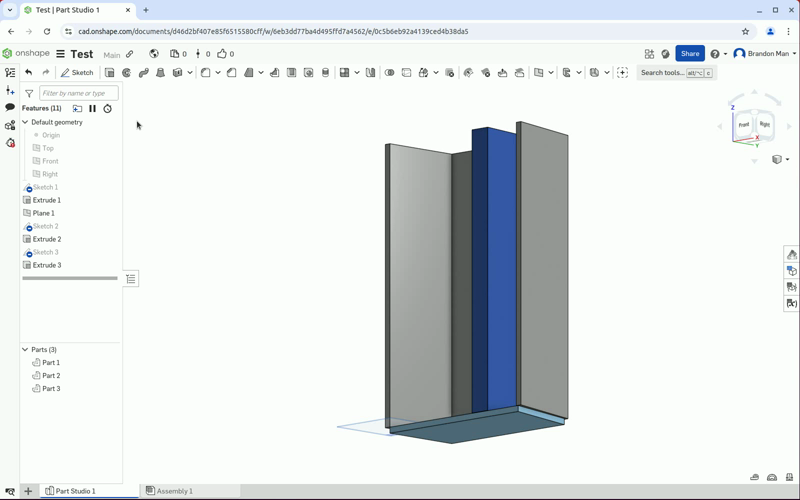
key(down, 3)
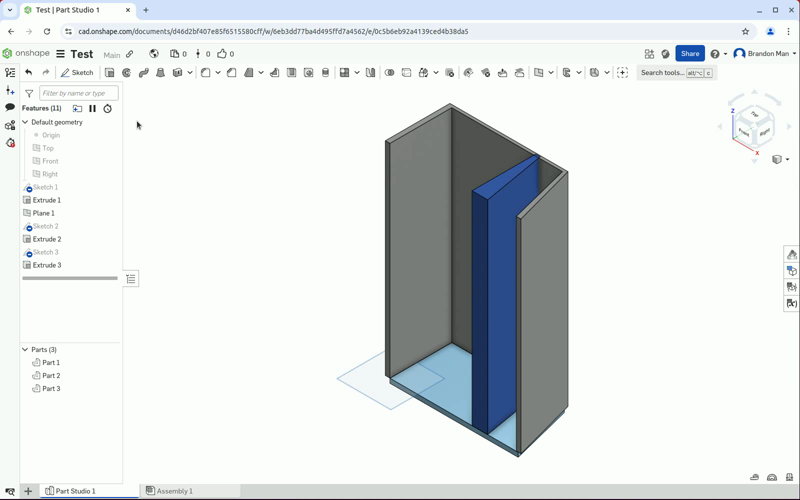
mouse_move(73, 189)
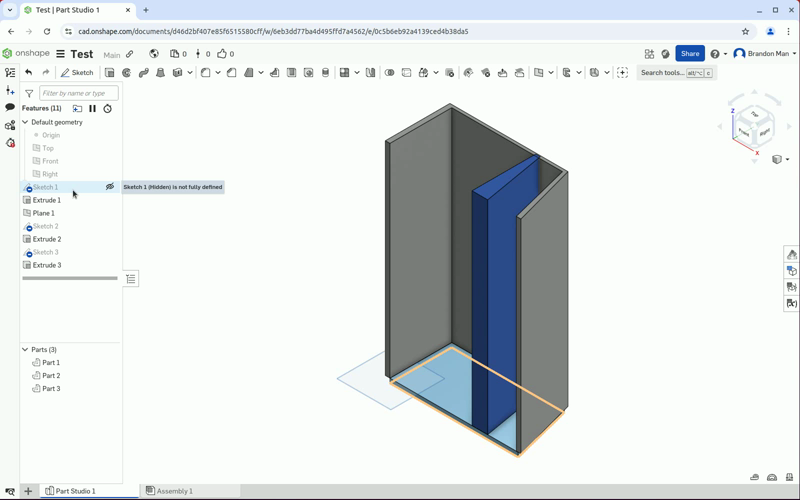
click(73, 189)